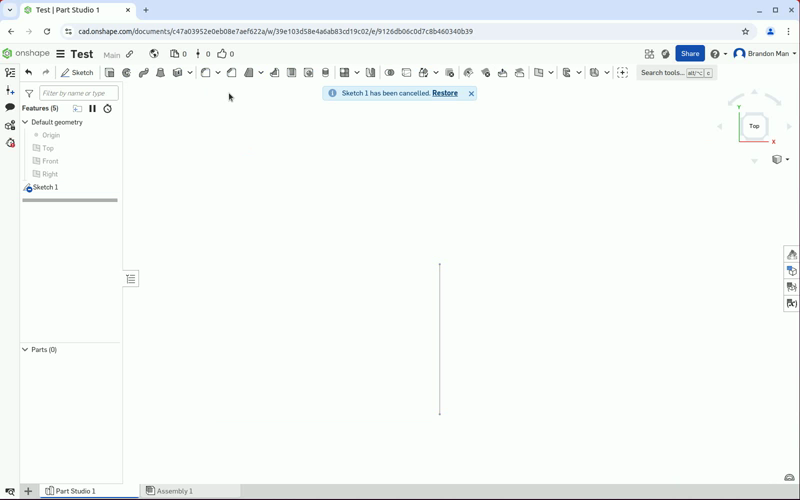
key(shift+h)
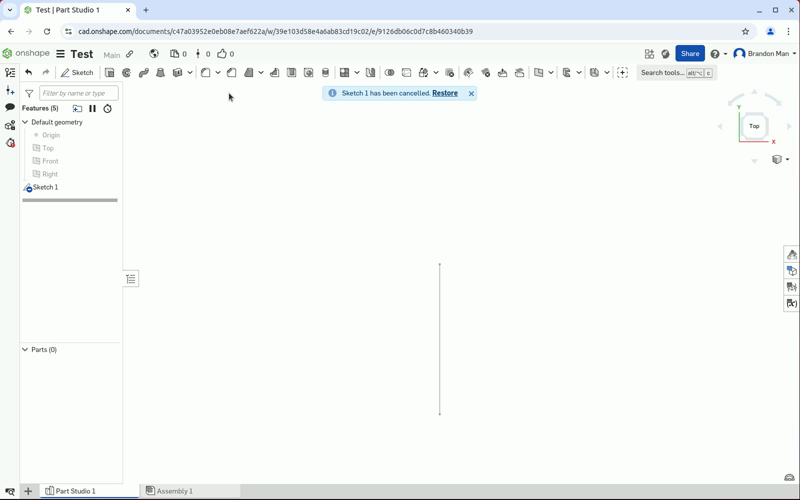
key(shift+s)
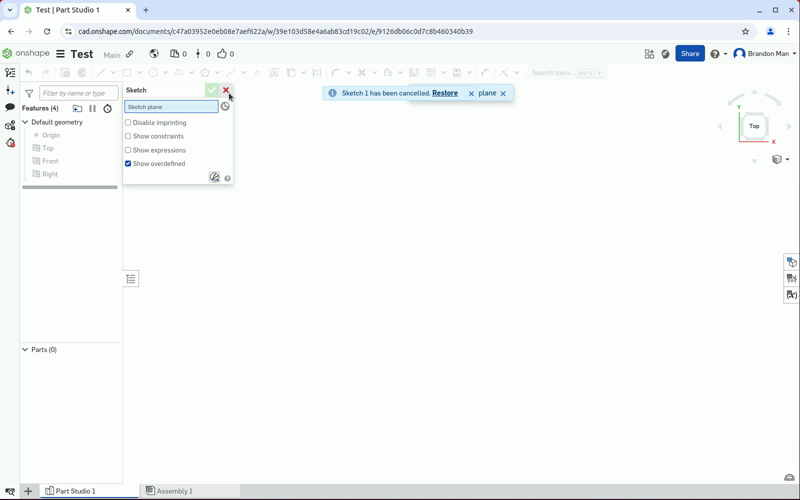
mouse_move(73, 150)
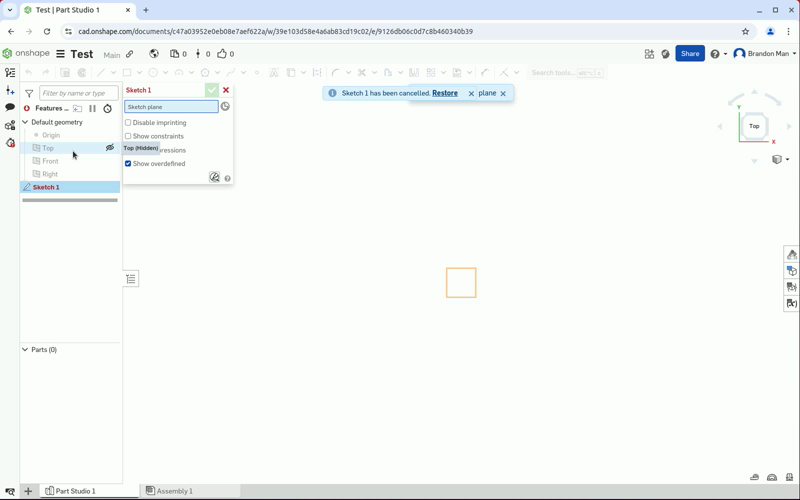
click(73, 150)
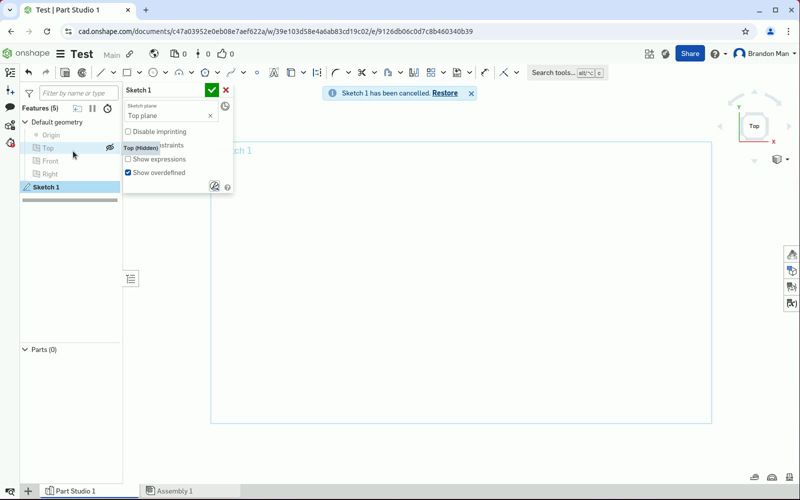
mouse_move(73, 352)
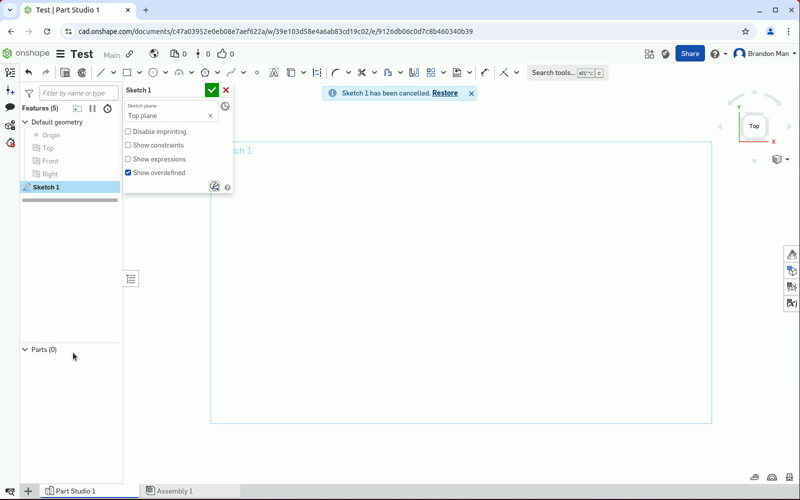
key(y)
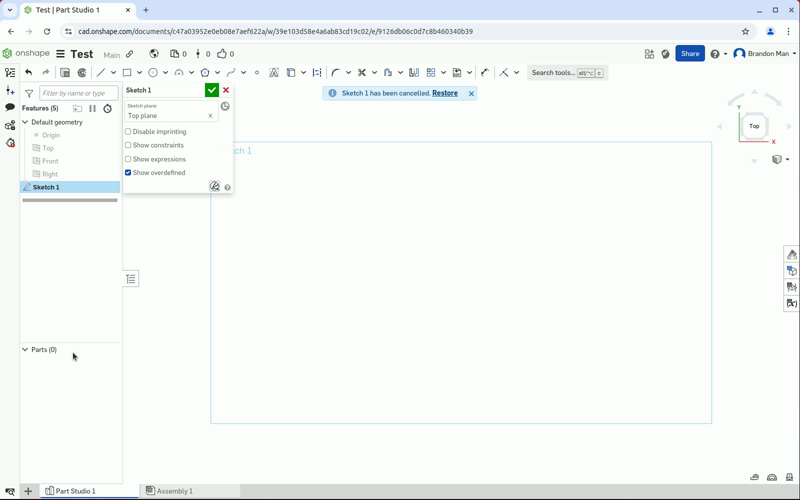
key(l)
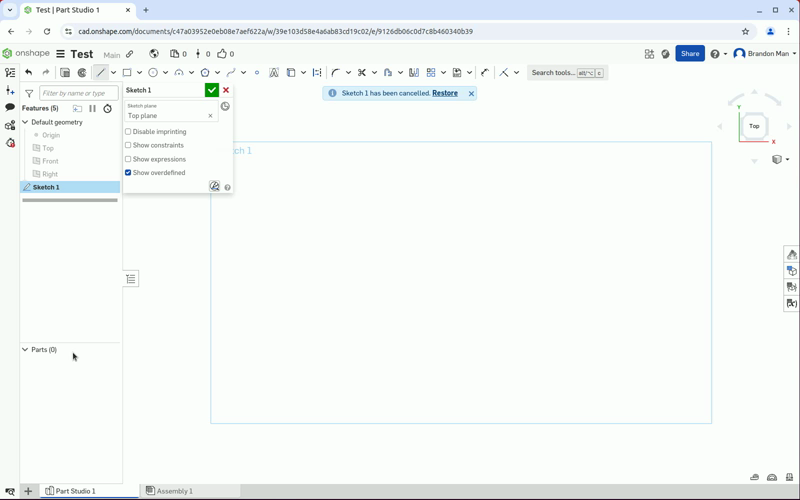
key_down(shift)
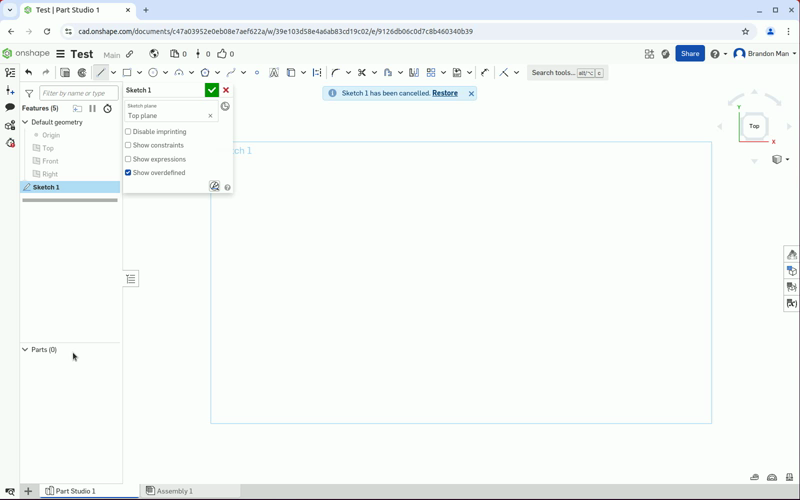
mouse_move(376, 395)
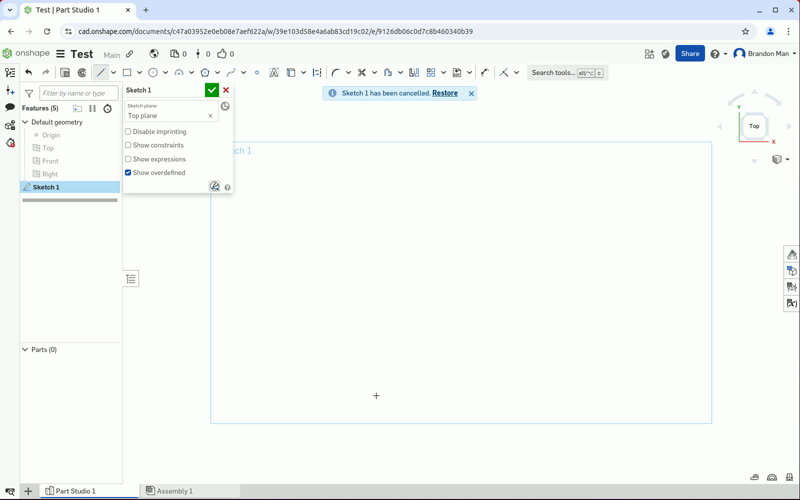
click(376, 395)
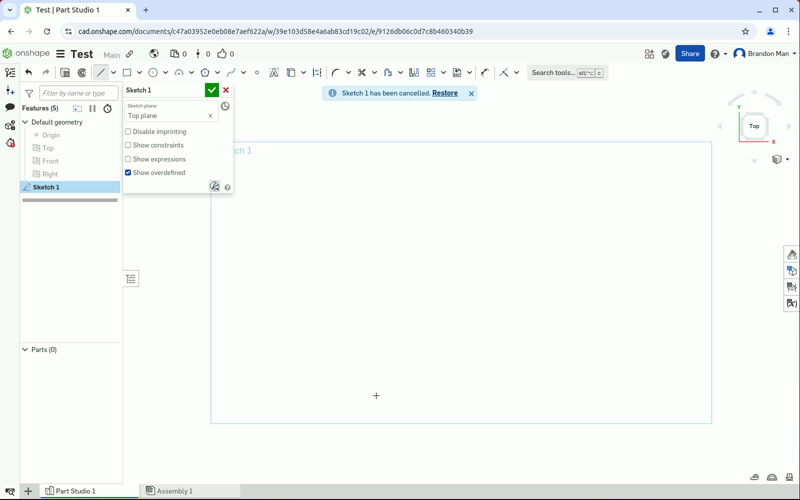
key_up(shift)
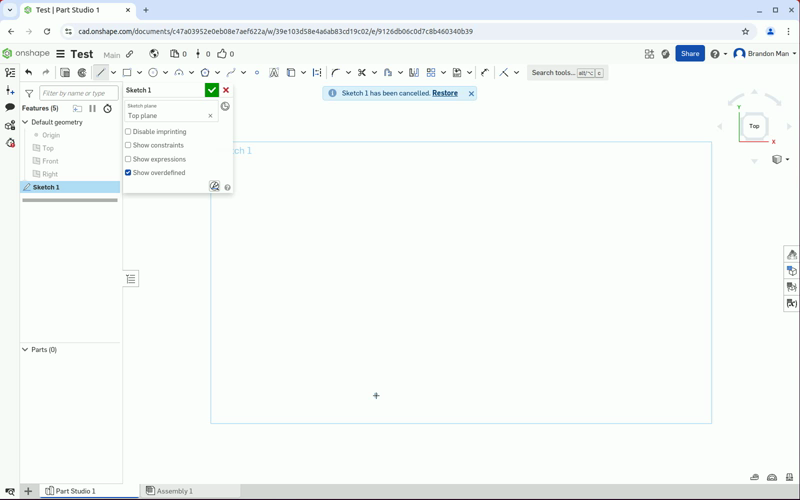
key_down(shift)
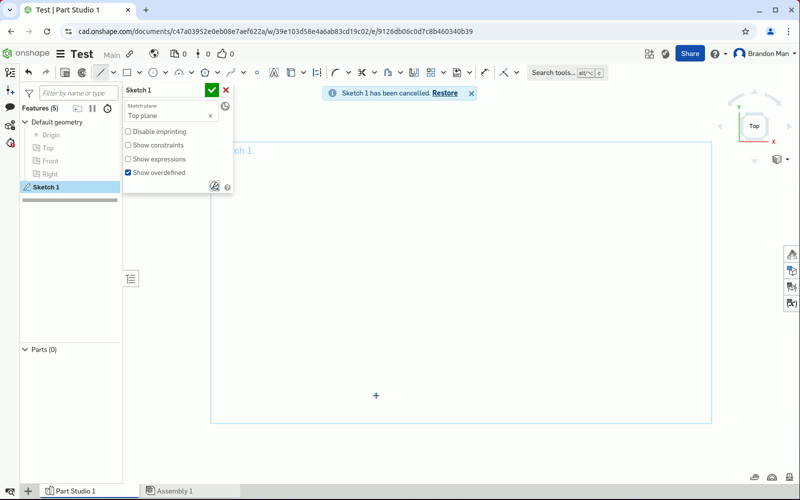
mouse_move(491, 395)
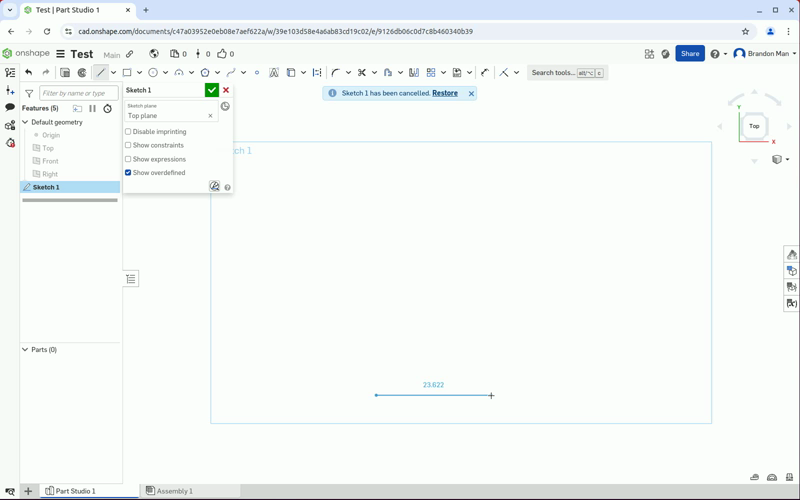
click(491, 395)
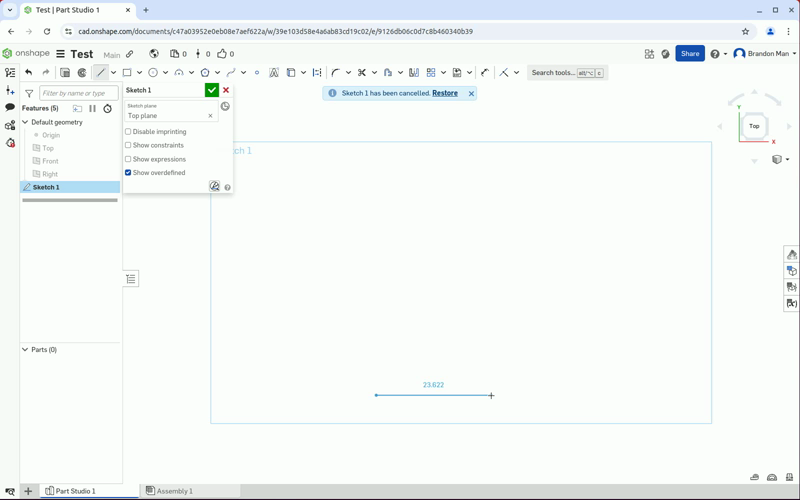
key_up(shift)
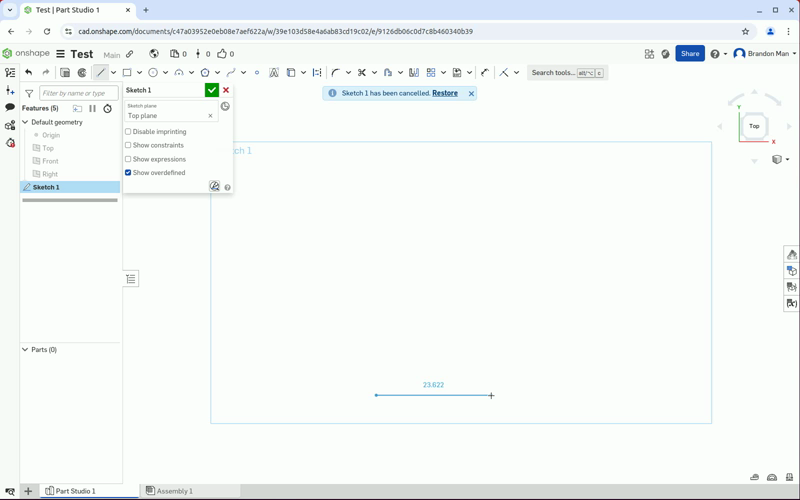
key_down(shift)
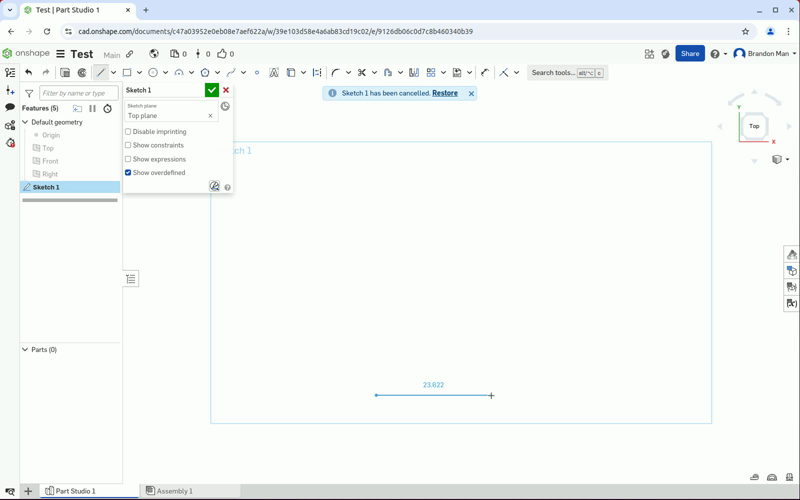
mouse_move(521, 395)
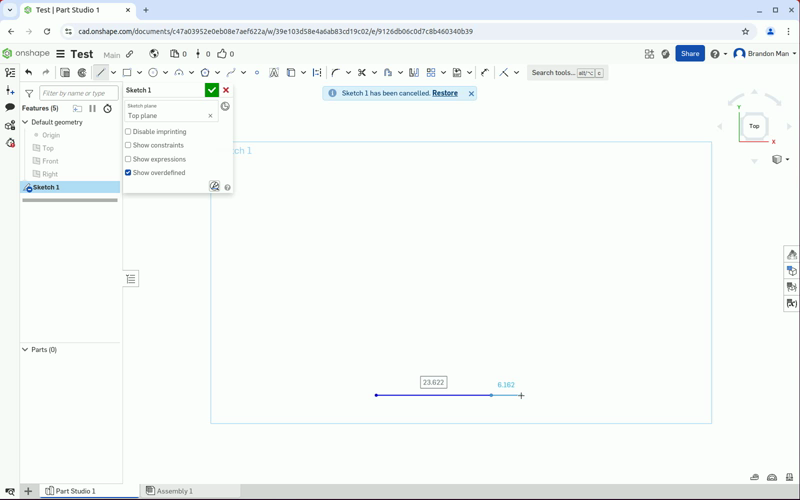
mouse_move(491, 394)
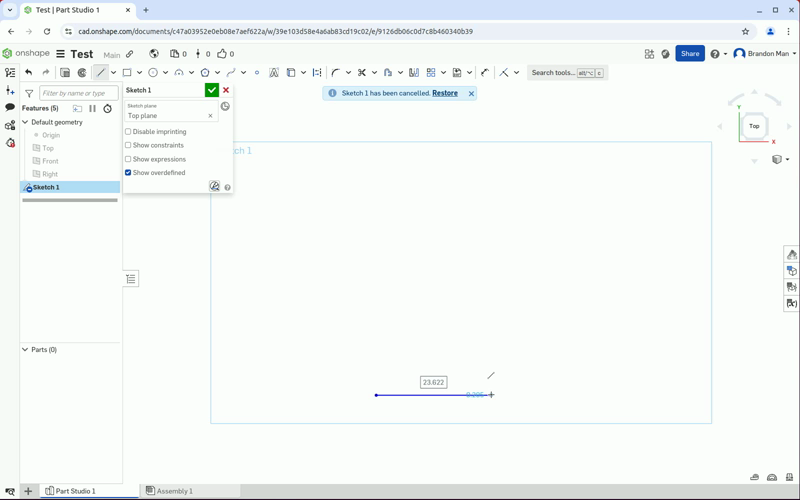
scroll(6)
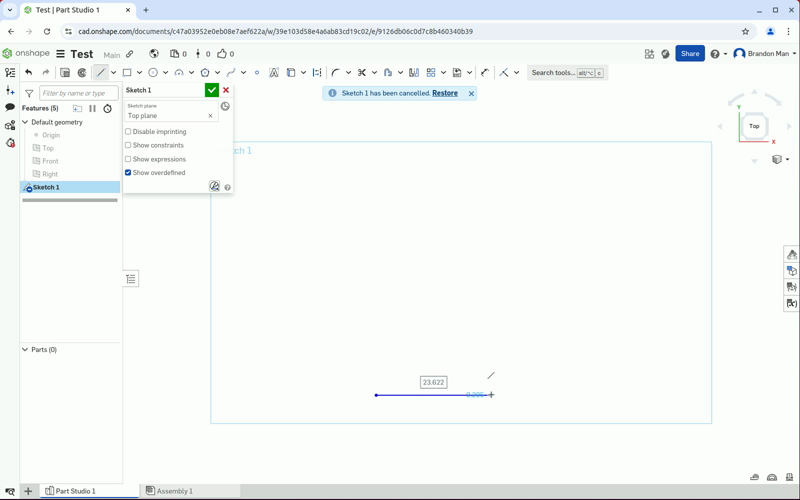
scroll(6)
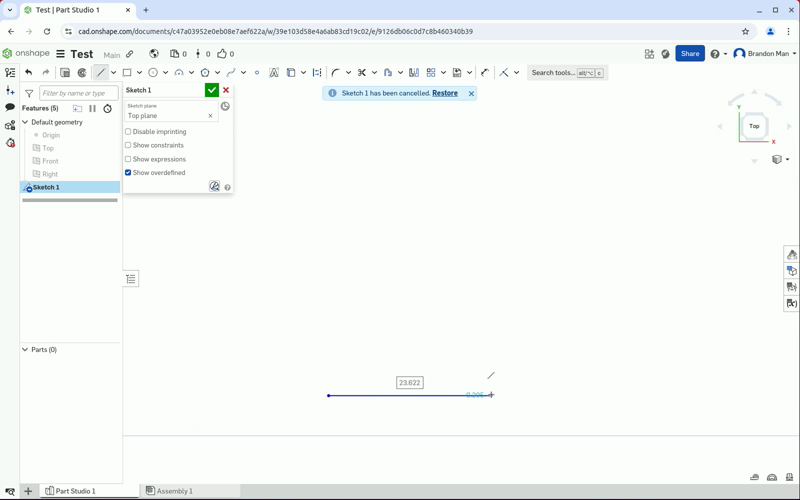
scroll(6)
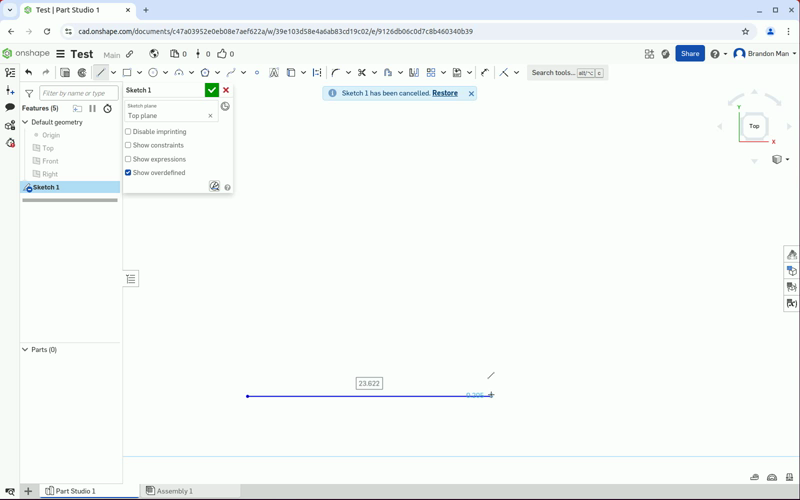
scroll(6)
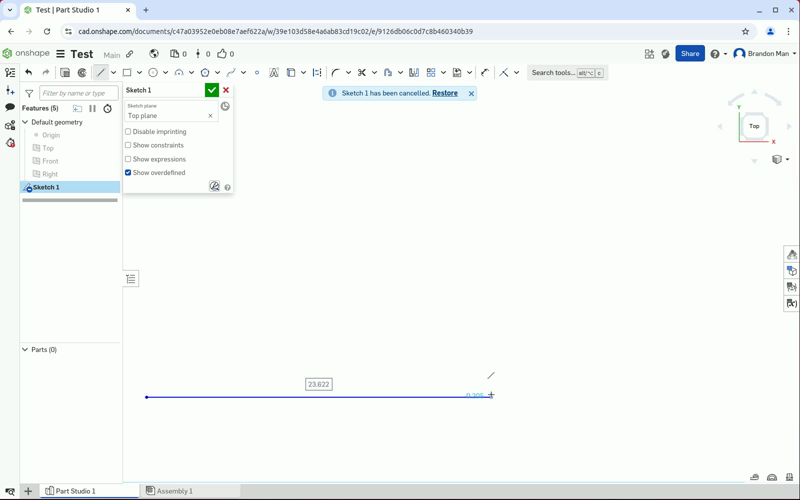
scroll(6)
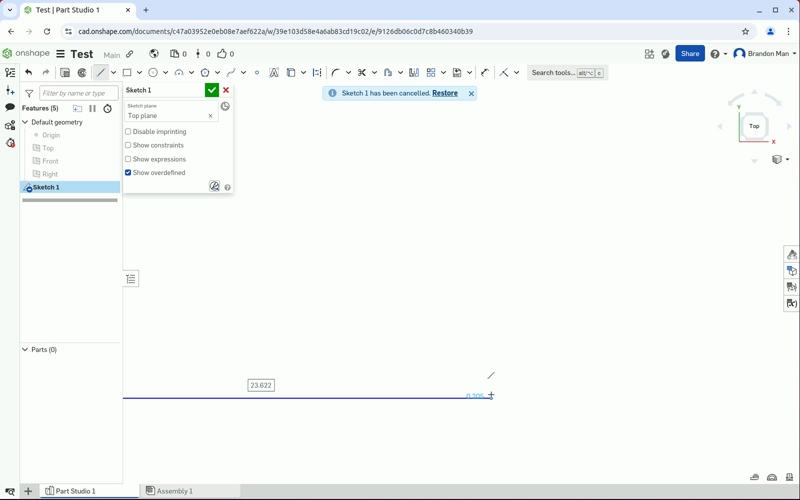
scroll(6)
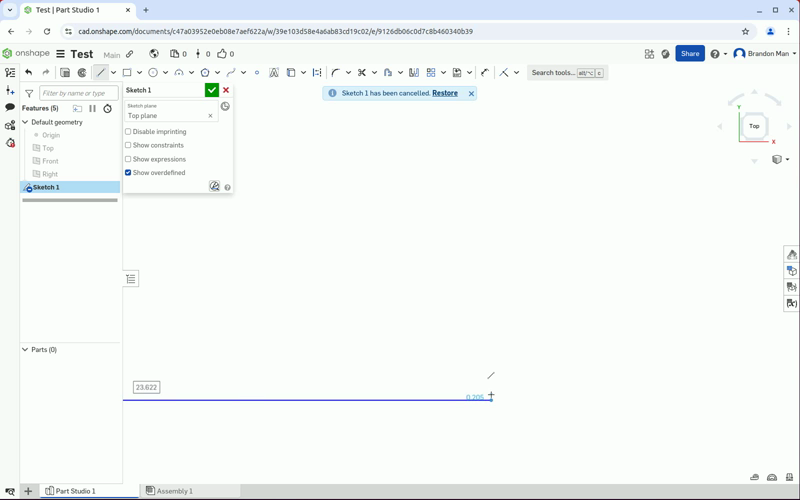
scroll(6)
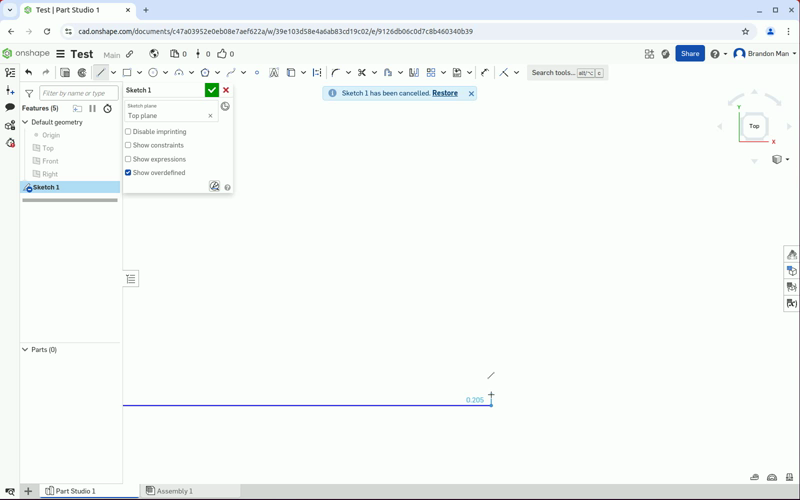
click(491, 394)
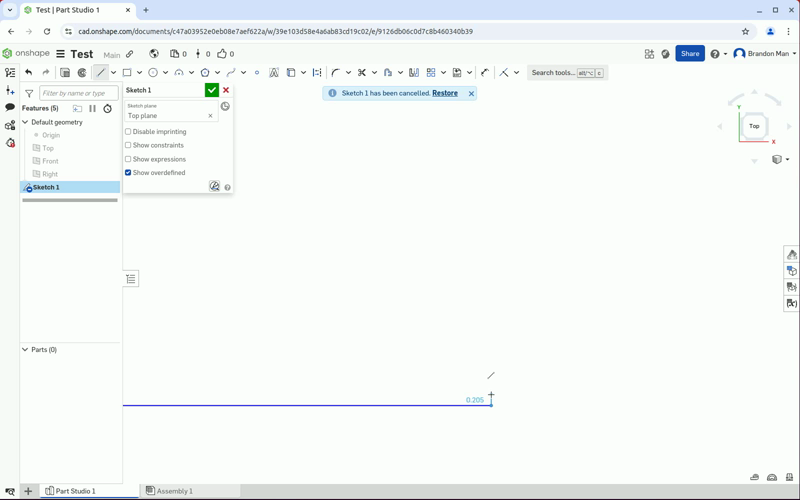
scroll(-6)
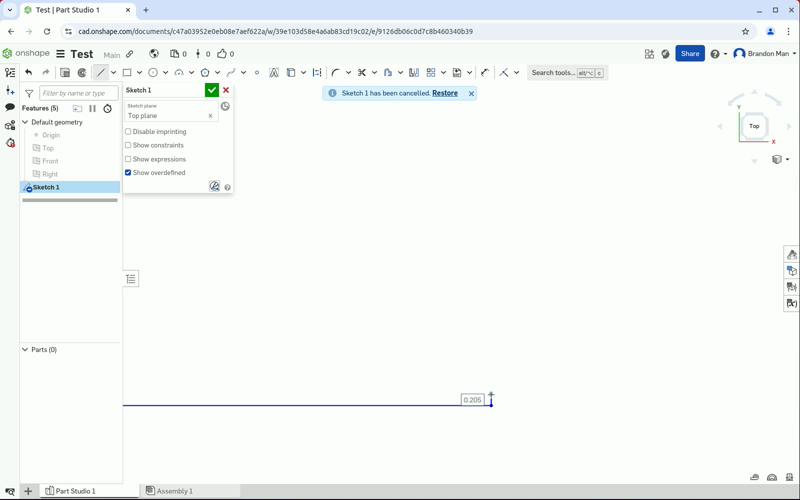
scroll(-6)
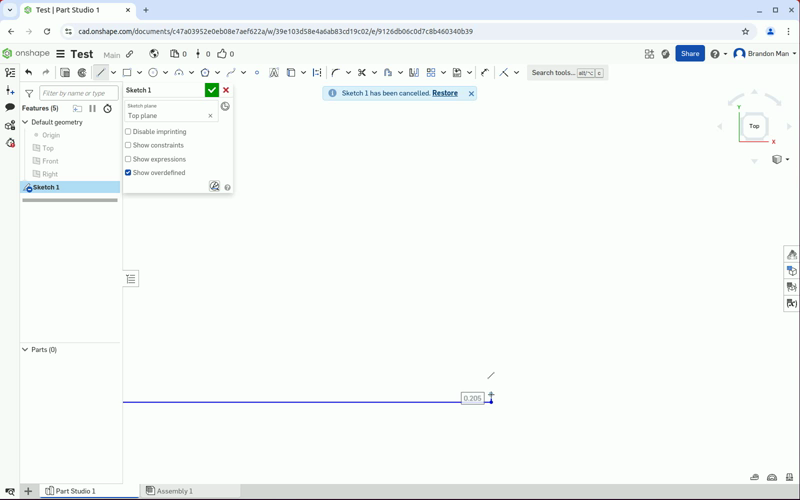
scroll(-6)
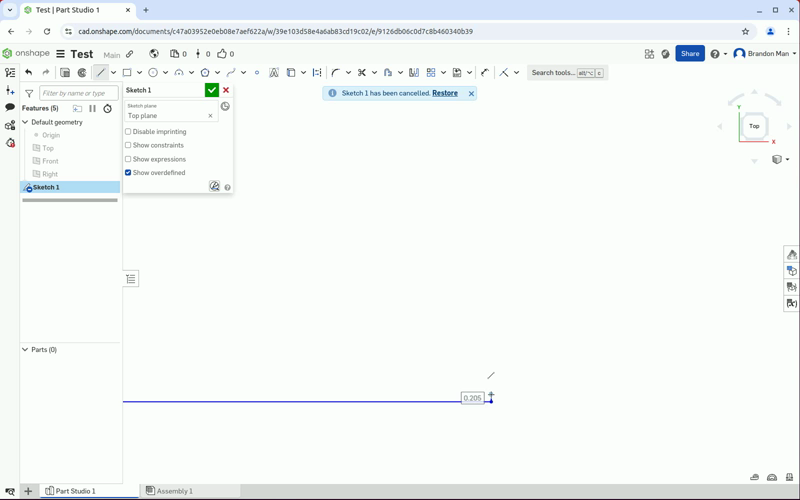
scroll(-6)
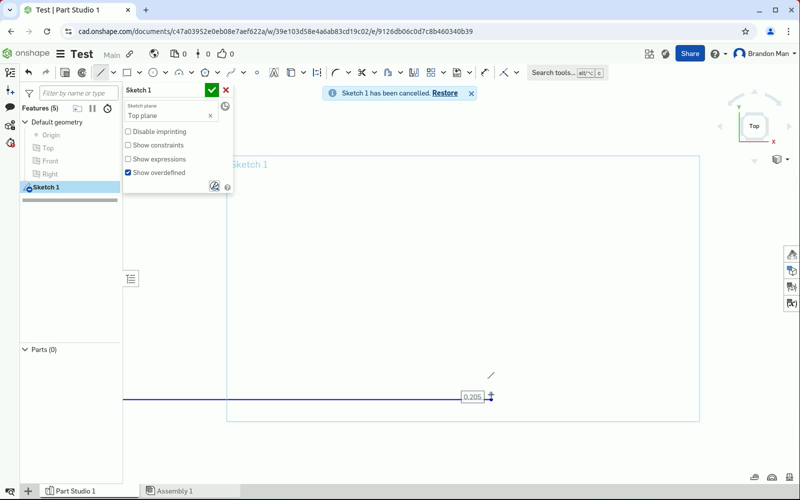
scroll(-6)
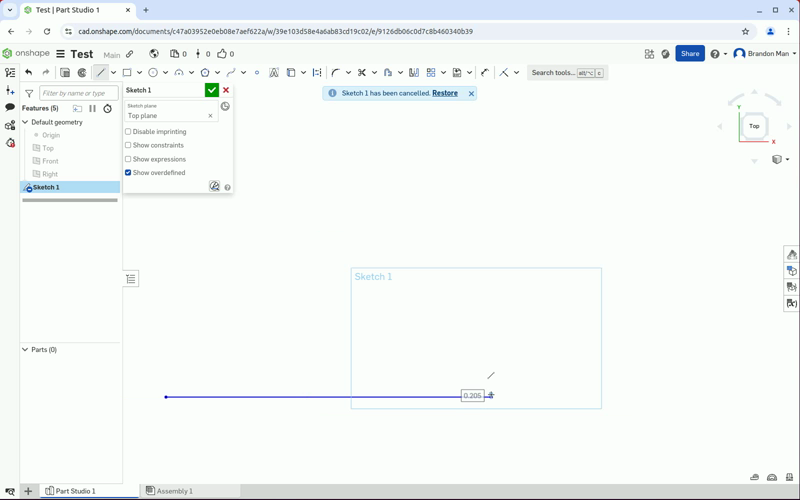
scroll(-6)
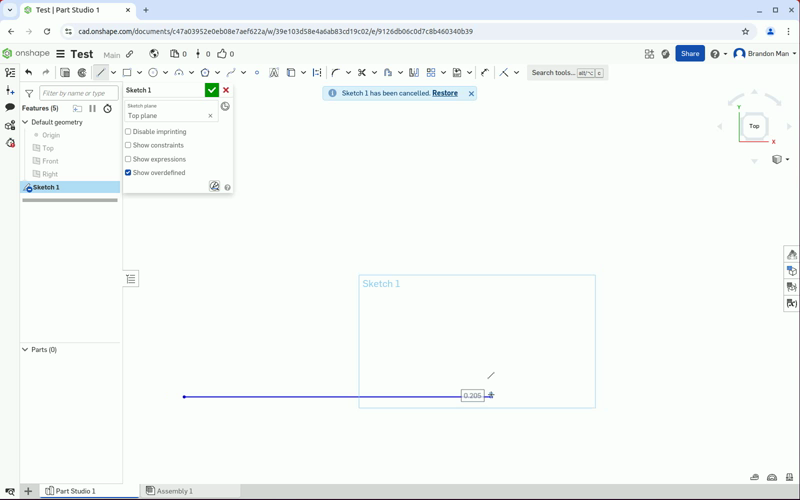
scroll(-6)
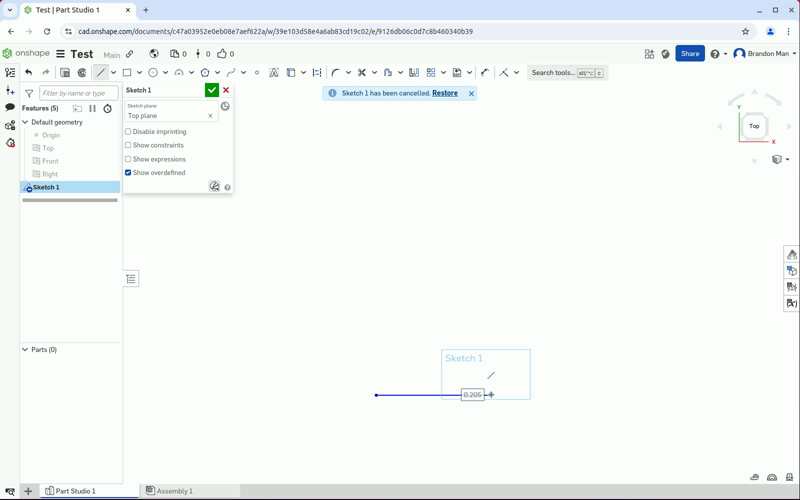
key_up(shift)
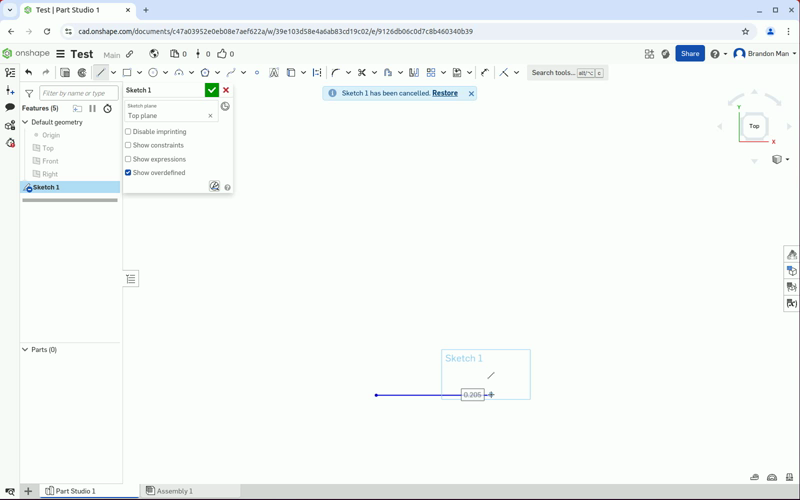
key_down(shift)
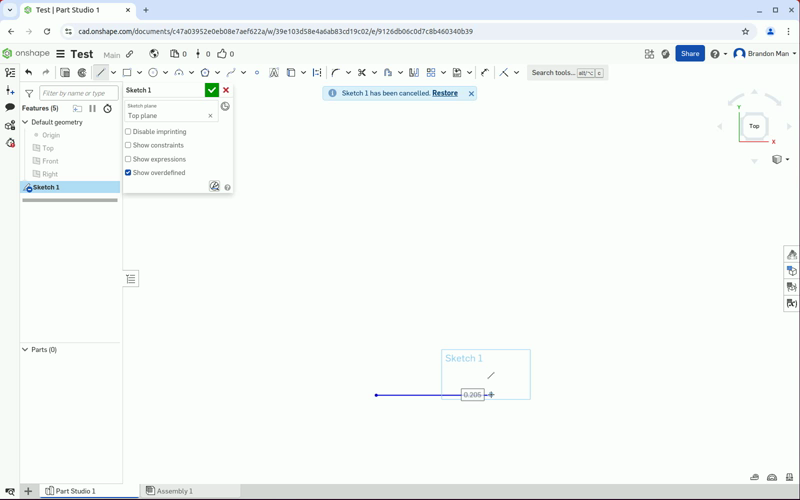
mouse_move(376, 394)
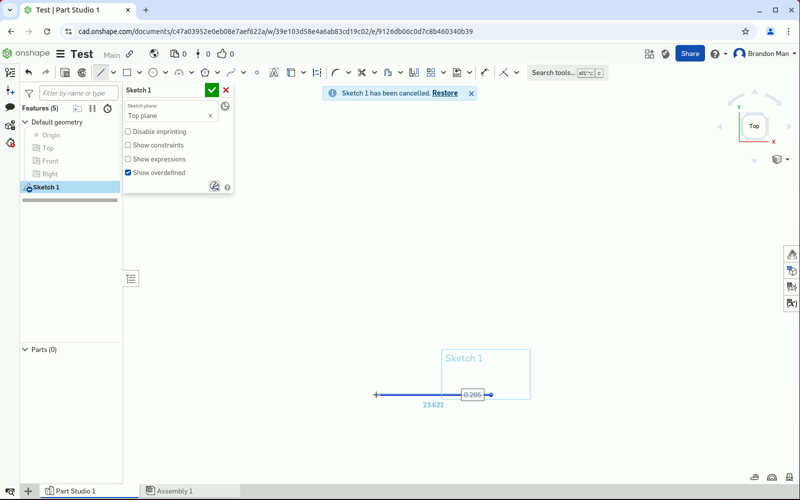
scroll(6)
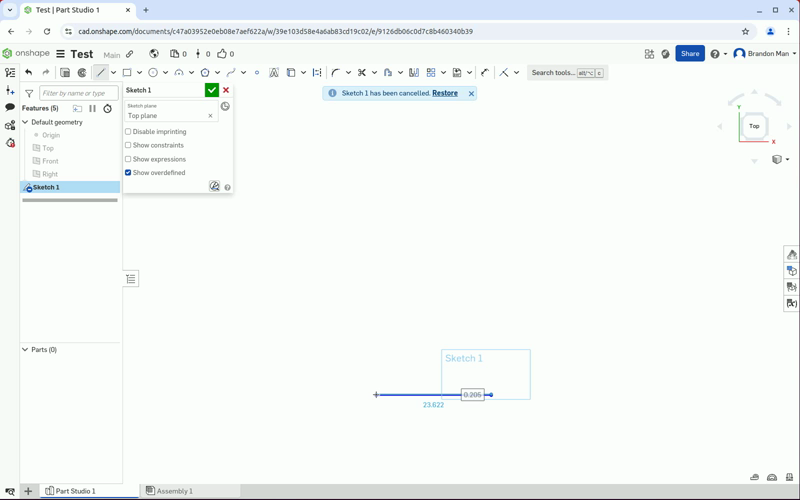
scroll(6)
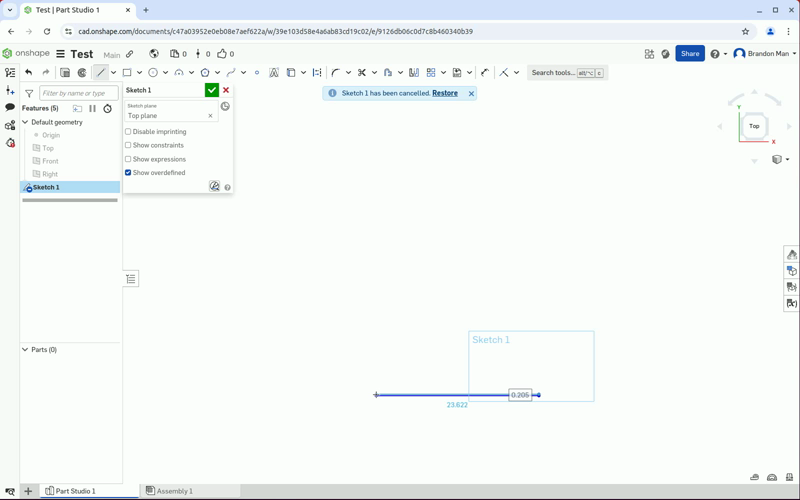
scroll(6)
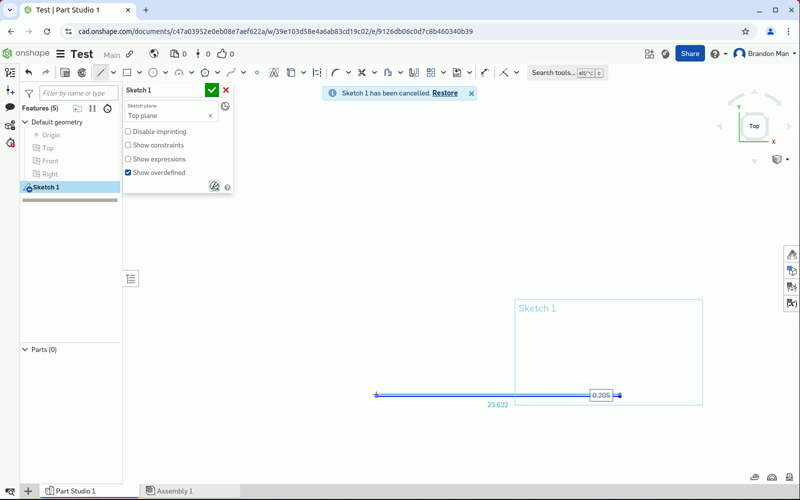
scroll(6)
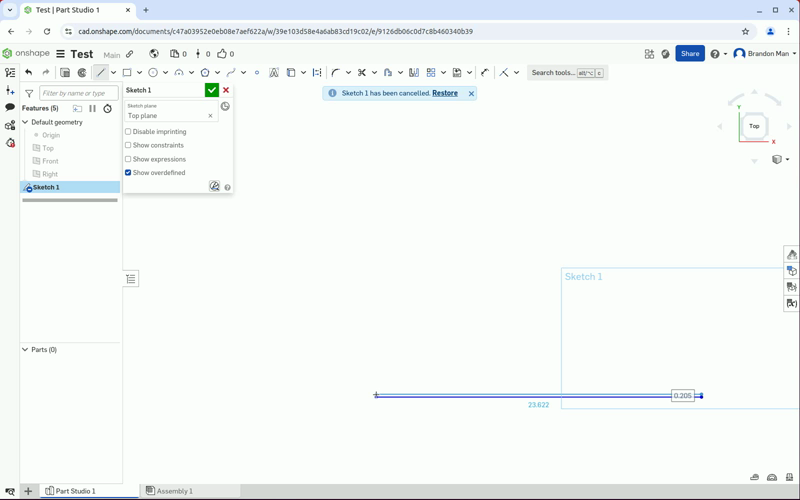
scroll(6)
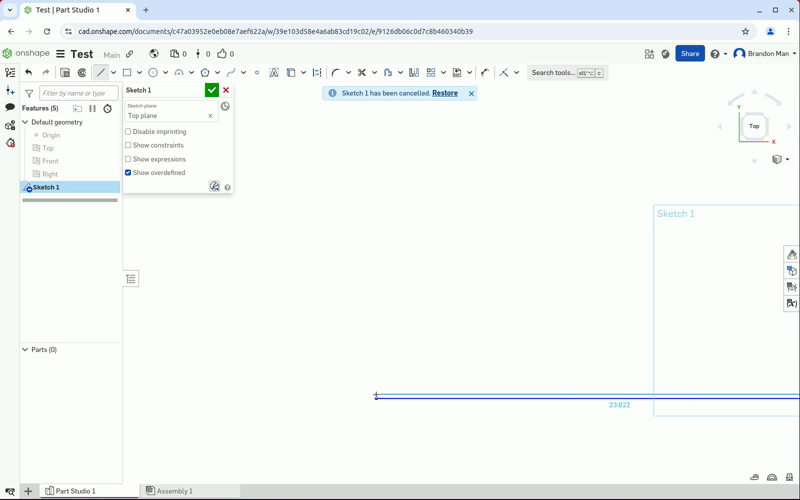
scroll(6)
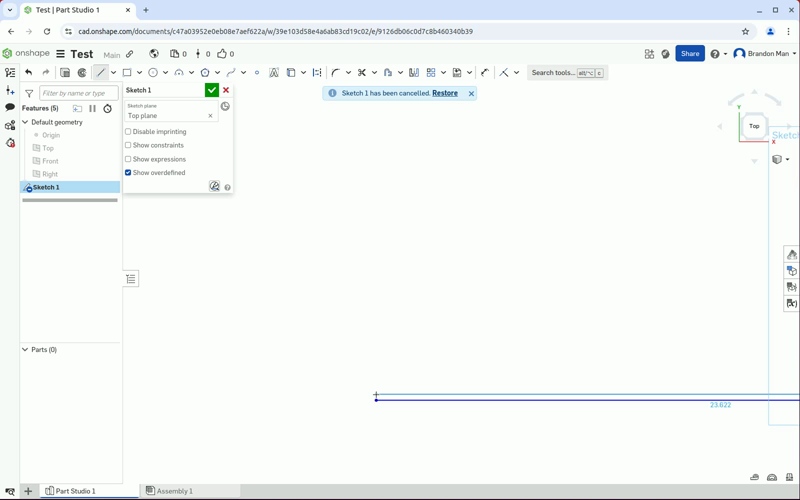
scroll(6)
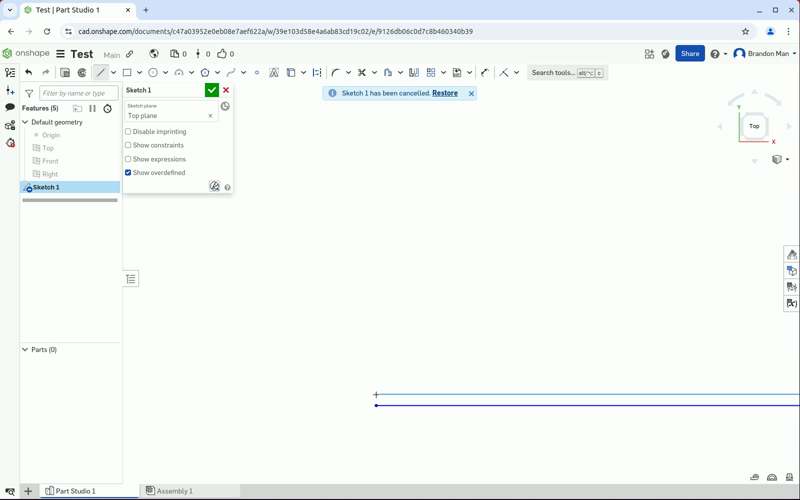
click(376, 394)
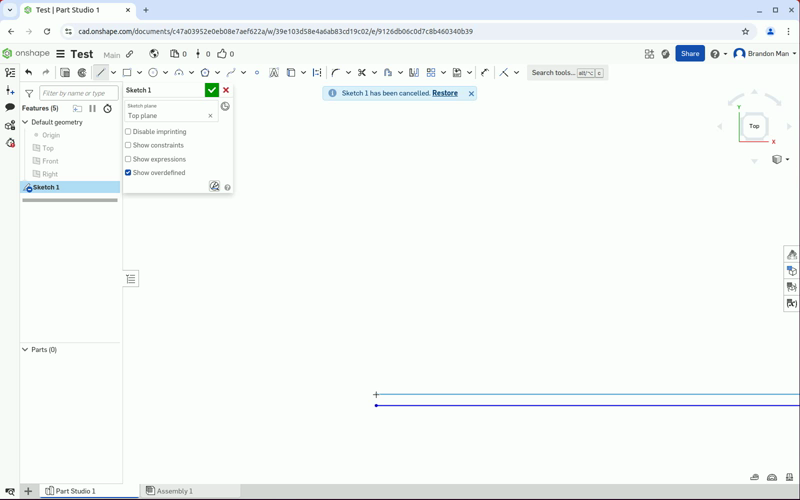
scroll(-6)
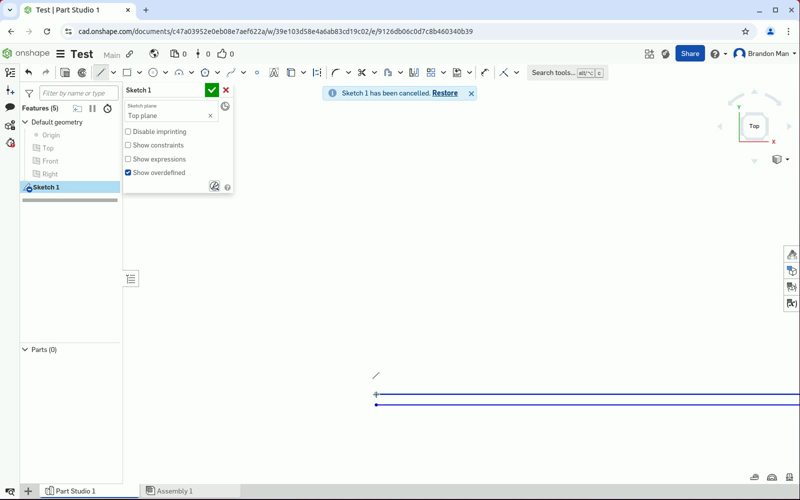
scroll(-6)
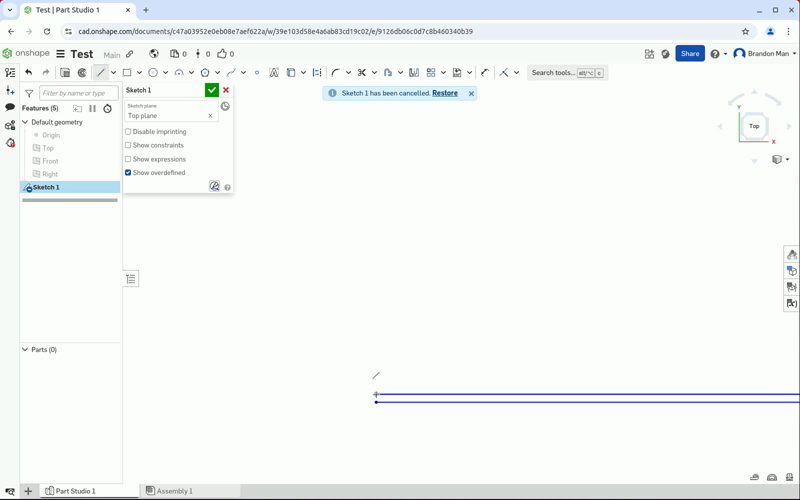
scroll(-6)
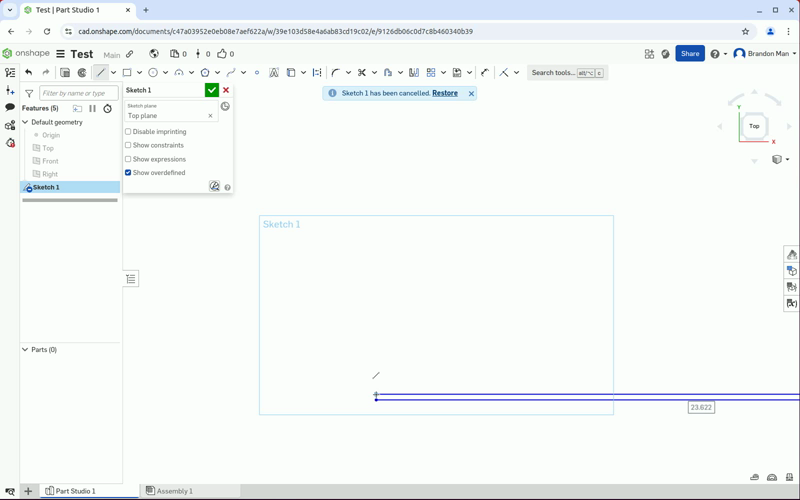
scroll(-6)
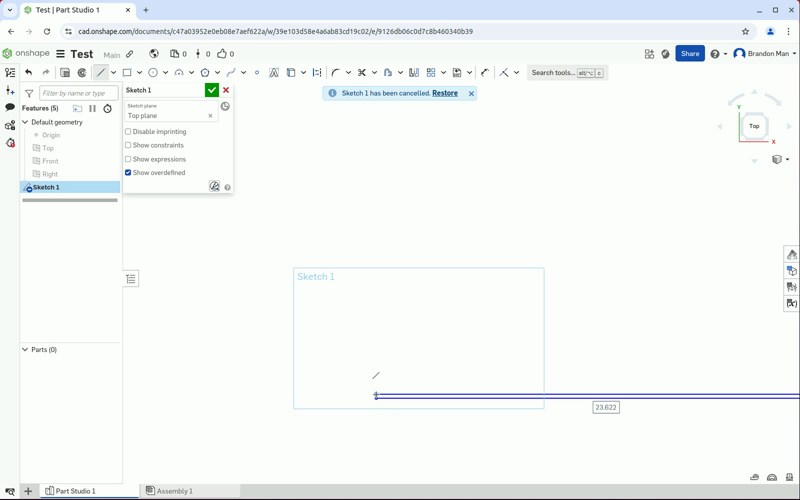
scroll(-6)
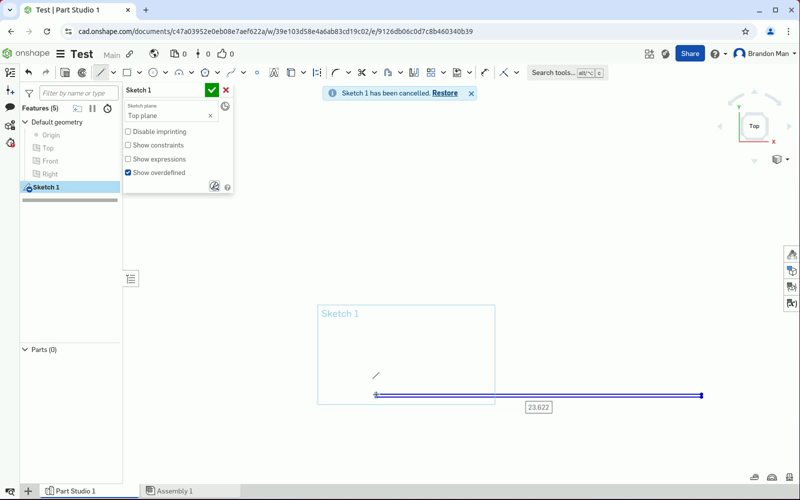
scroll(-6)
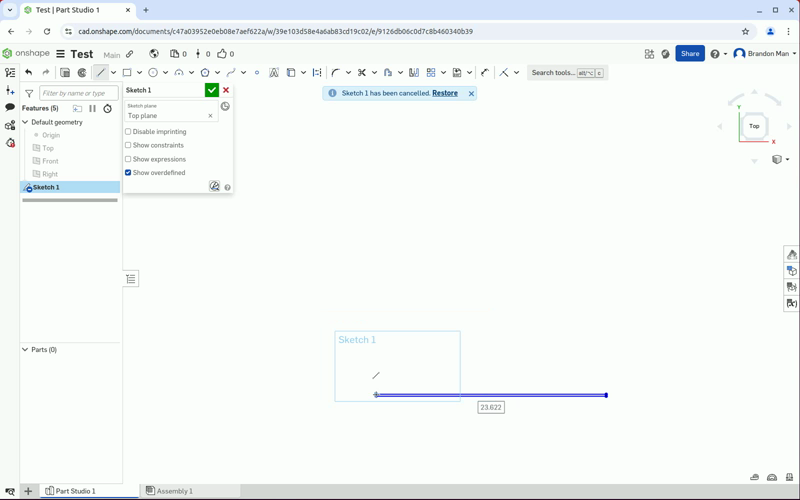
scroll(-6)
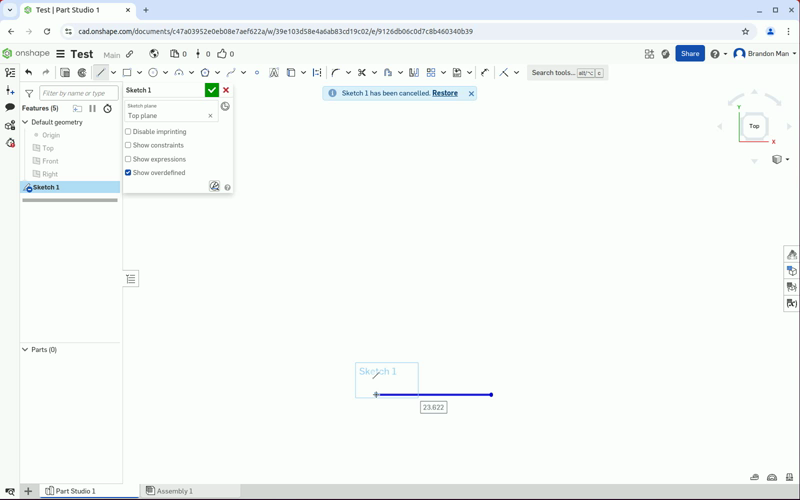
key_up(shift)
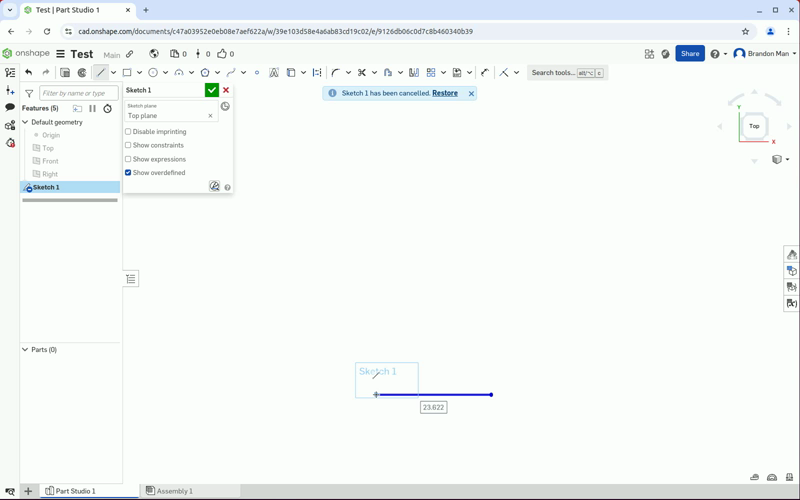
mouse_move(406, 394)
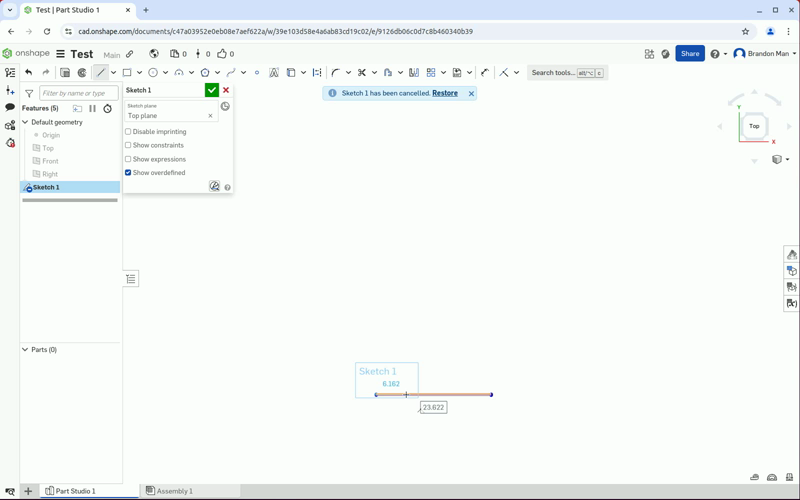
key_down(shift)
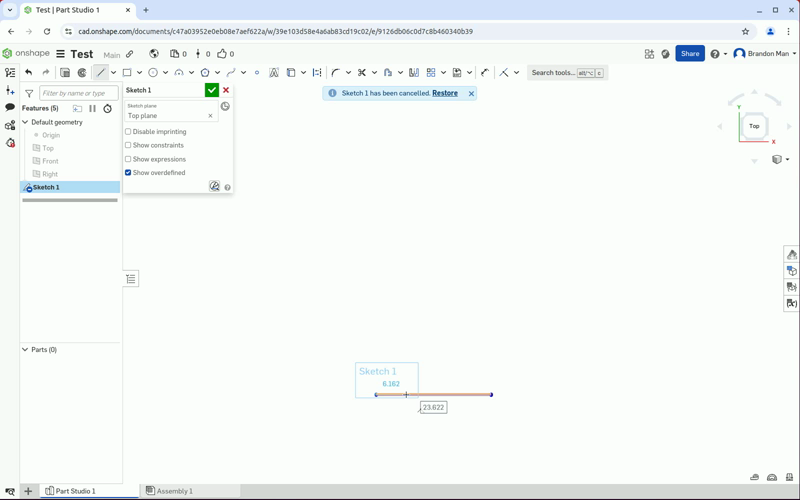
mouse_move(376, 395)
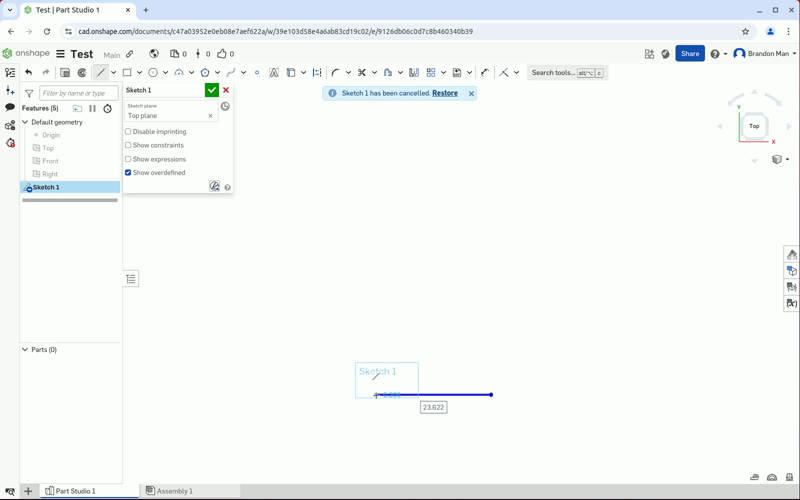
scroll(6)
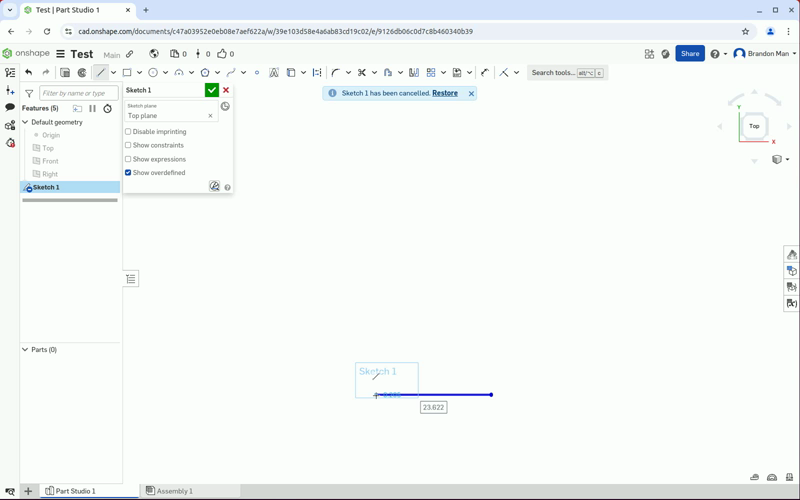
scroll(6)
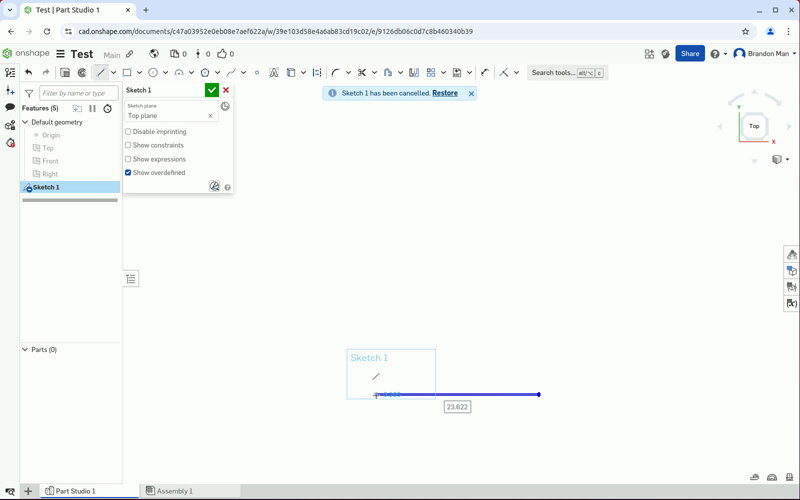
scroll(6)
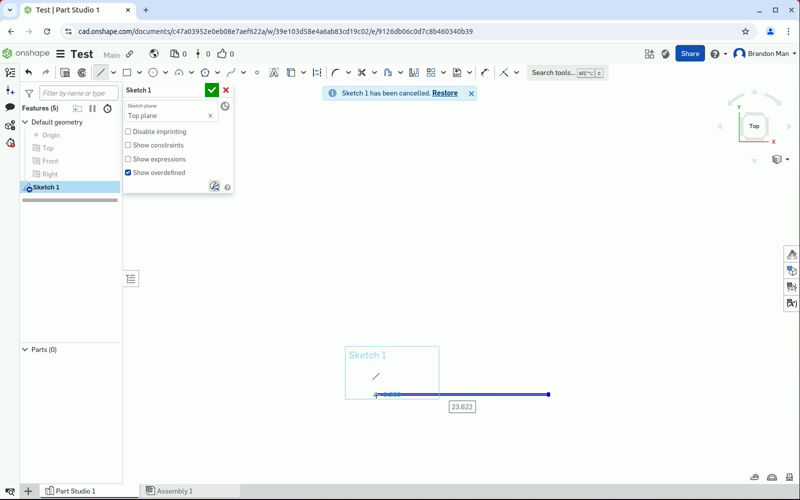
scroll(6)
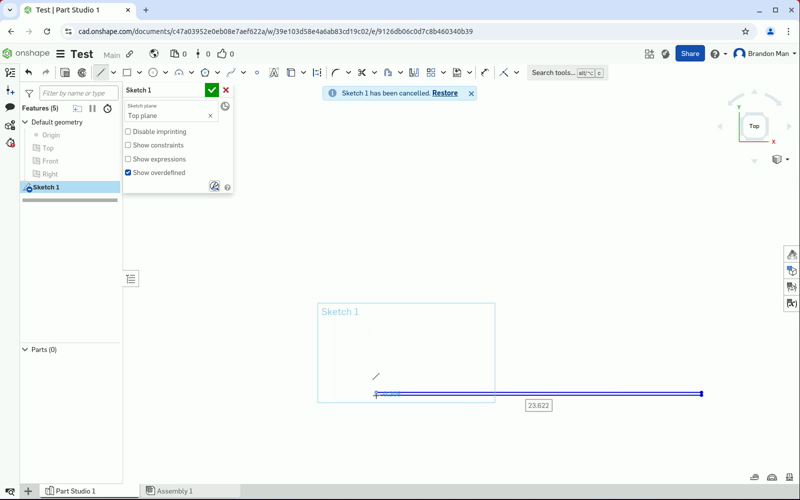
scroll(6)
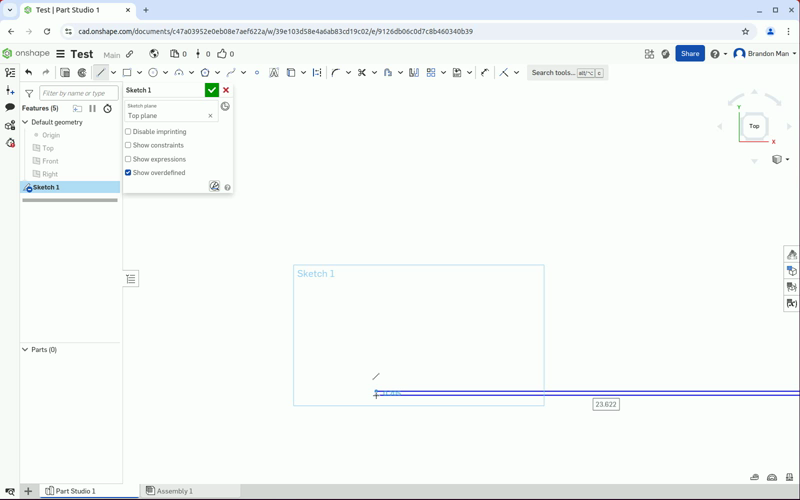
scroll(6)
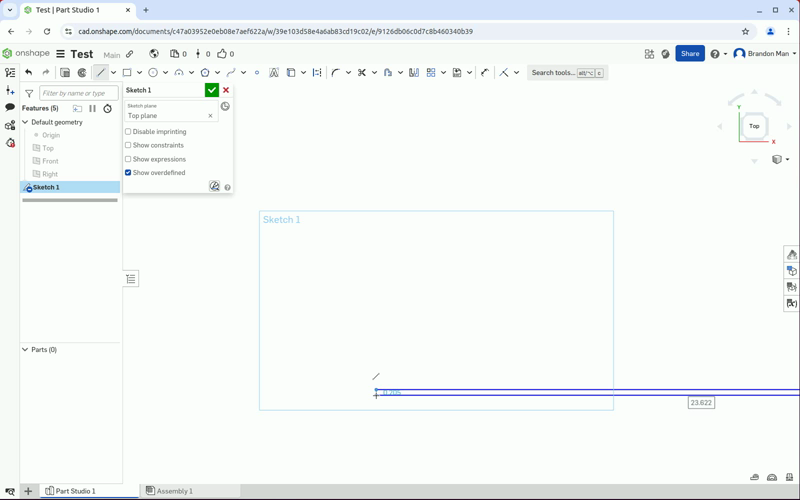
scroll(6)
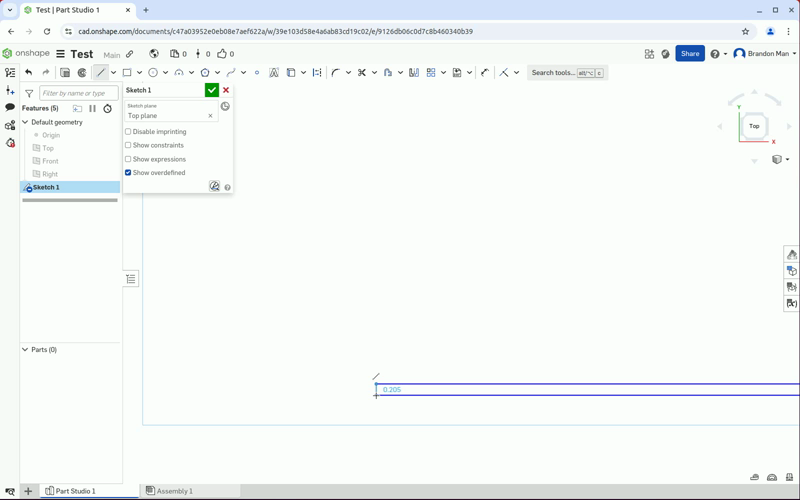
key_up(shift)
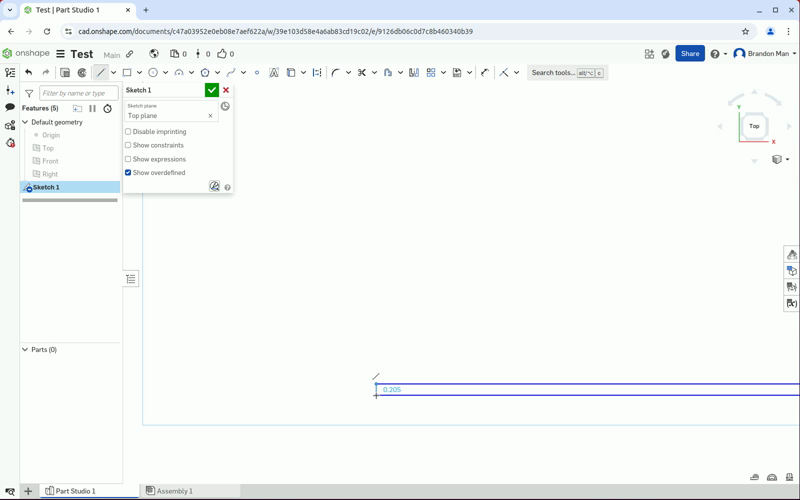
click(376, 395)
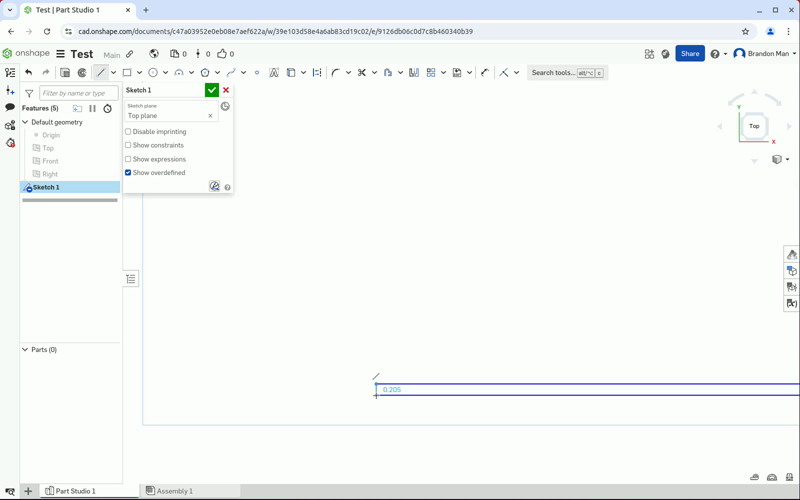
scroll(-6)
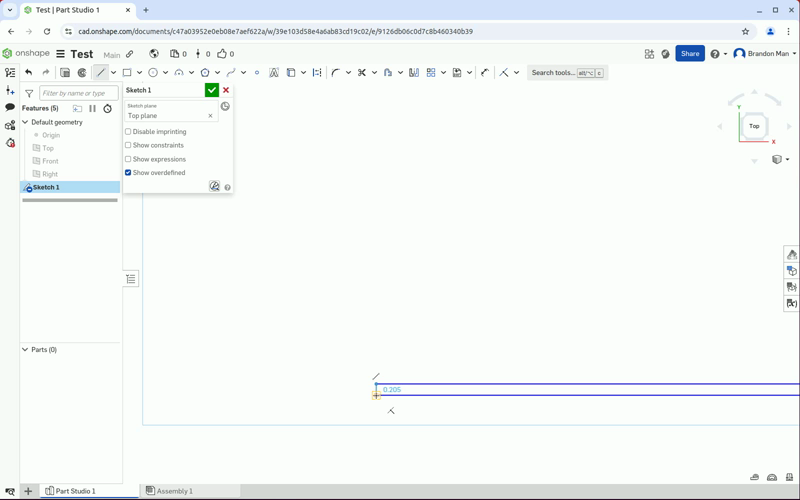
scroll(-6)
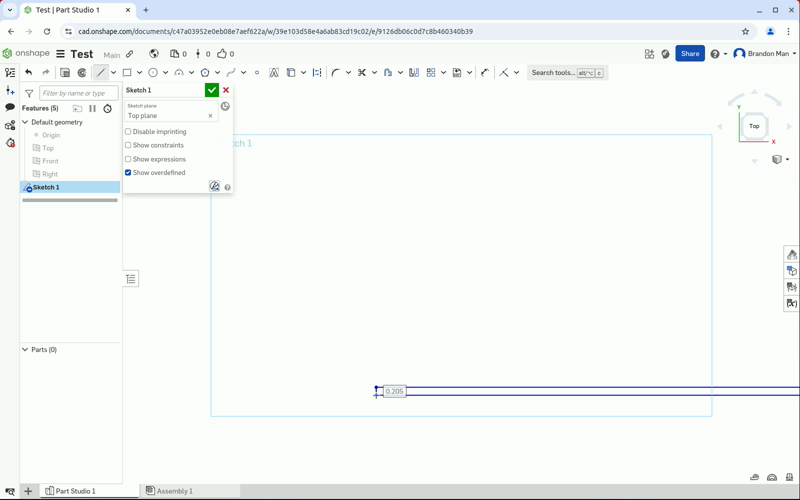
scroll(-6)
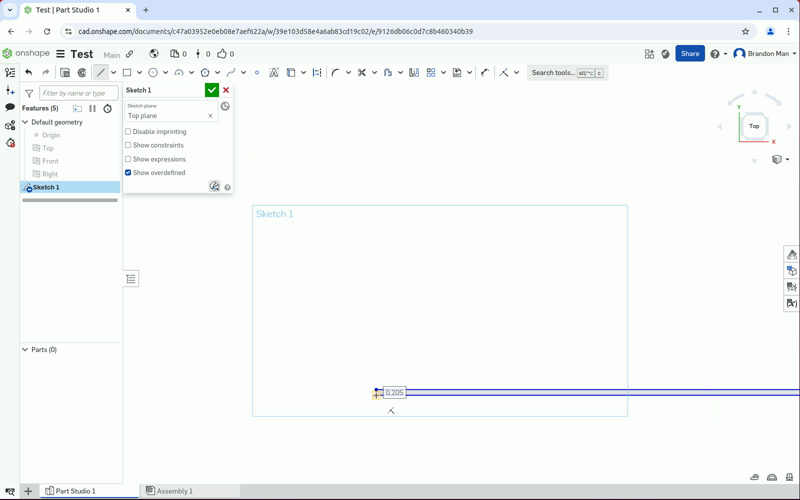
scroll(-6)
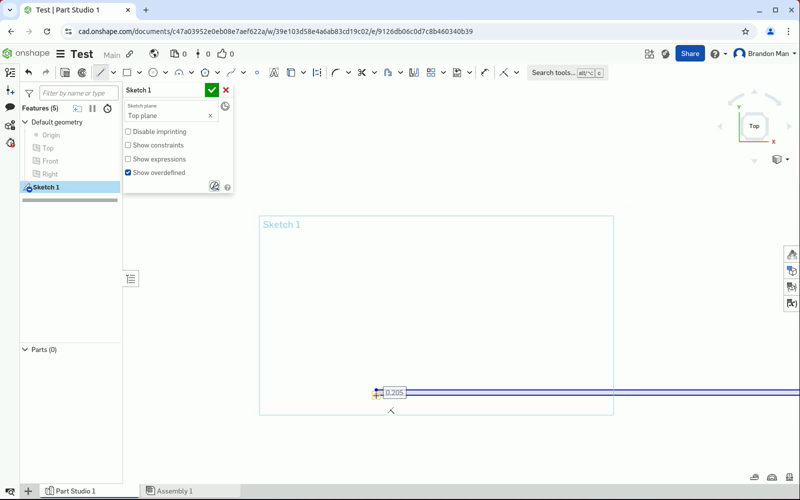
scroll(-6)
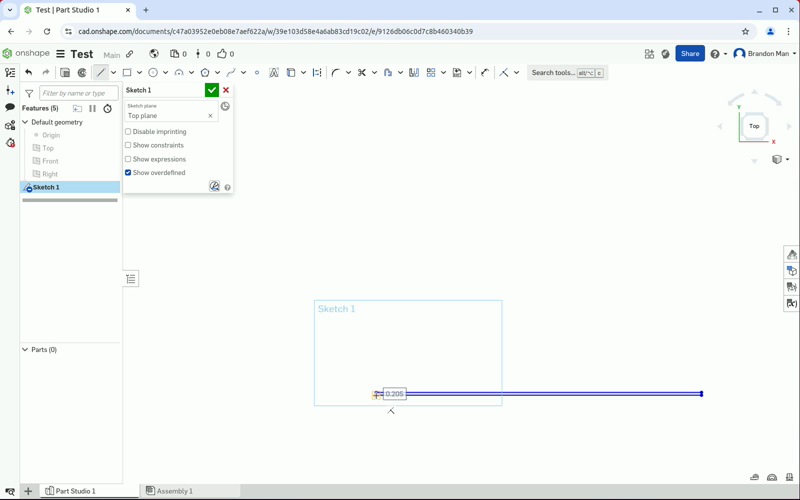
scroll(-6)
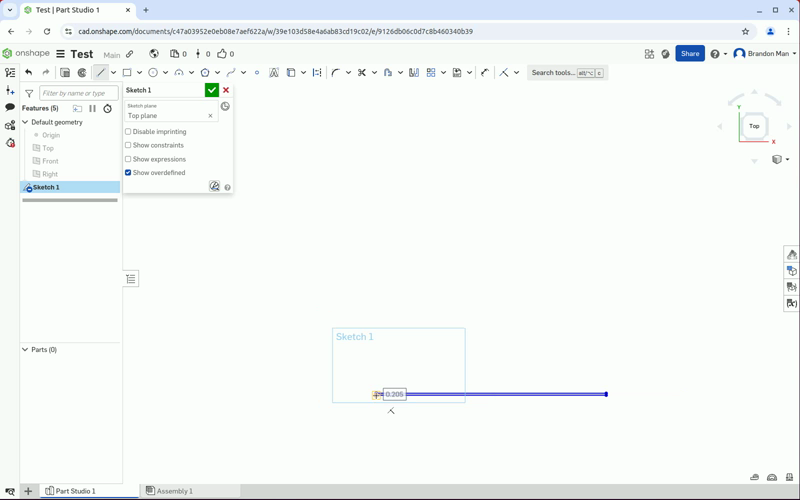
scroll(-6)
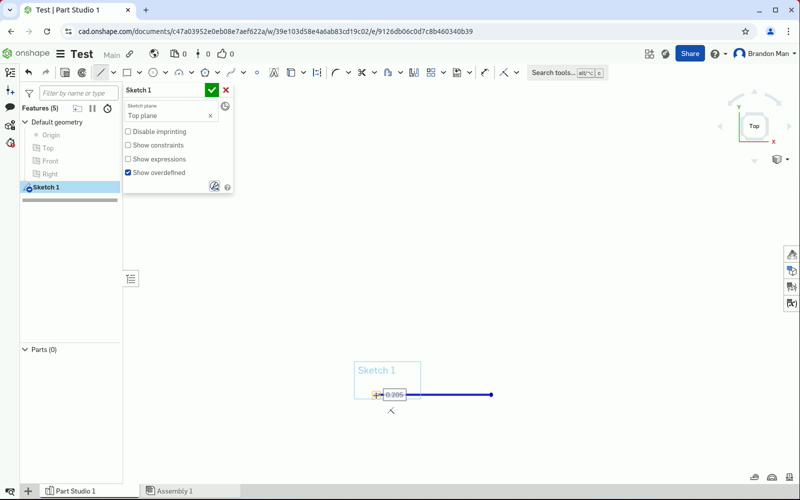
key(esc)
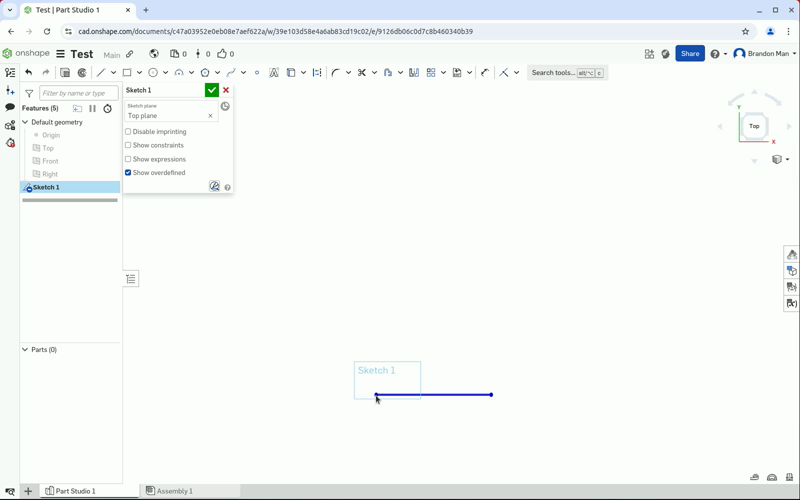
mouse_move(489, 394)
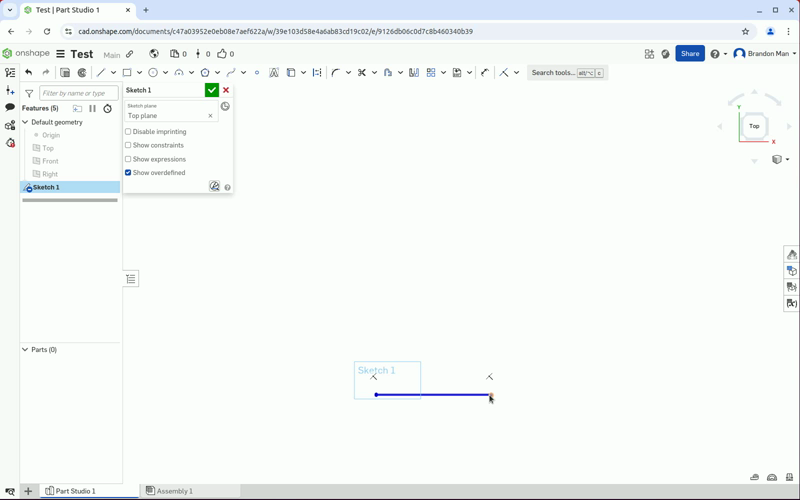
scroll(6)
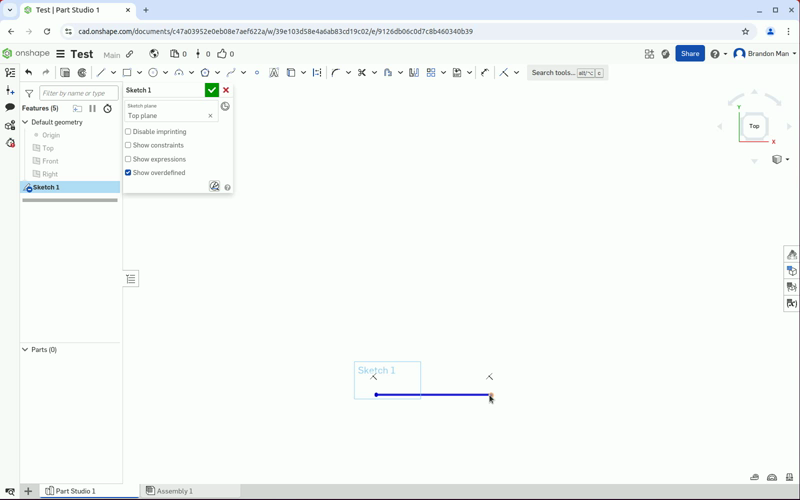
scroll(6)
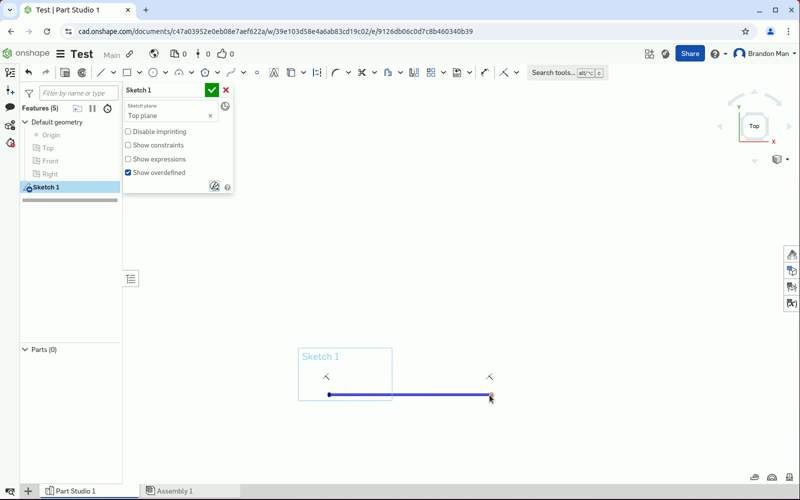
scroll(6)
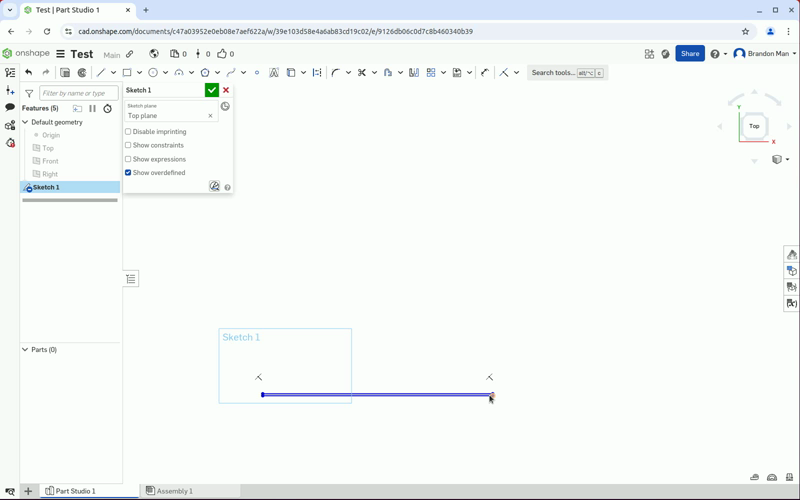
scroll(6)
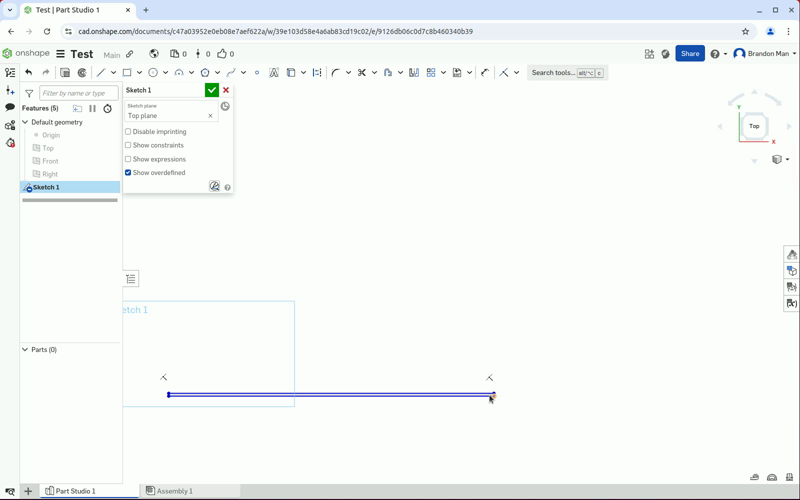
scroll(6)
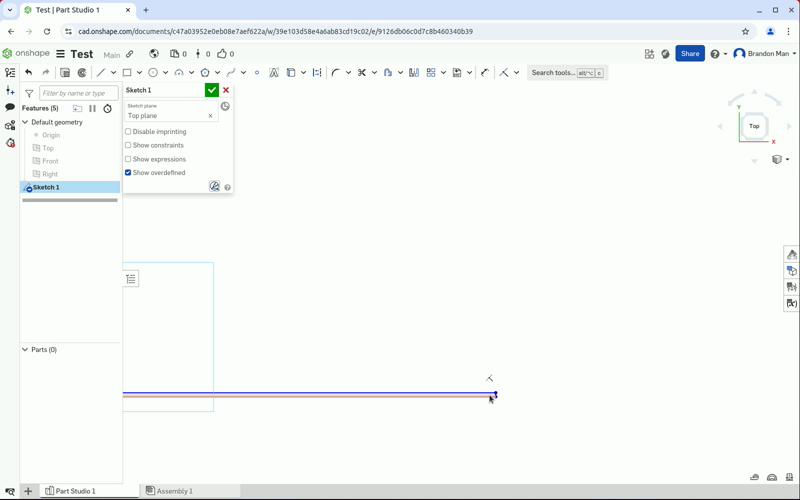
scroll(6)
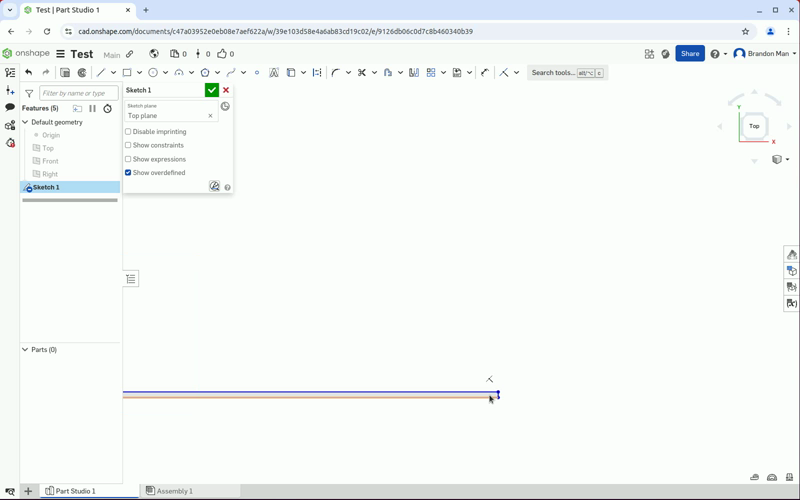
scroll(6)
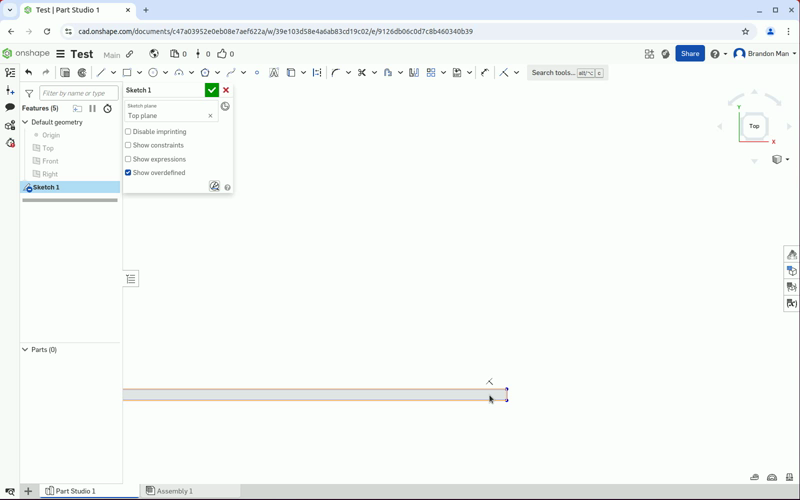
click(489, 394)
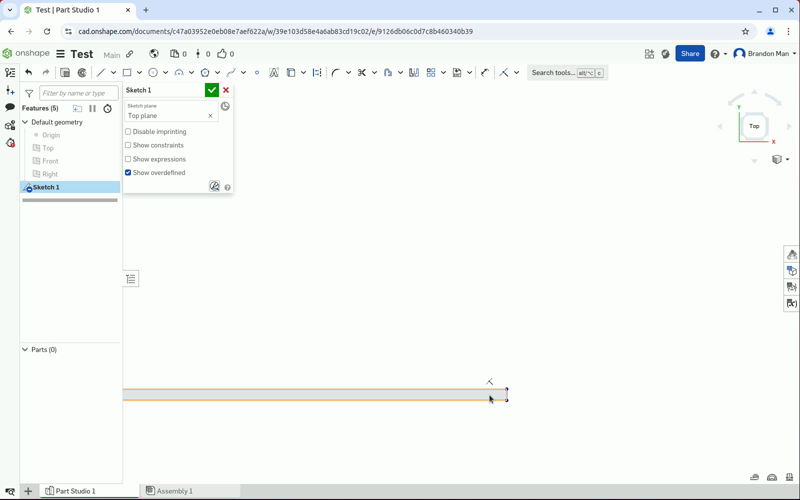
scroll(-6)
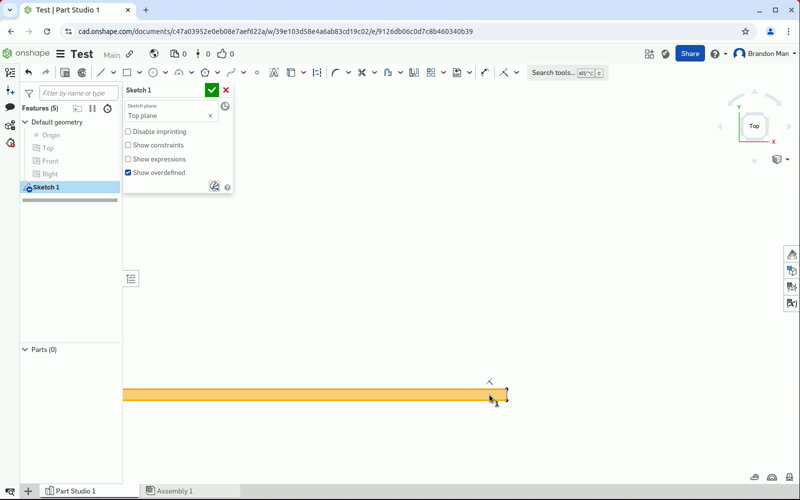
scroll(-6)
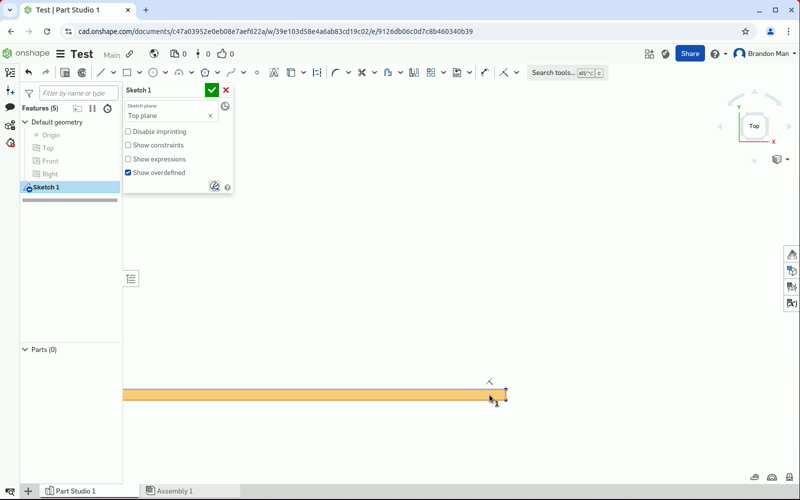
scroll(-6)
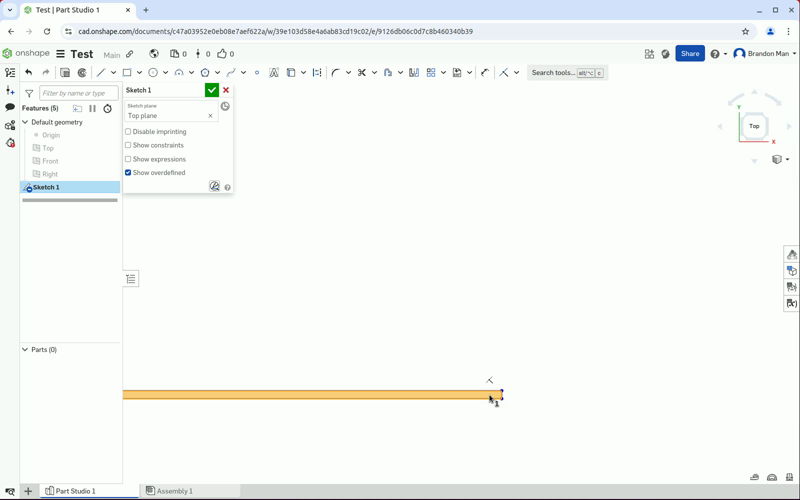
scroll(-6)
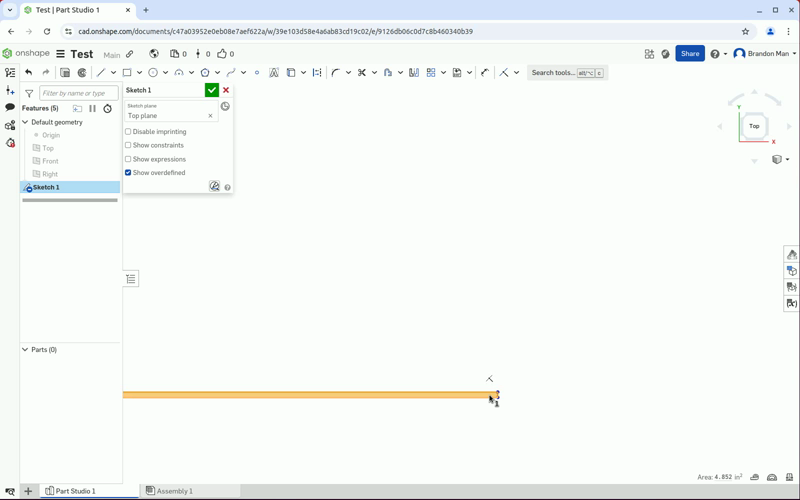
scroll(-6)
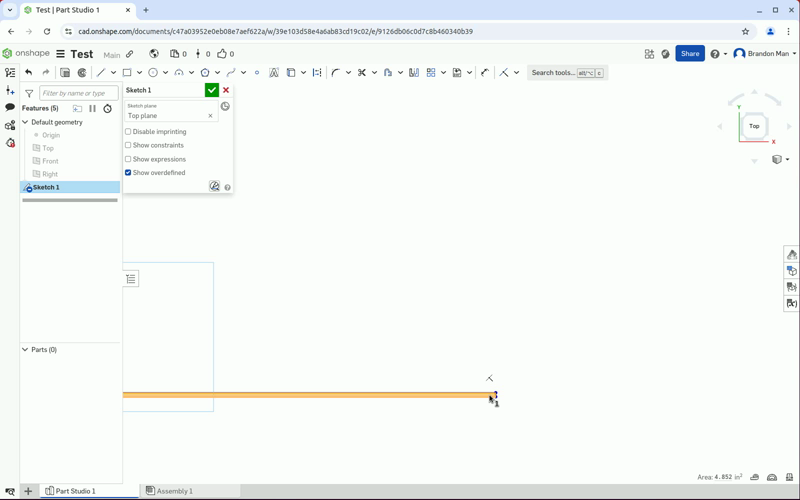
scroll(-6)
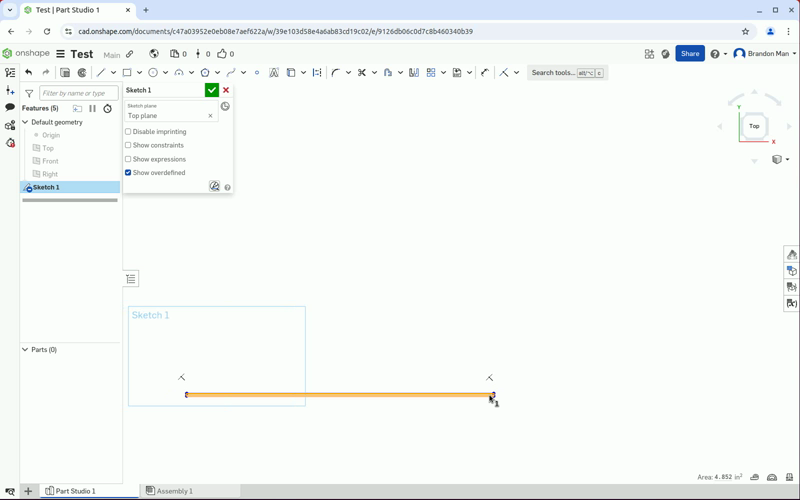
scroll(-6)
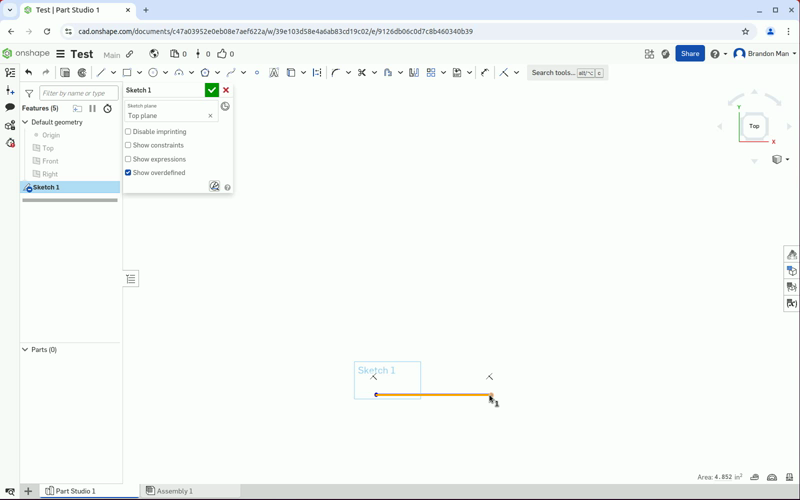
mouse_move(73, 352)
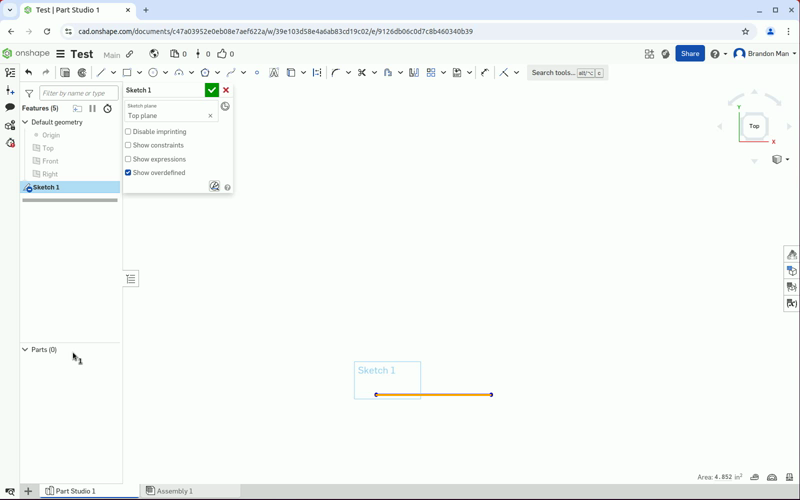
key(shift+y)
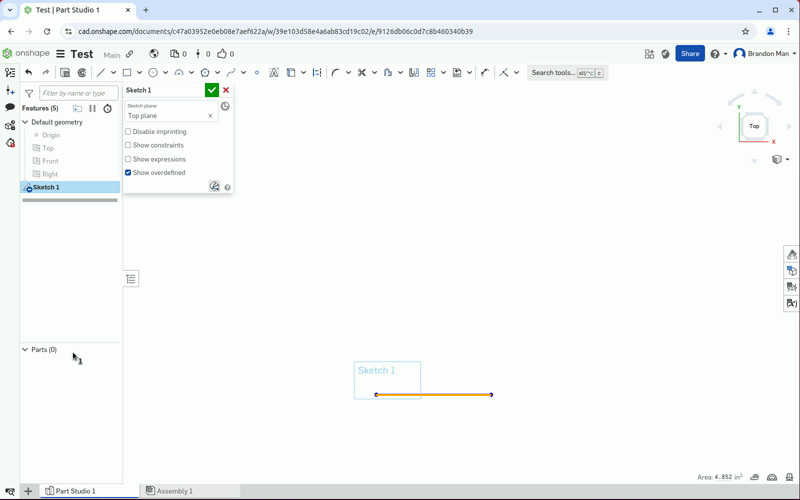
key(shift+e)
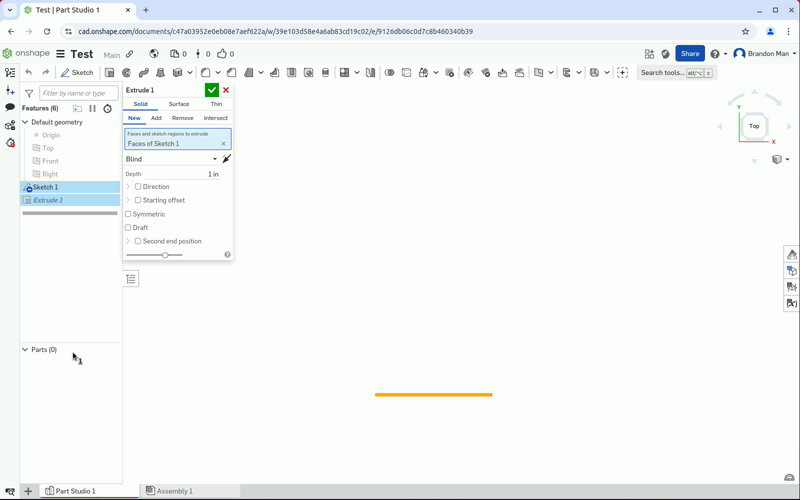
mouse_move(143, 106)
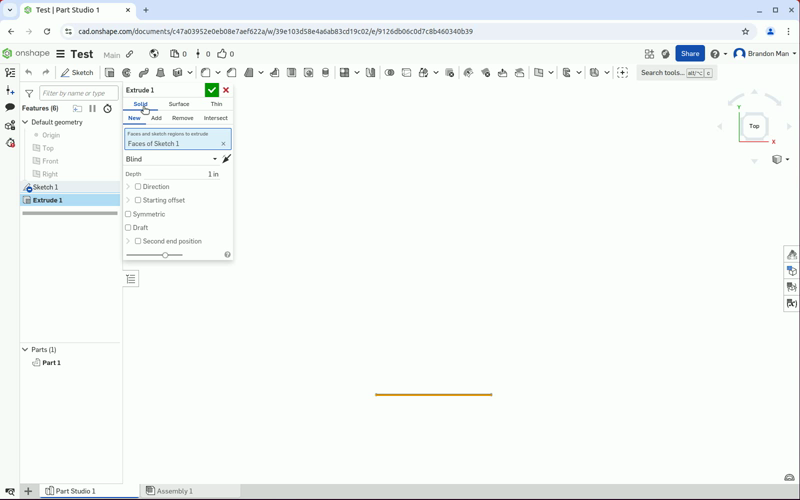
click(143, 106)
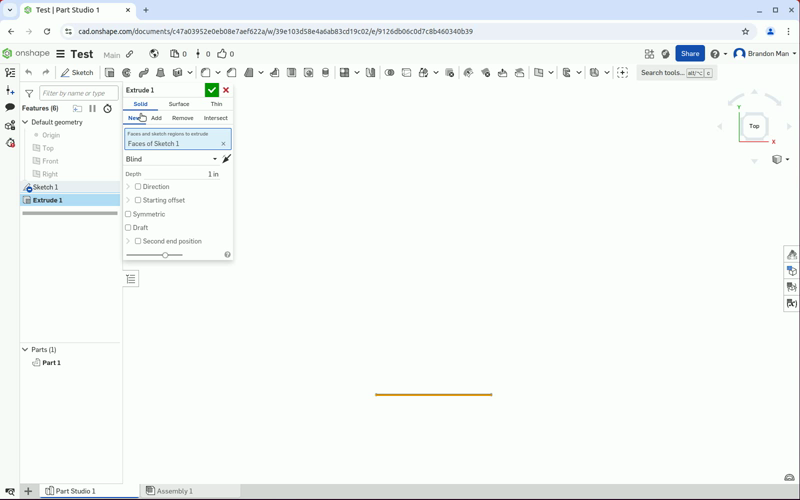
mouse_move(137, 120)
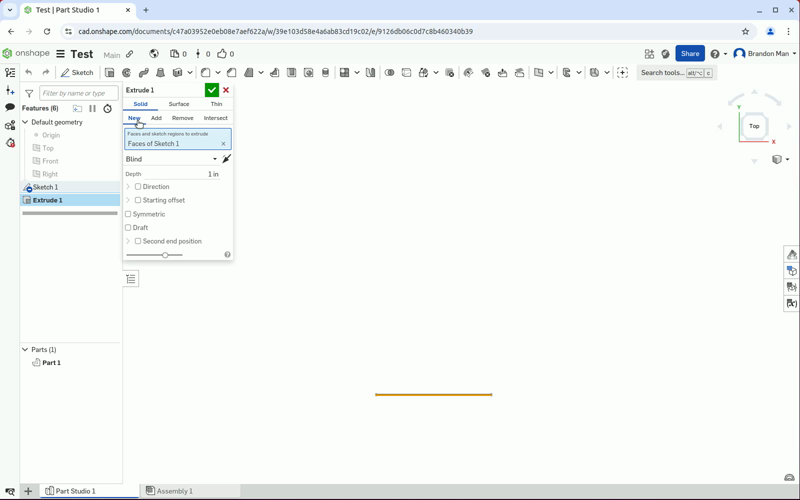
click(137, 120)
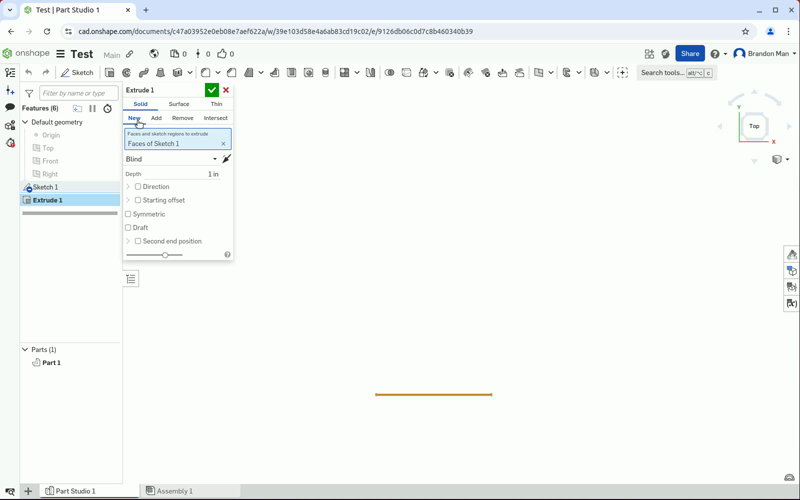
key(tab, 4)
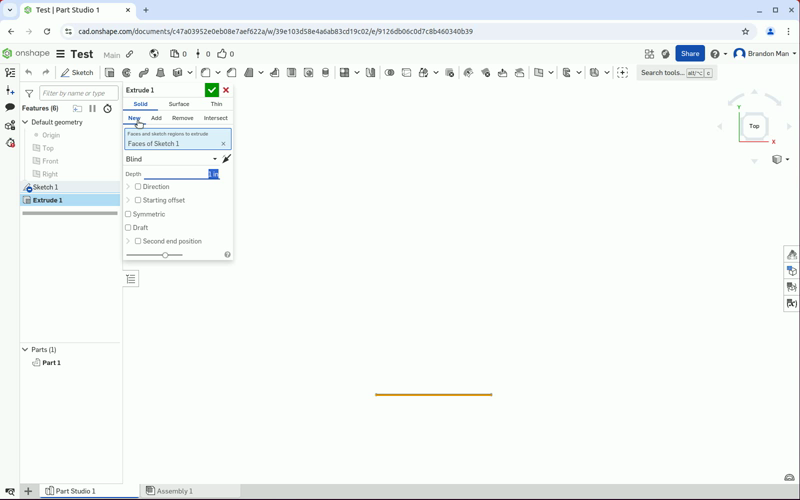
text(0.963)
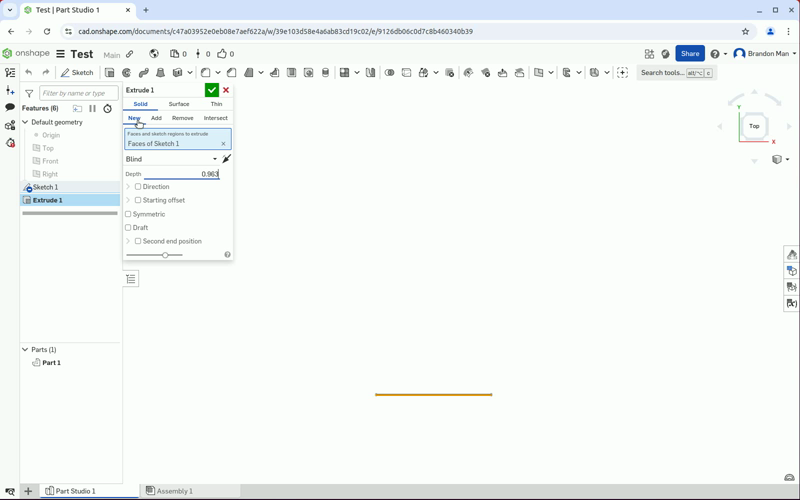
key(enter)
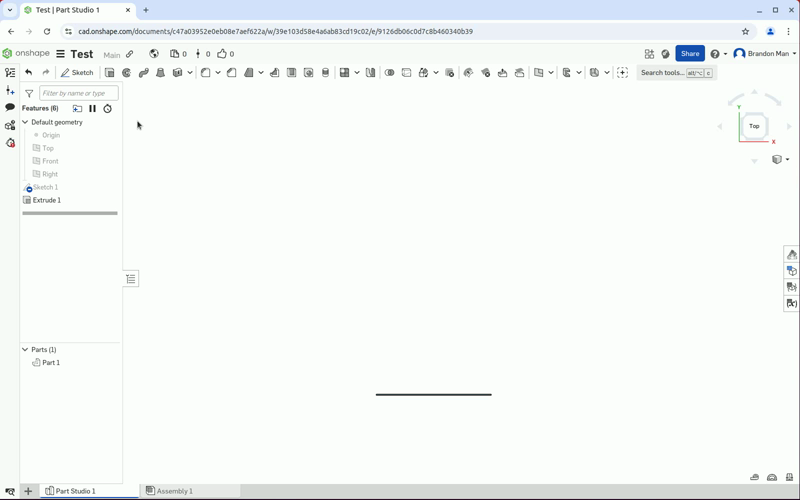
key(shift+h)
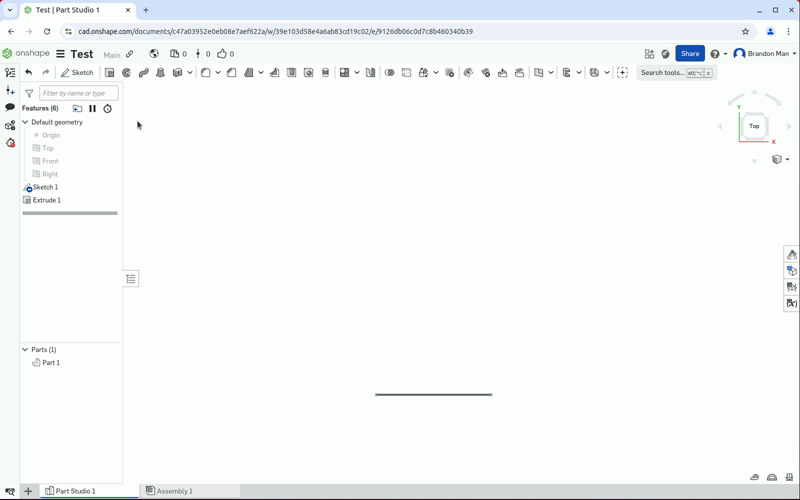
key(shift+h)
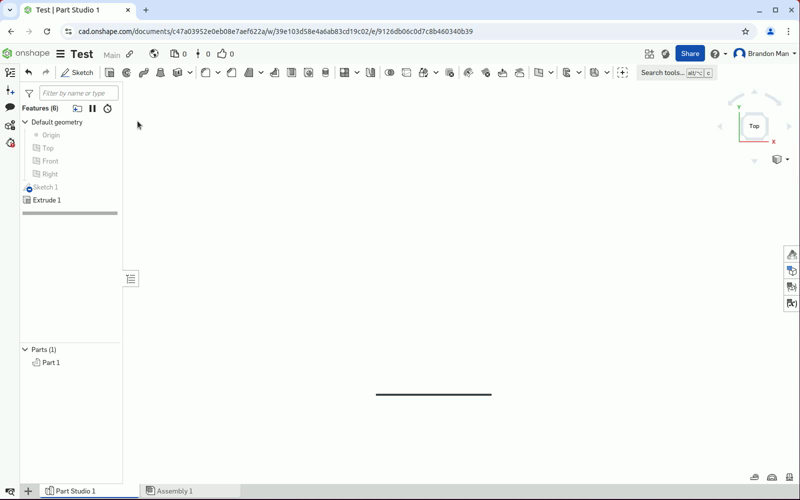
mouse_move(73, 189)
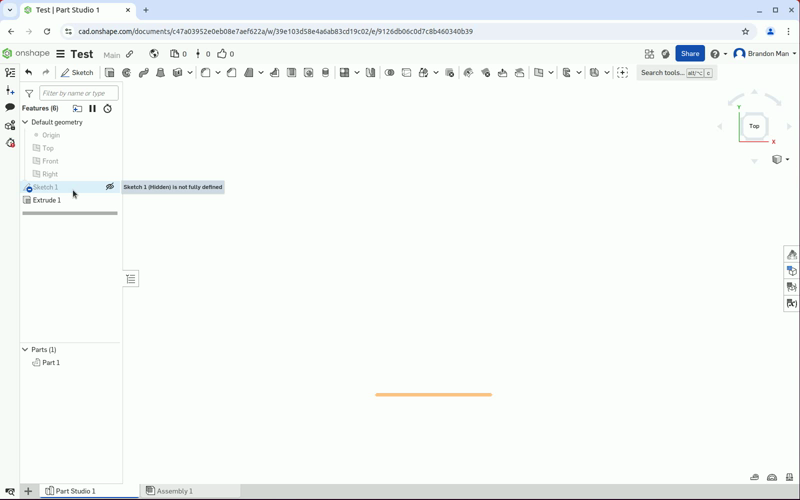
click(73, 189)
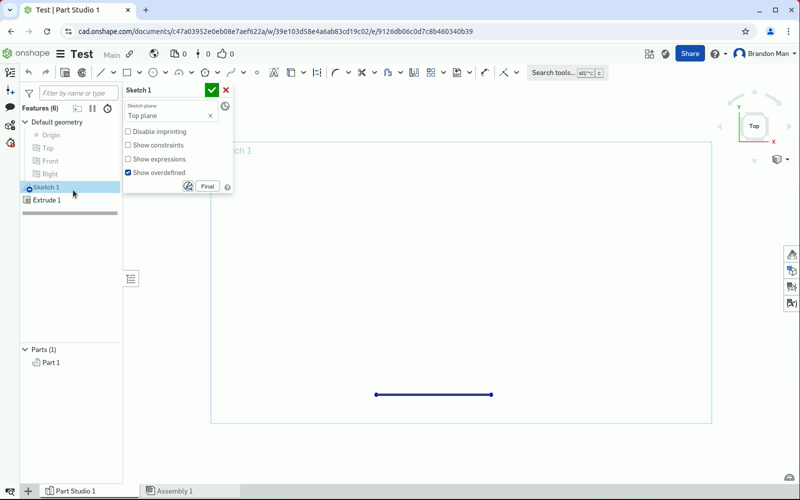
mouse_move(229, 92)
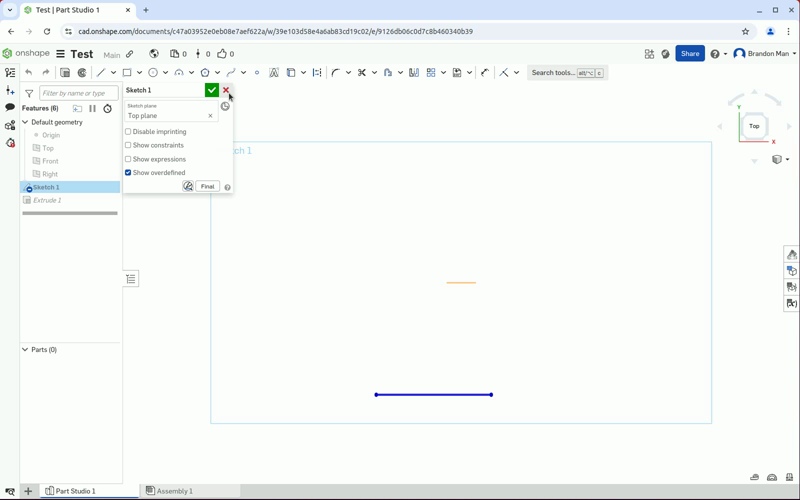
click(229, 92)
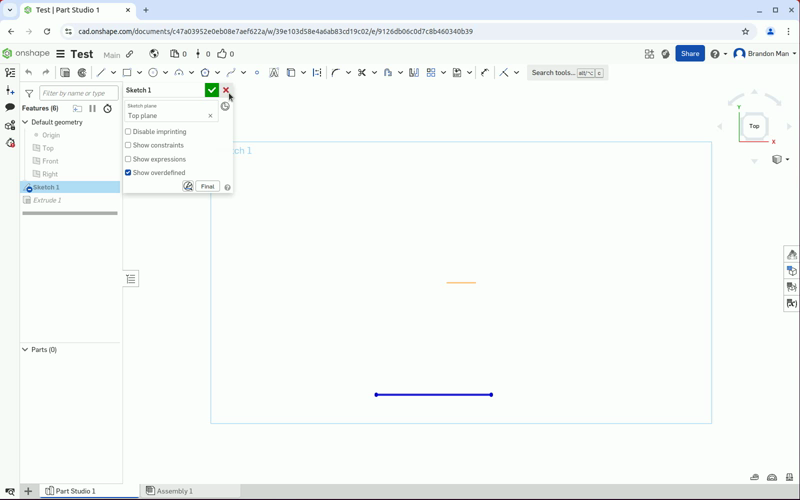
key(shift+s)
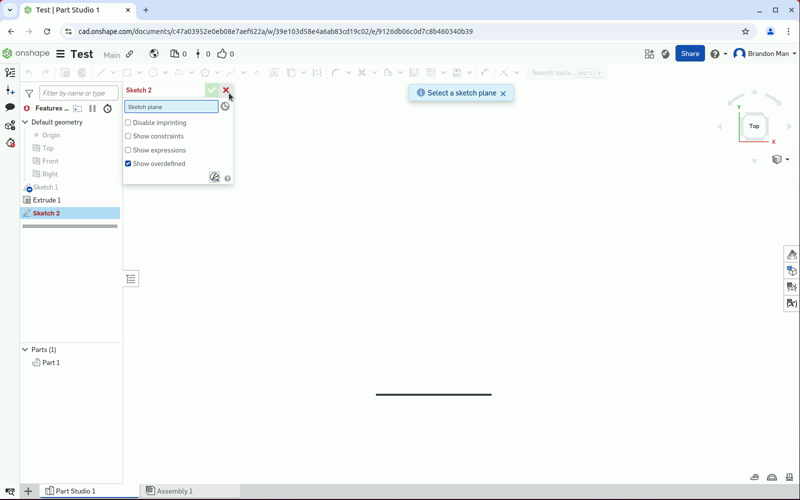
mouse_move(73, 150)
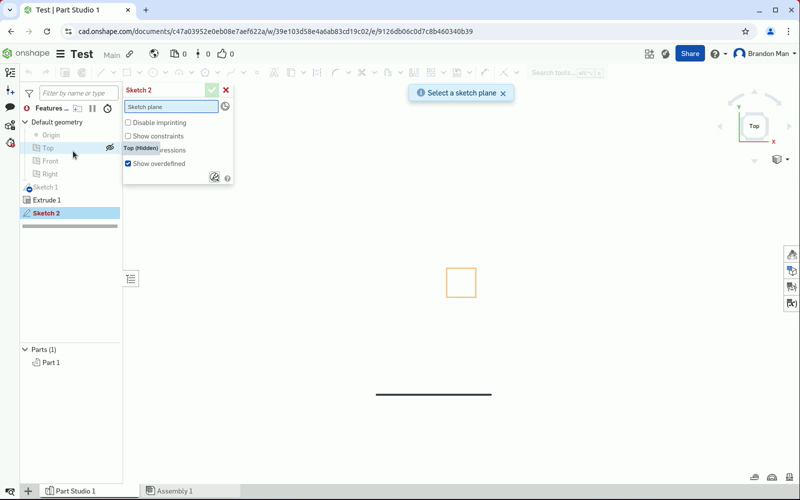
click(73, 150)
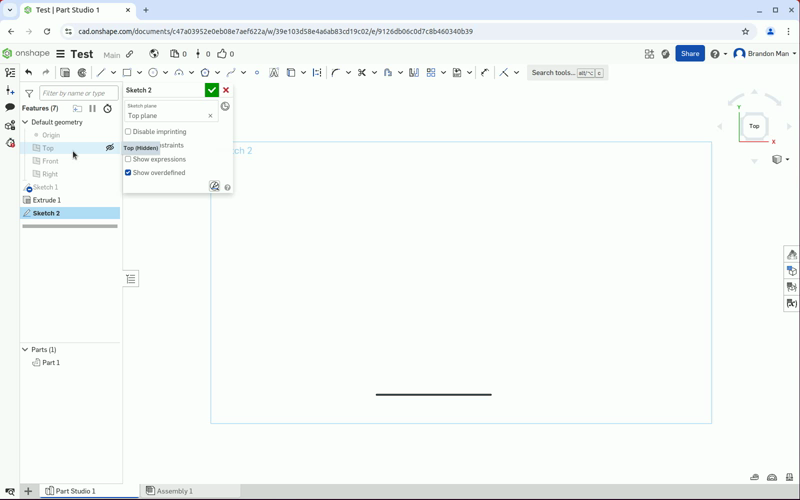
mouse_move(73, 352)
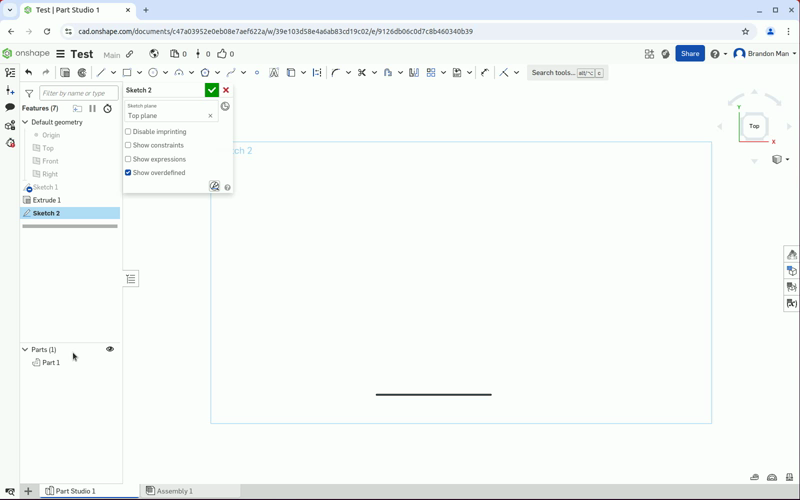
key(y)
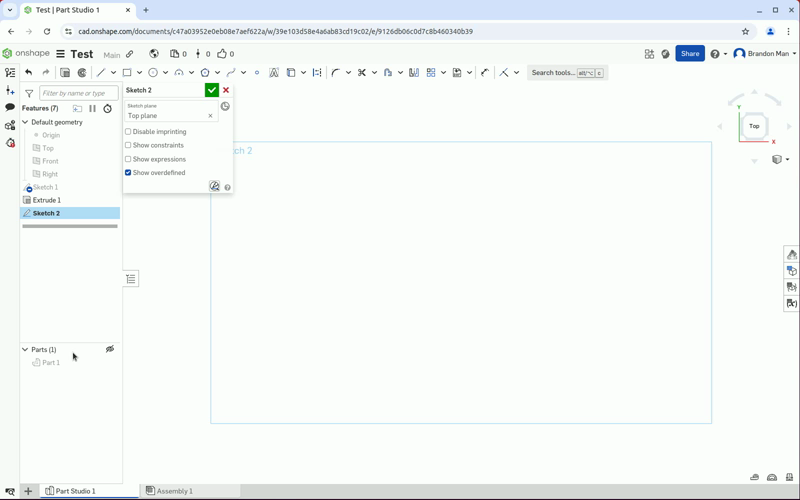
key(l)
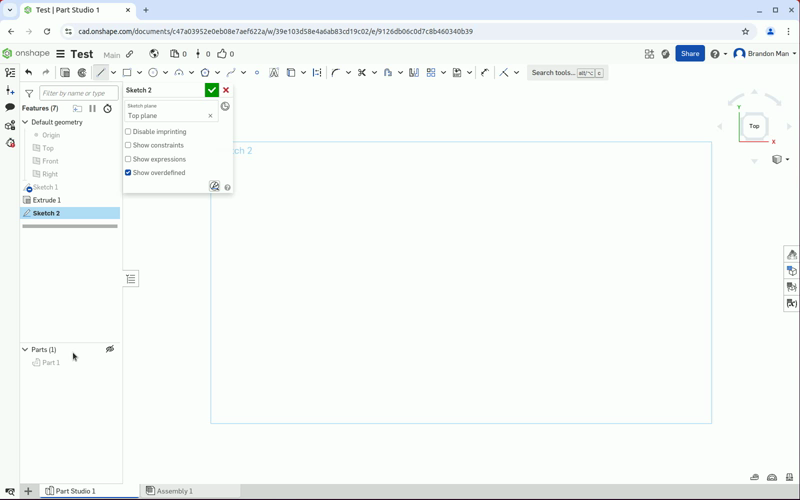
key_down(shift)
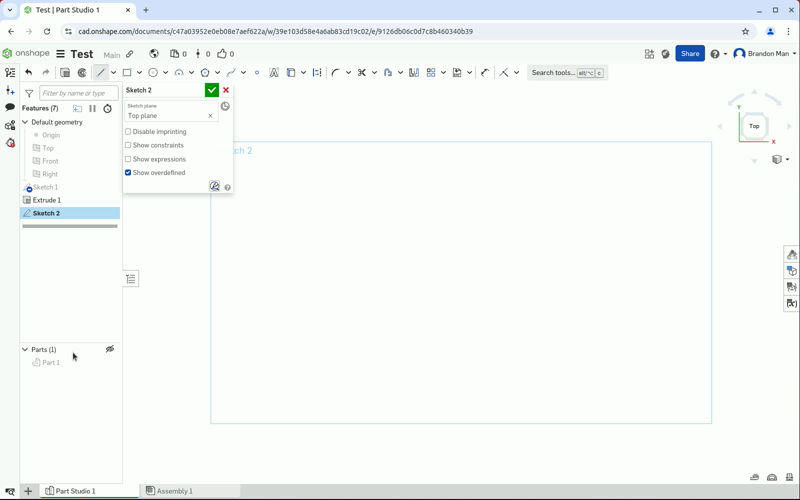
mouse_move(376, 362)
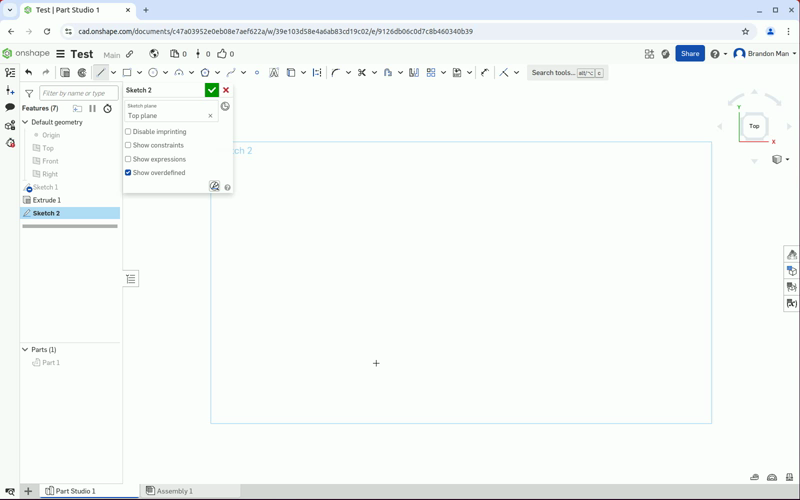
click(376, 362)
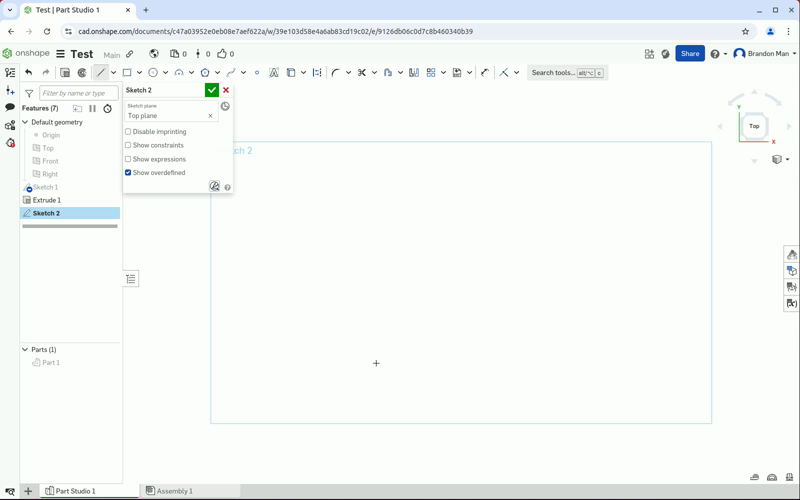
key_up(shift)
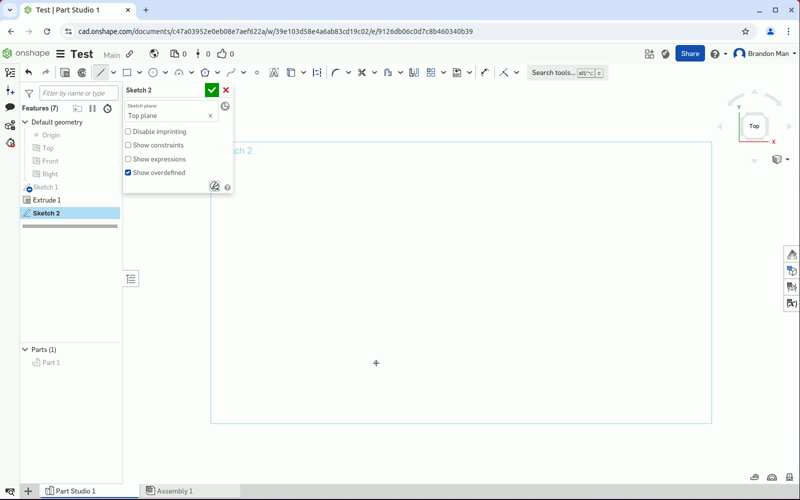
key_down(shift)
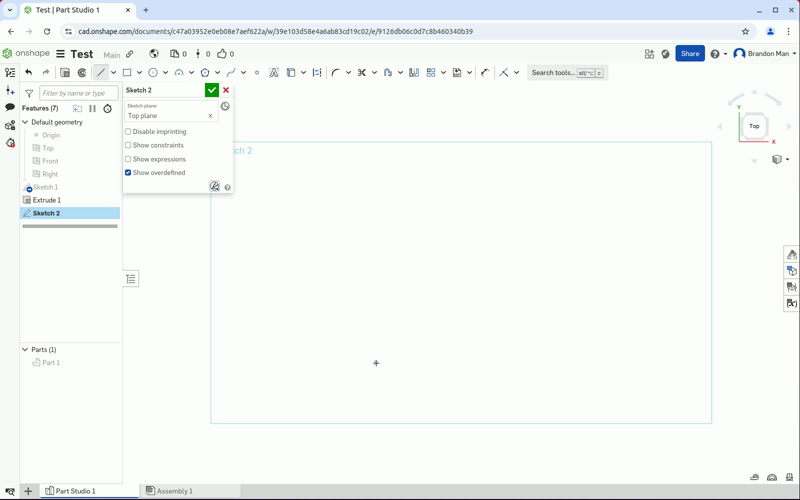
mouse_move(406, 362)
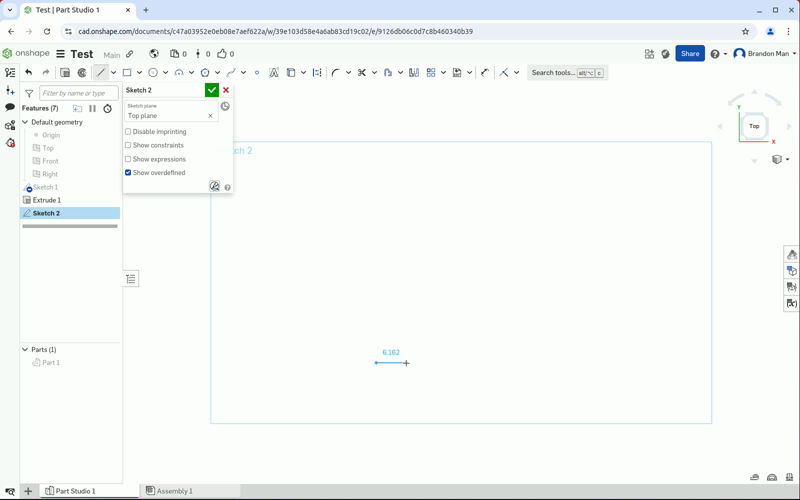
mouse_move(377, 362)
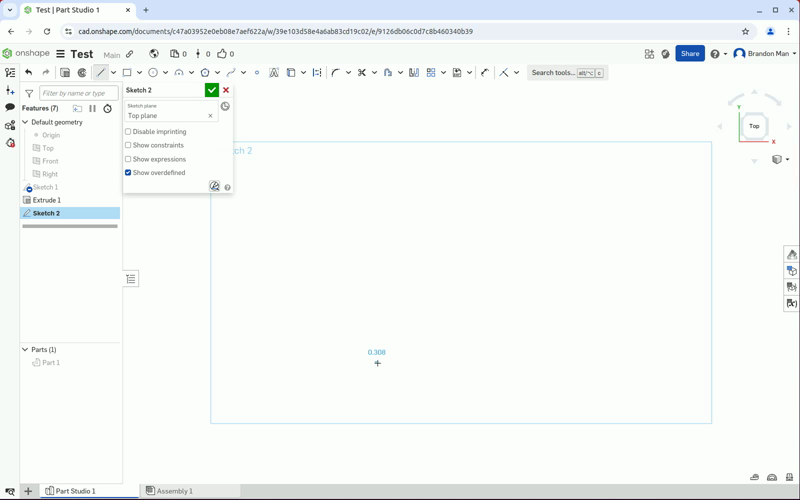
scroll(6)
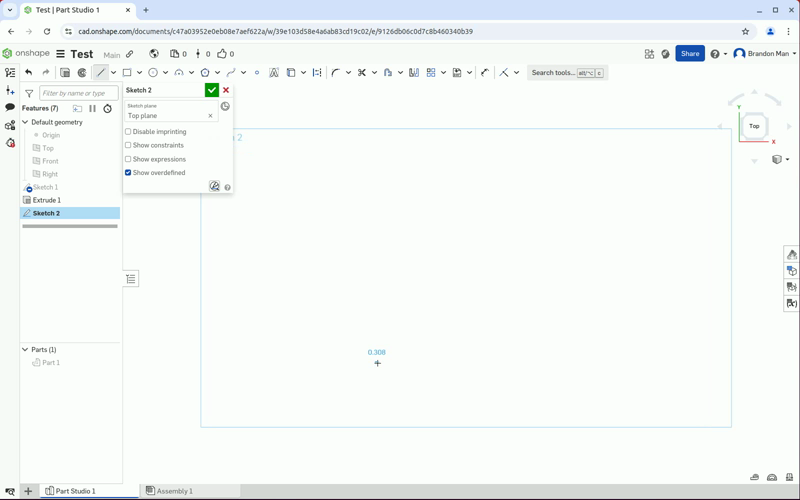
scroll(6)
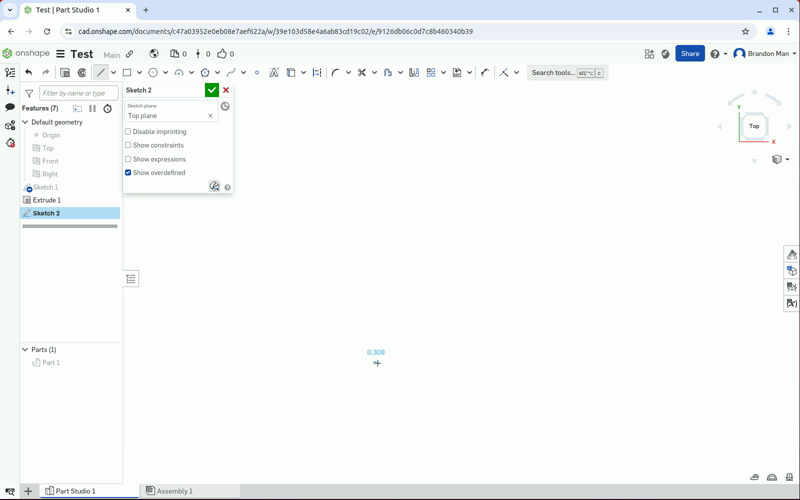
scroll(6)
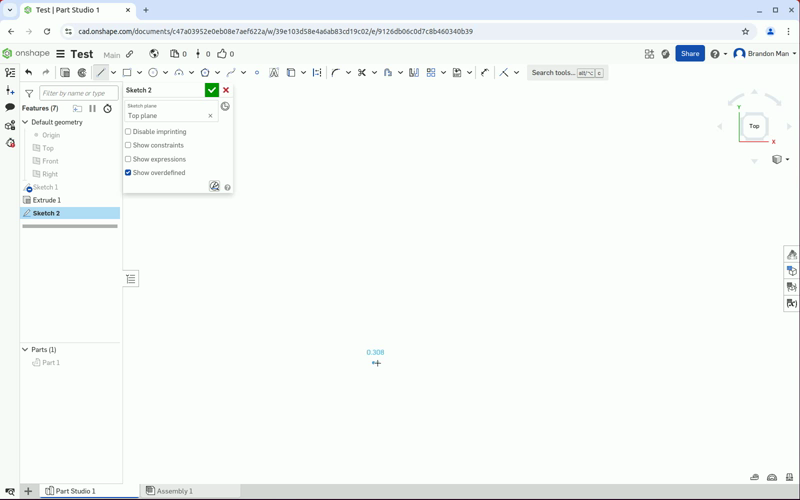
scroll(6)
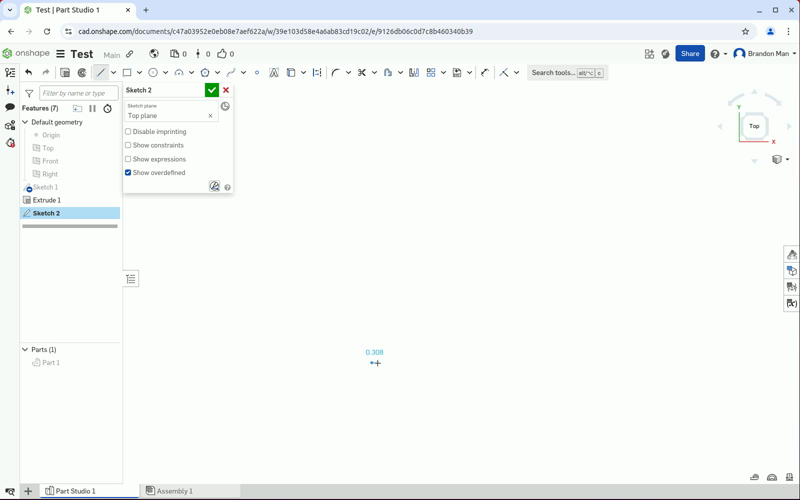
scroll(6)
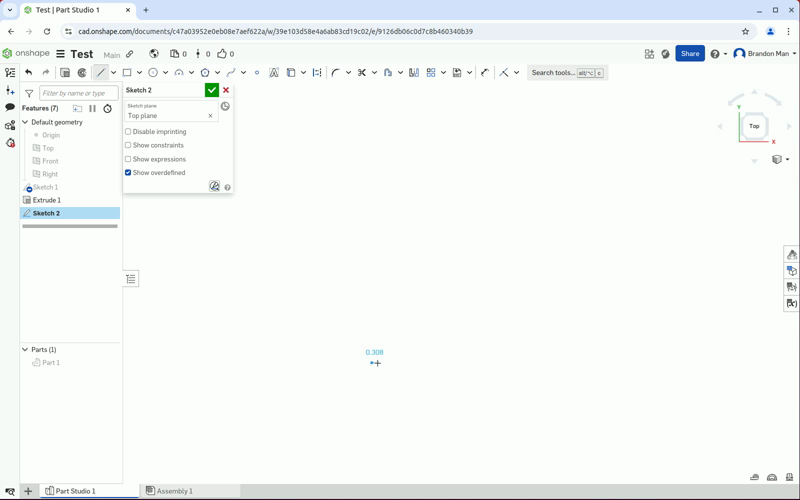
scroll(6)
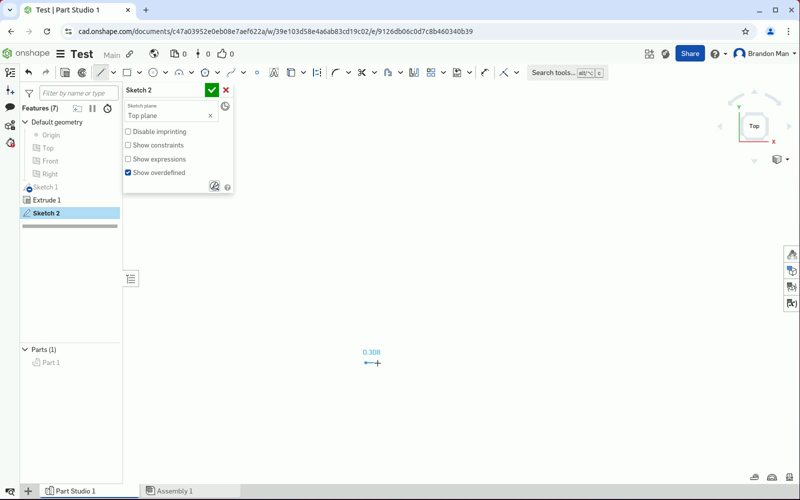
scroll(6)
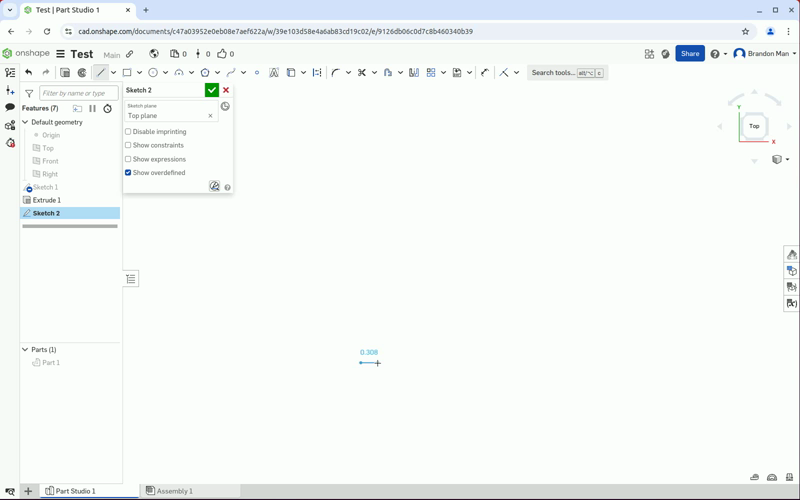
click(377, 362)
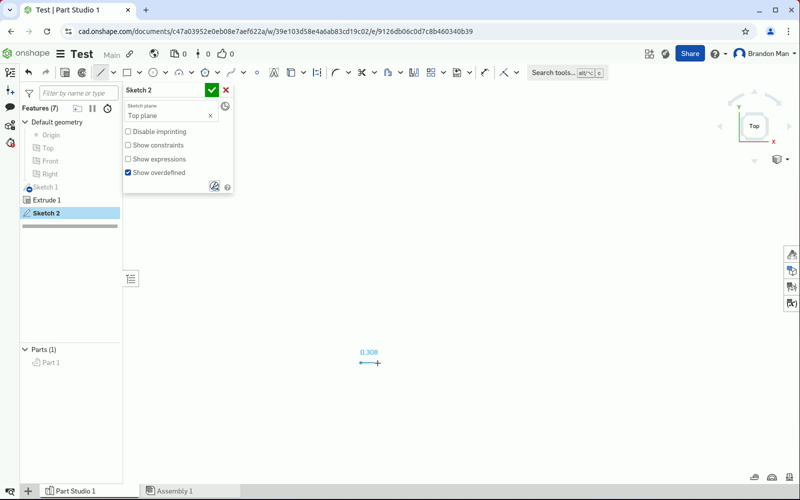
scroll(-6)
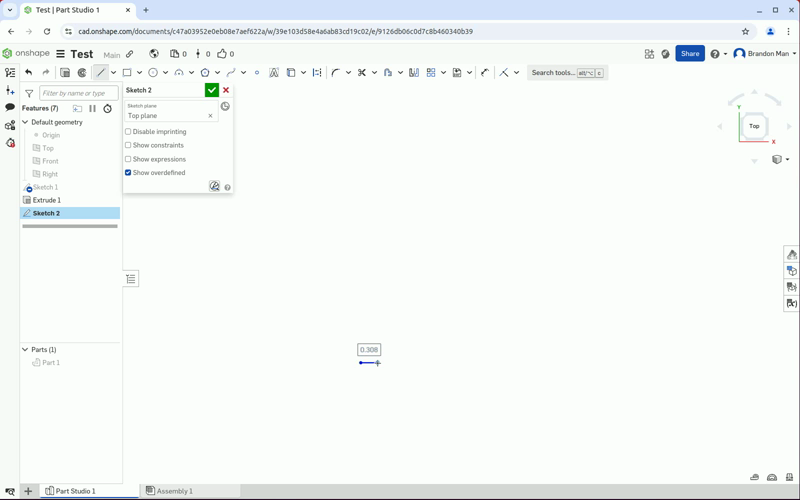
scroll(-6)
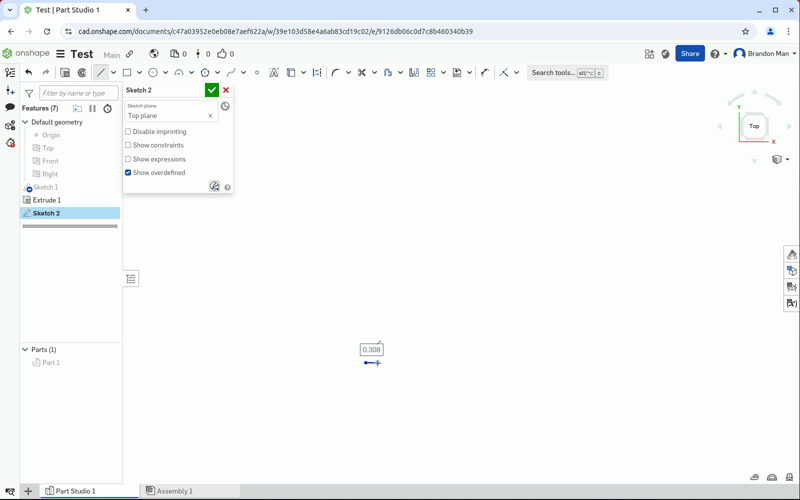
scroll(-6)
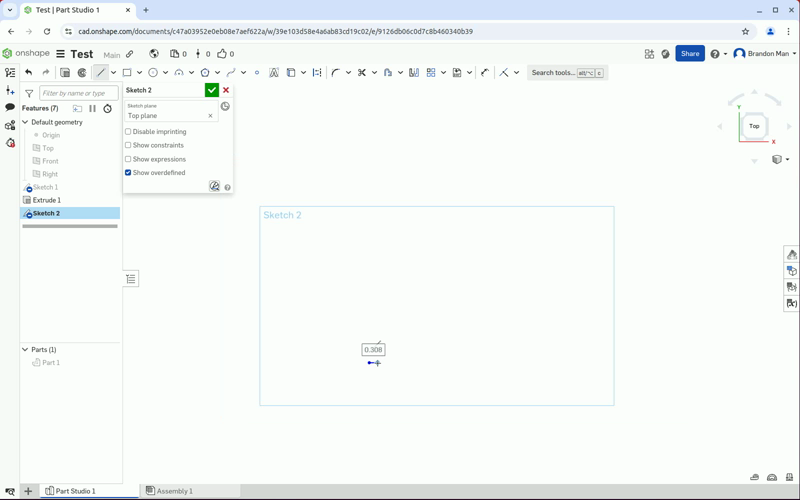
scroll(-6)
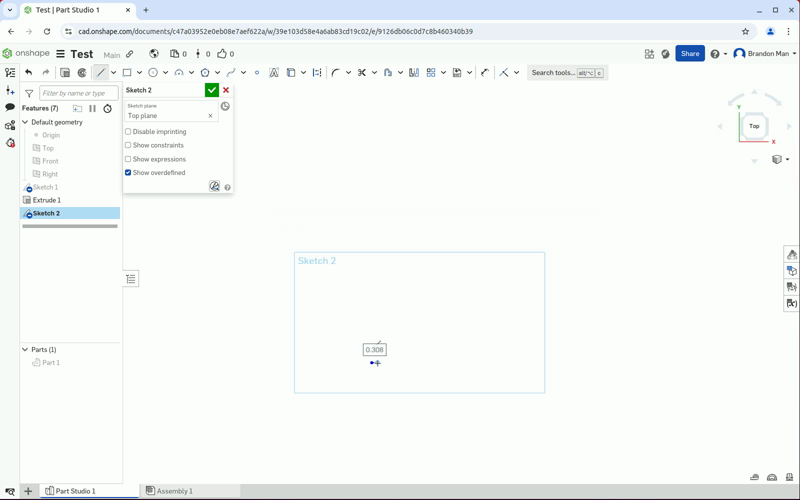
scroll(-6)
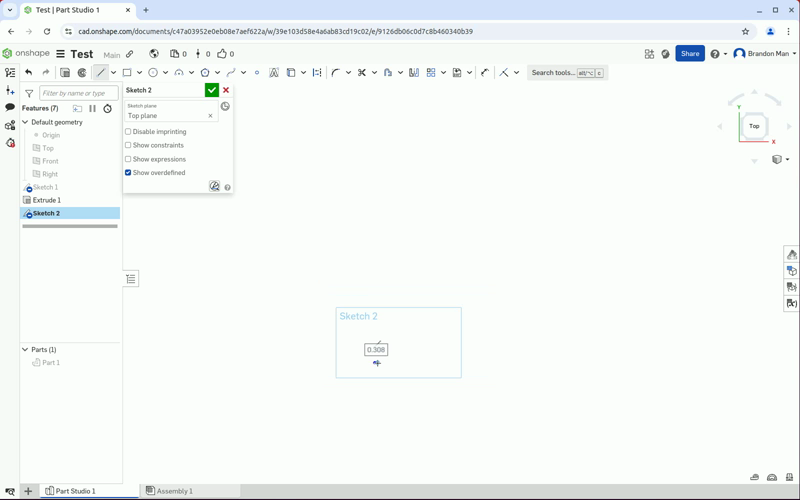
scroll(-6)
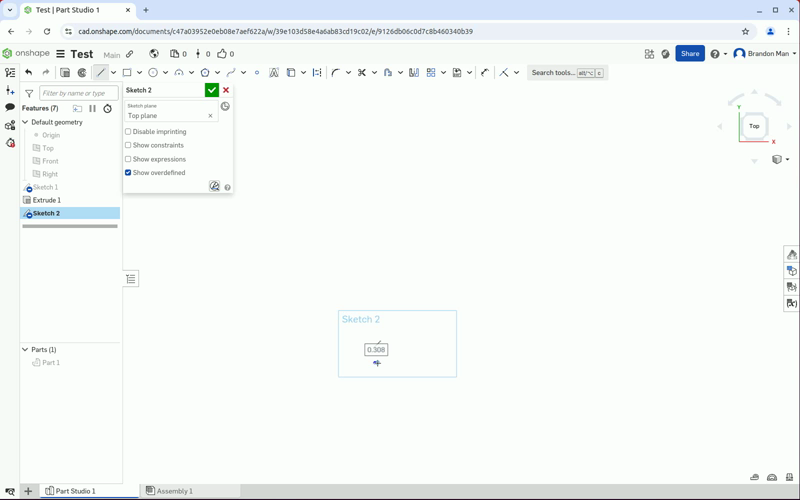
scroll(-6)
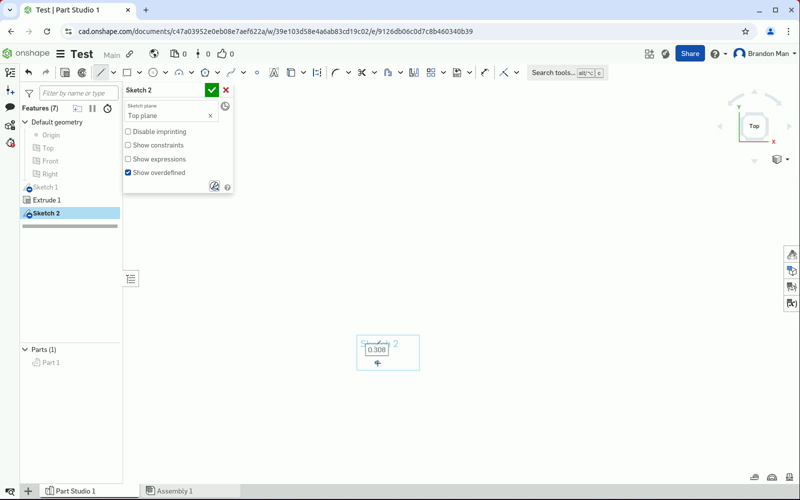
key_up(shift)
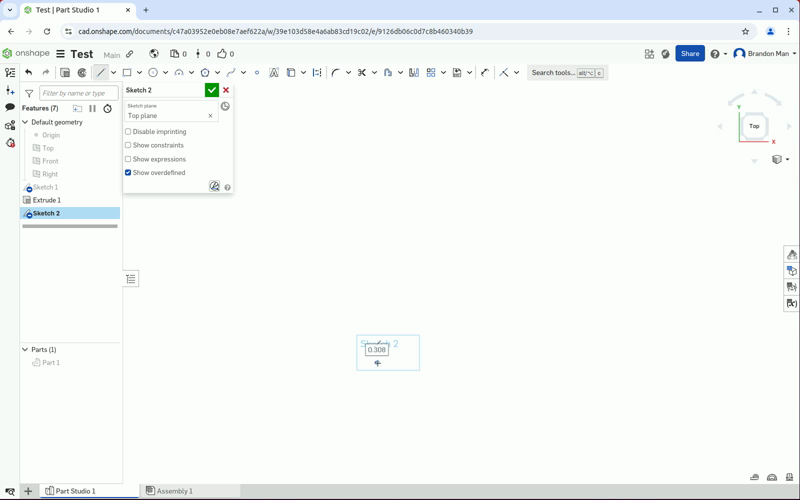
key_down(shift)
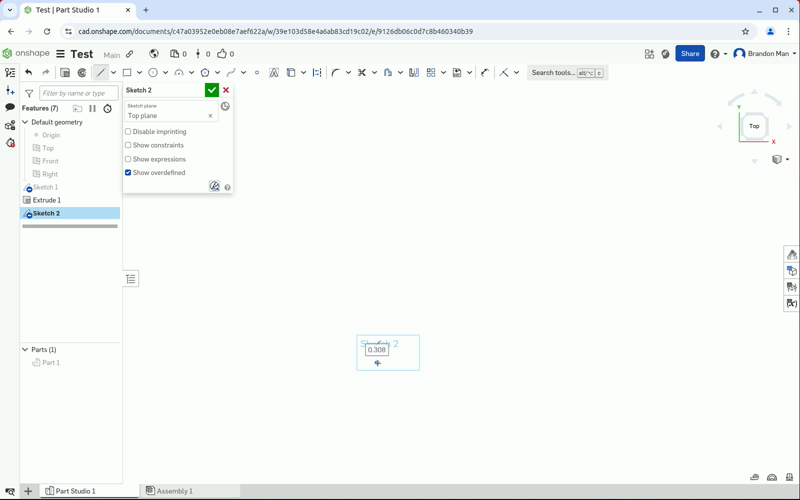
mouse_move(377, 247)
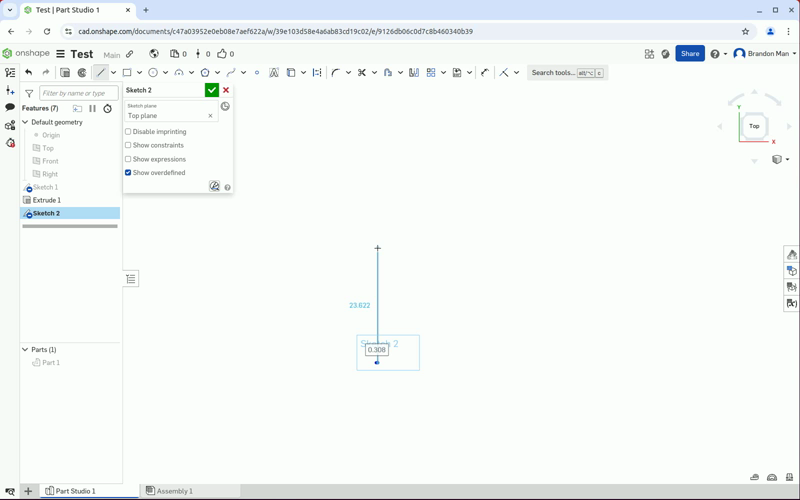
click(377, 247)
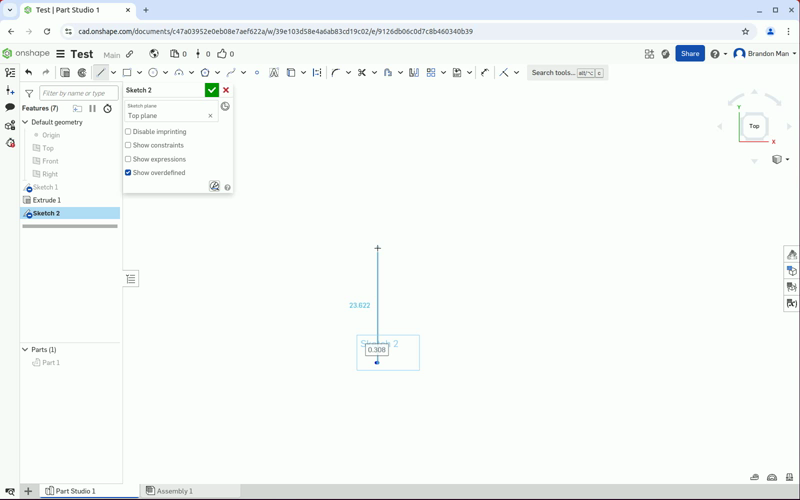
key_up(shift)
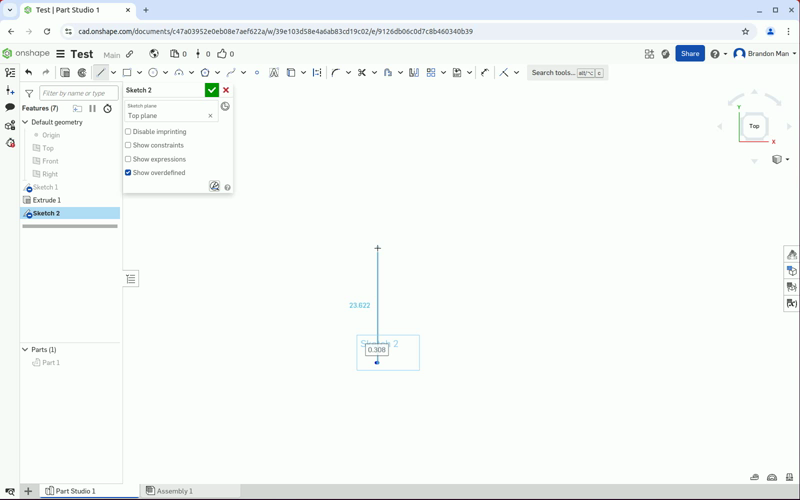
key_down(shift)
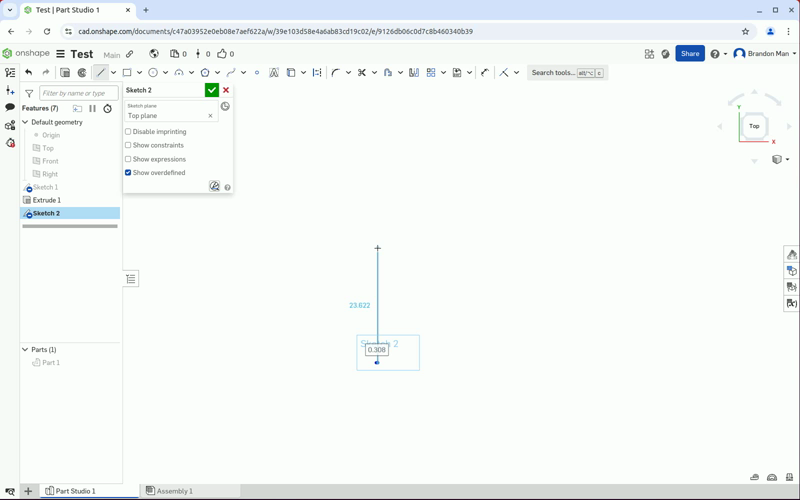
mouse_move(407, 247)
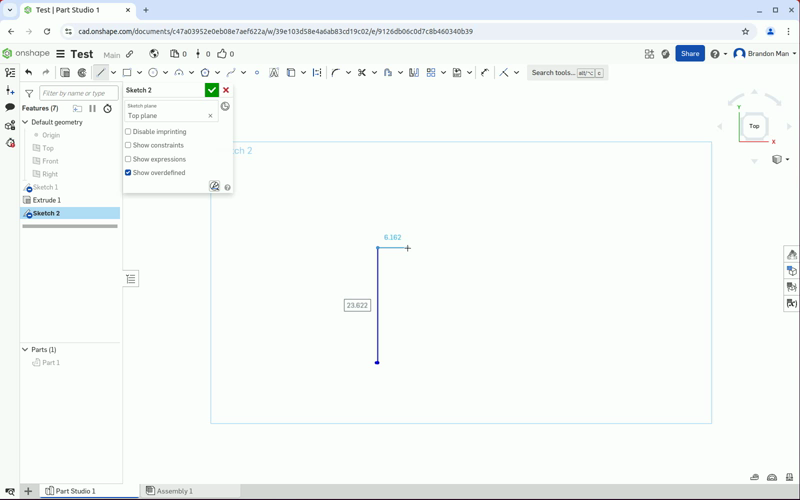
mouse_move(376, 247)
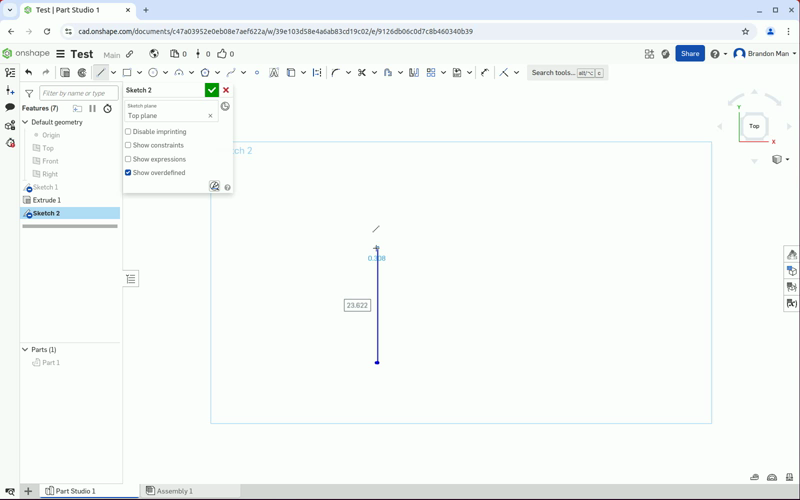
scroll(6)
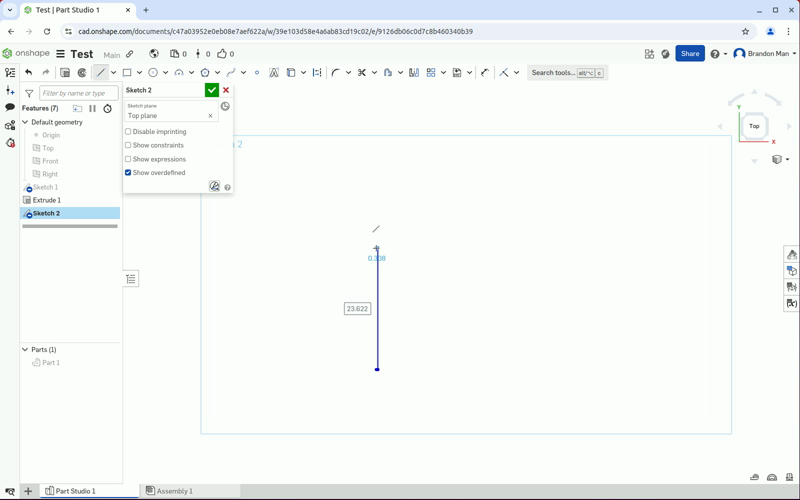
scroll(6)
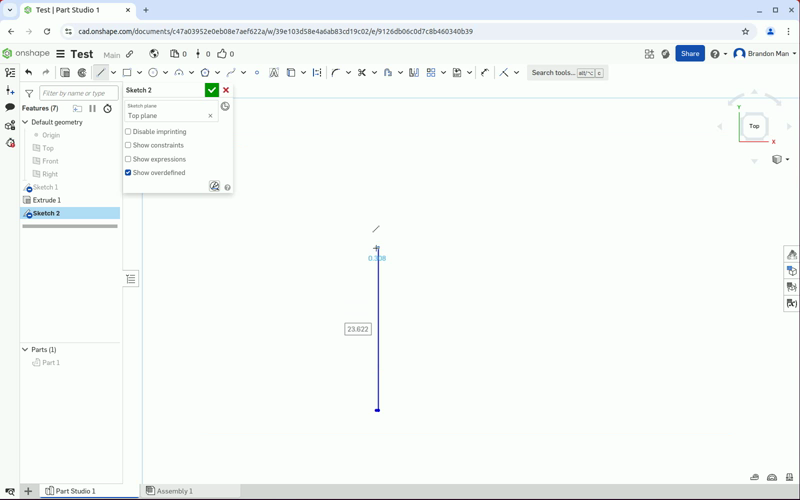
scroll(6)
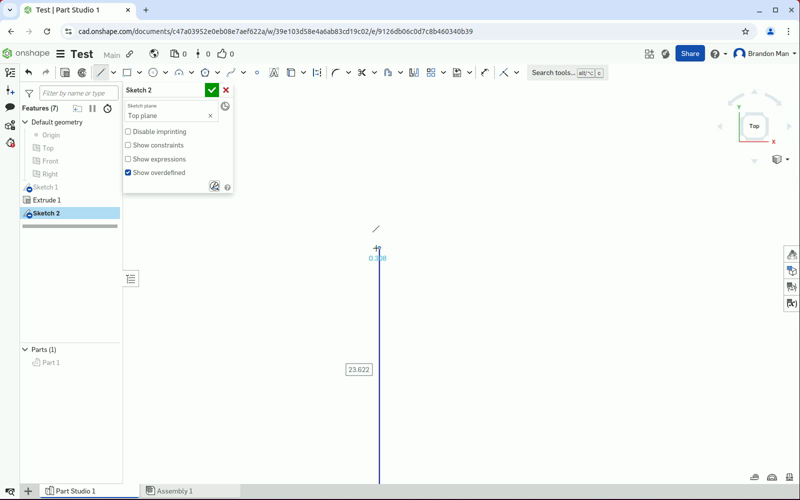
scroll(6)
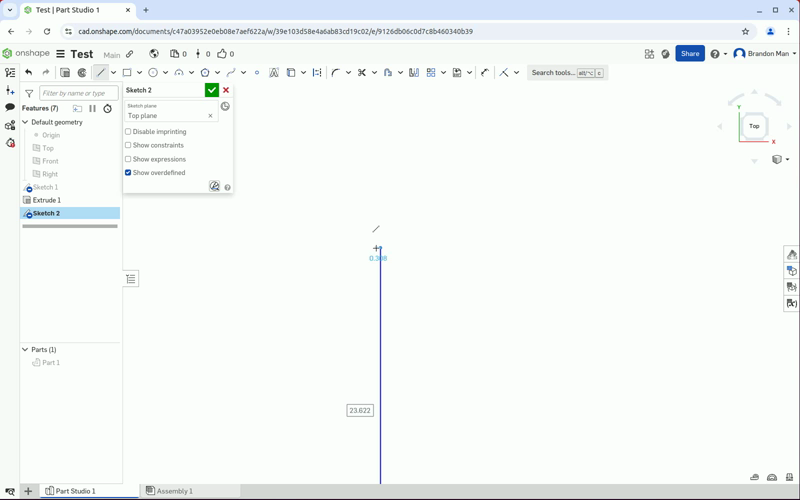
scroll(6)
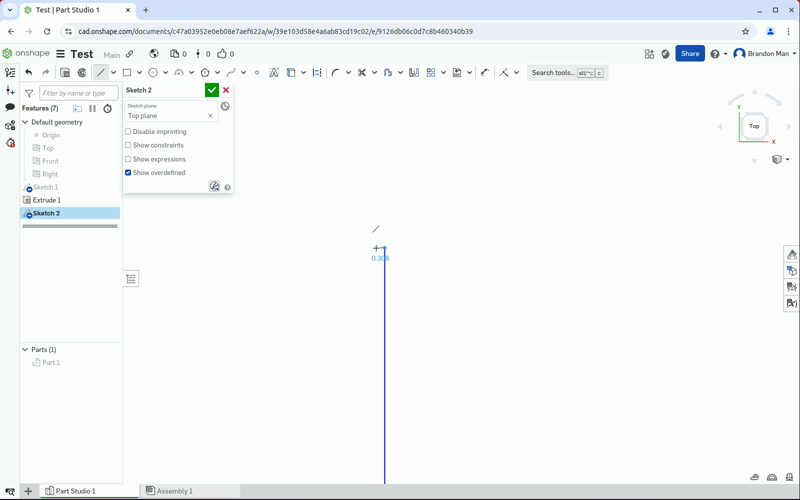
scroll(6)
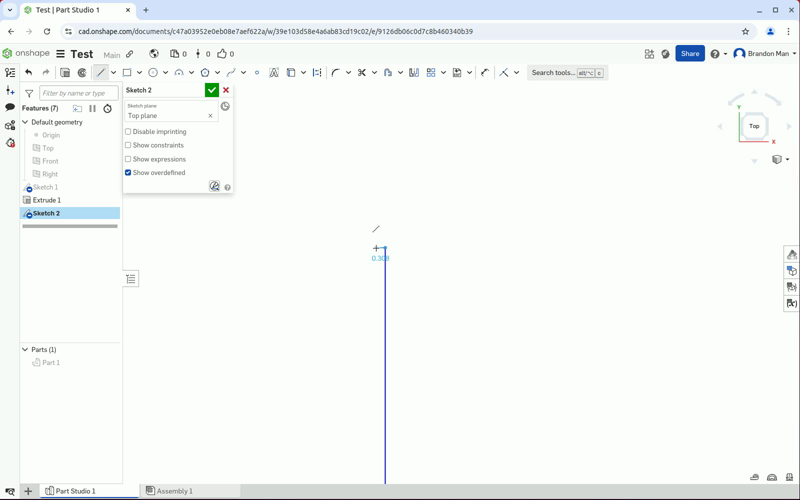
scroll(6)
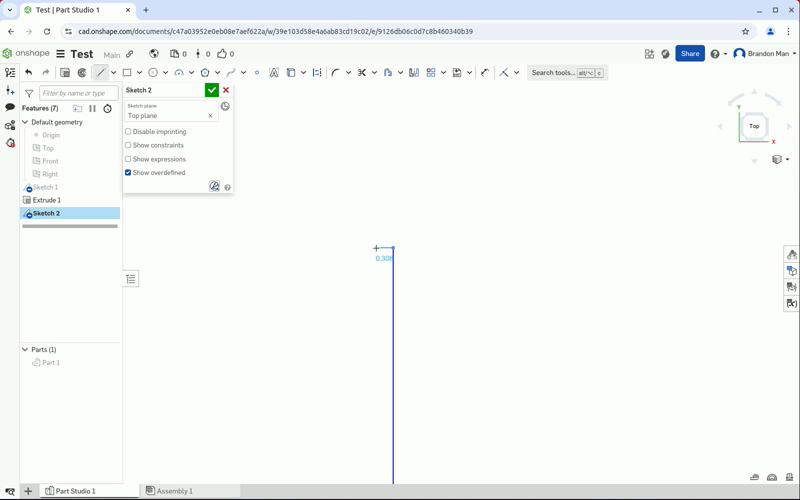
click(376, 247)
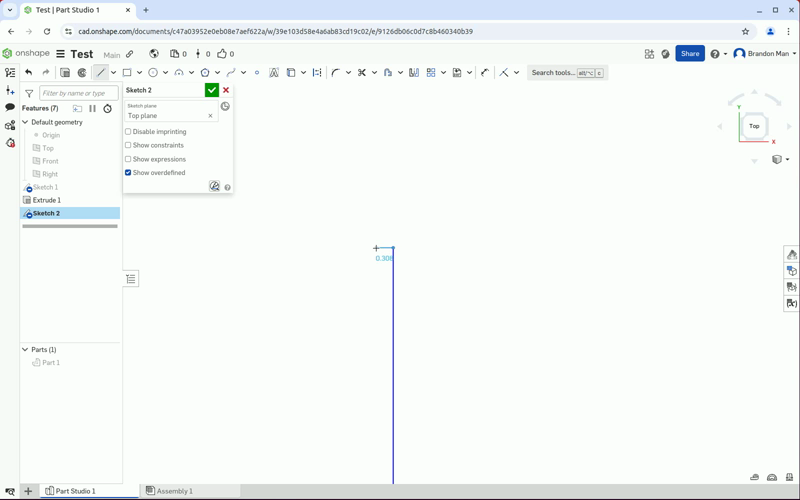
scroll(-6)
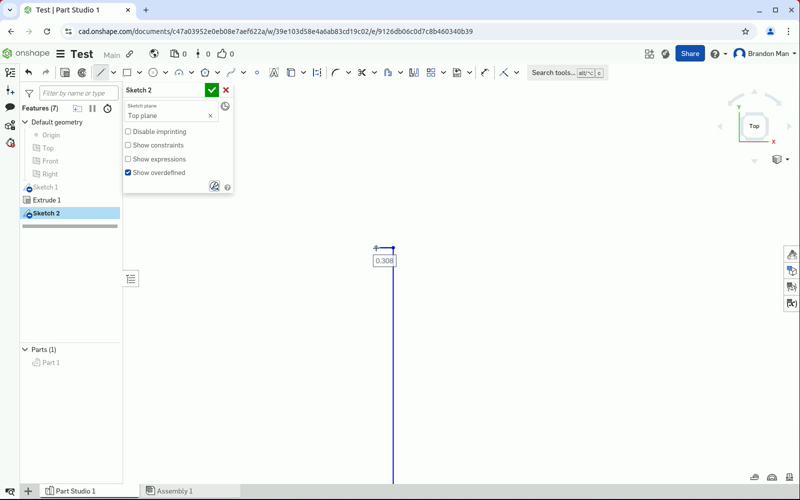
scroll(-6)
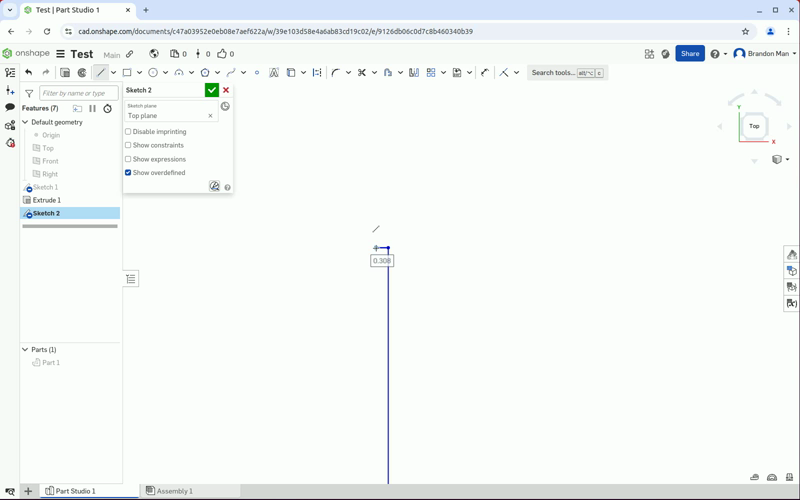
scroll(-6)
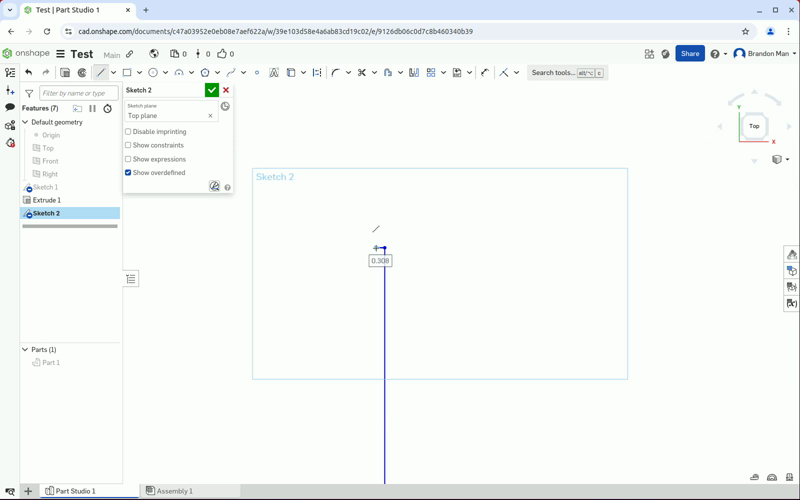
scroll(-6)
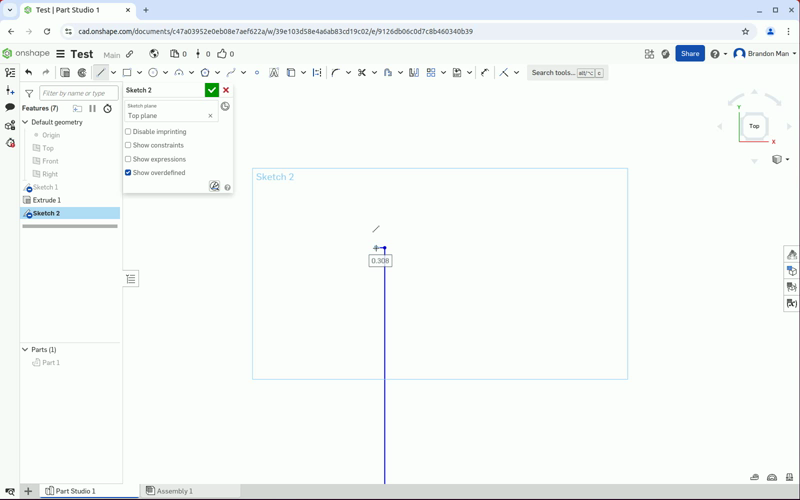
scroll(-6)
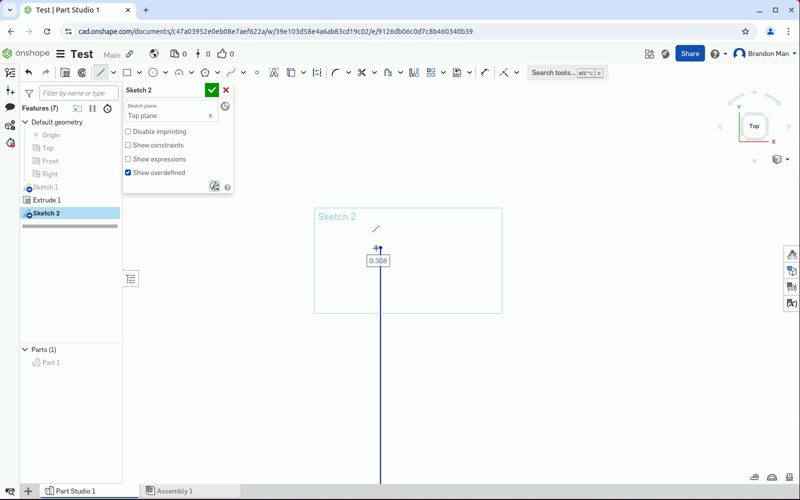
scroll(-6)
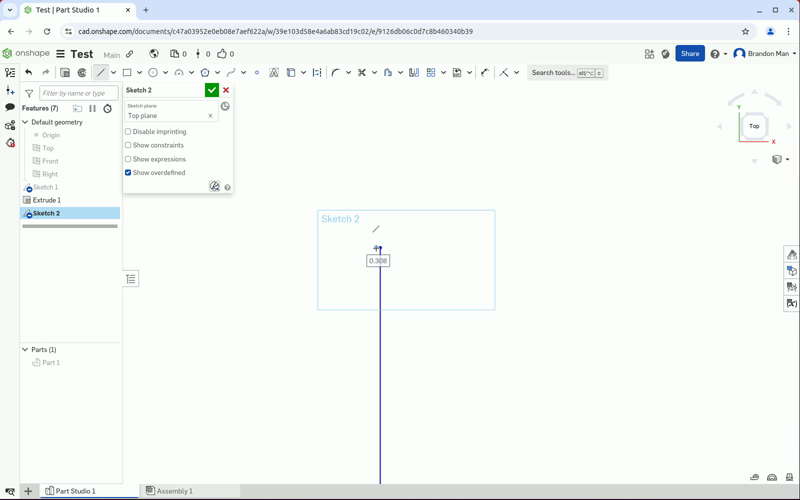
scroll(-6)
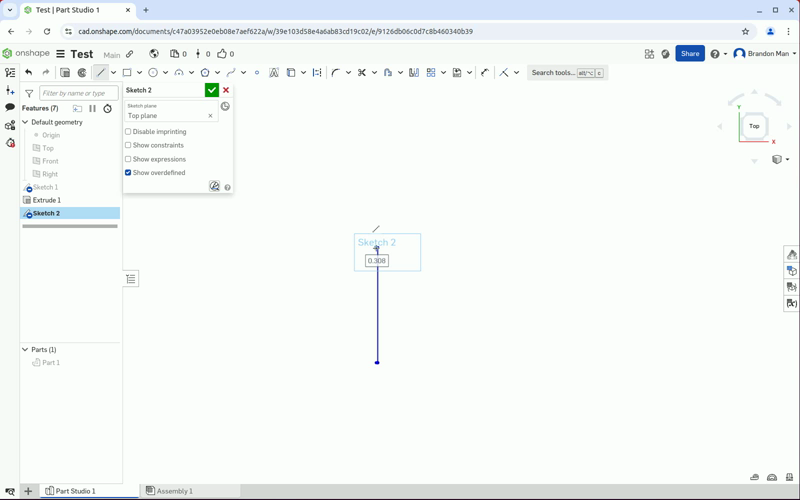
key_up(shift)
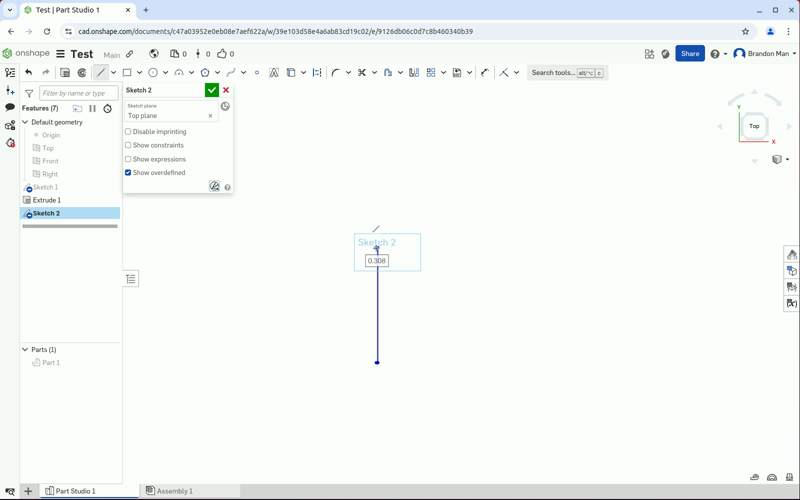
key_down(shift)
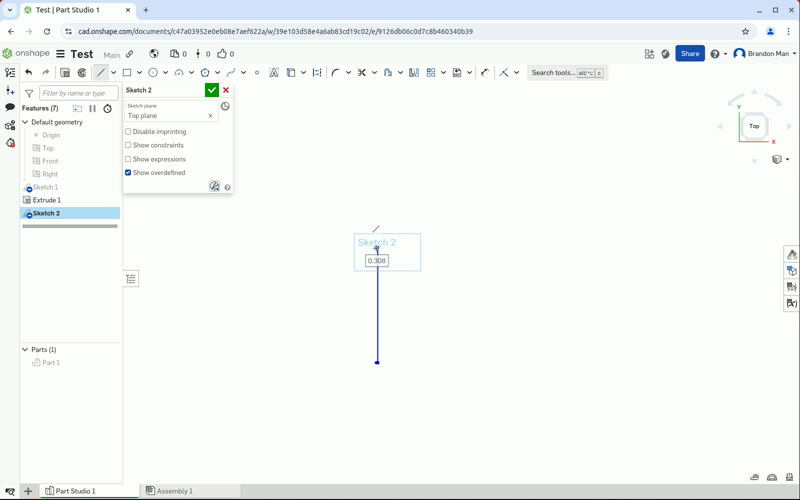
mouse_move(376, 362)
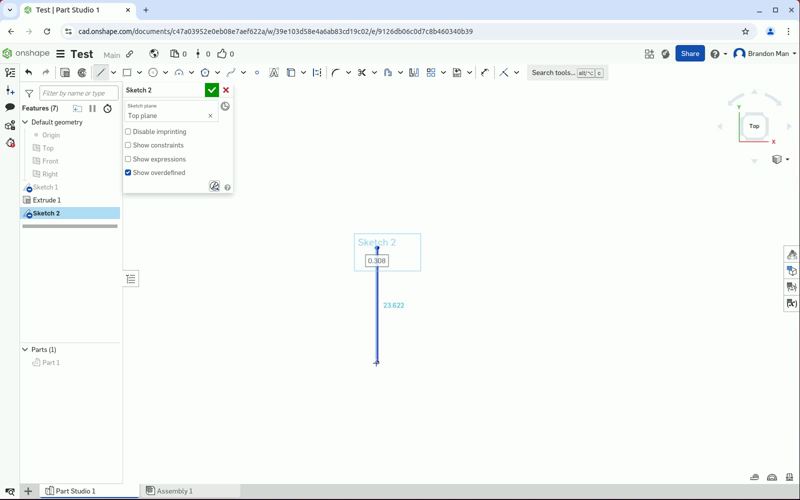
scroll(6)
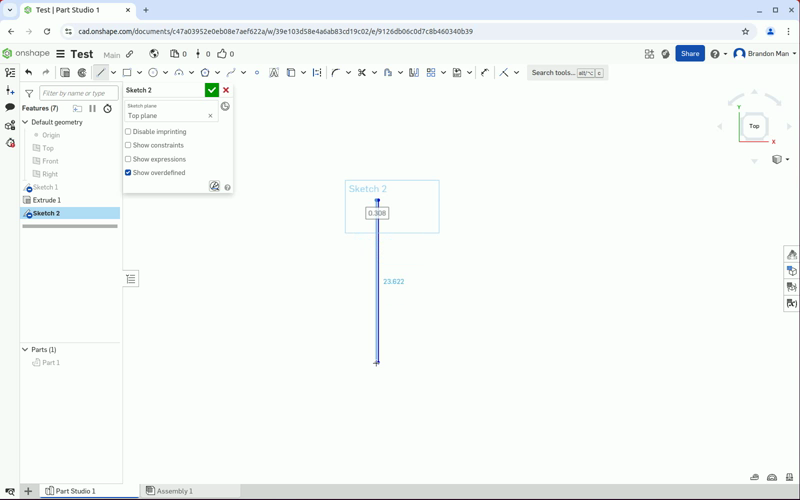
scroll(6)
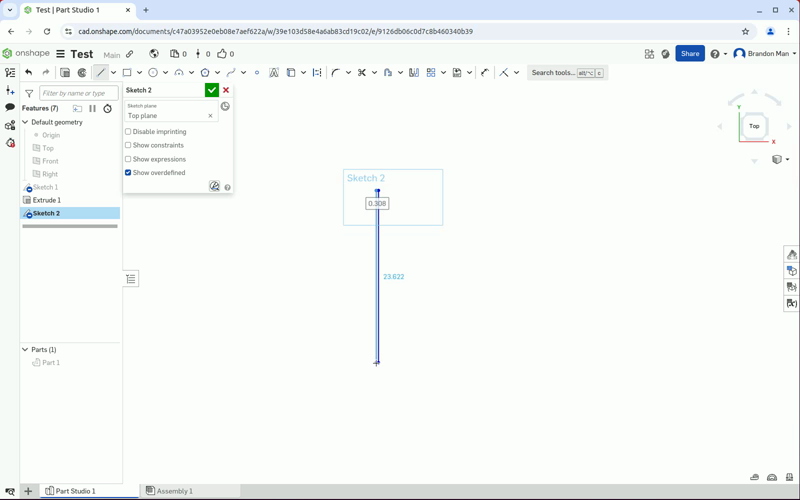
scroll(6)
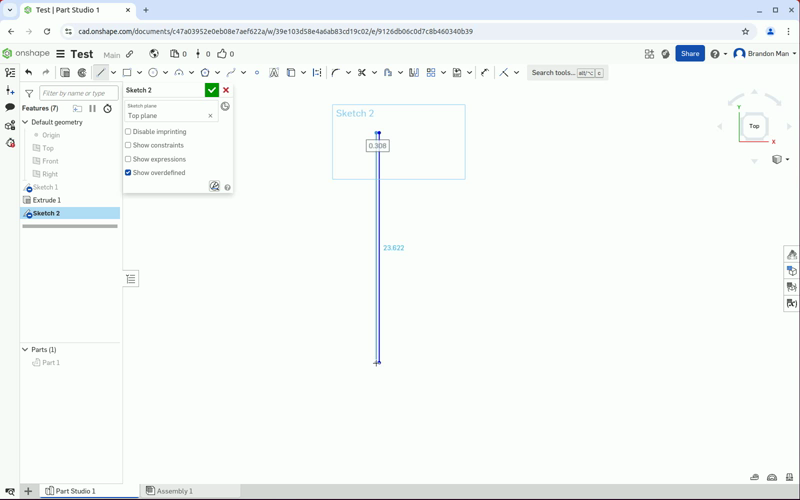
scroll(6)
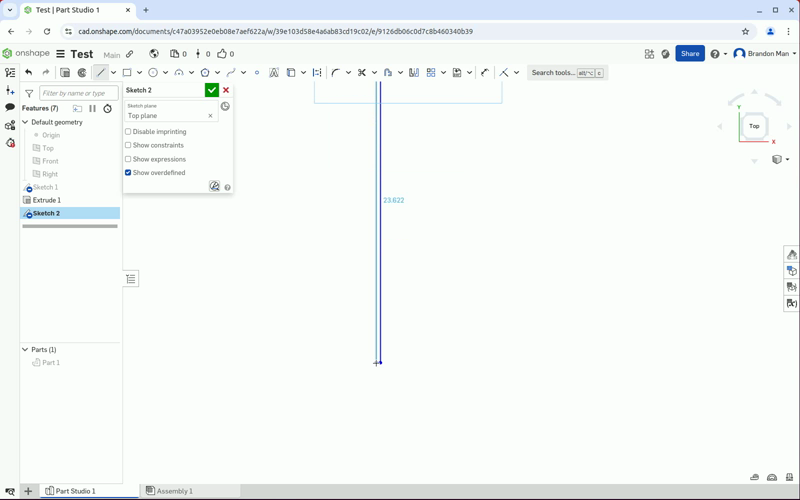
scroll(6)
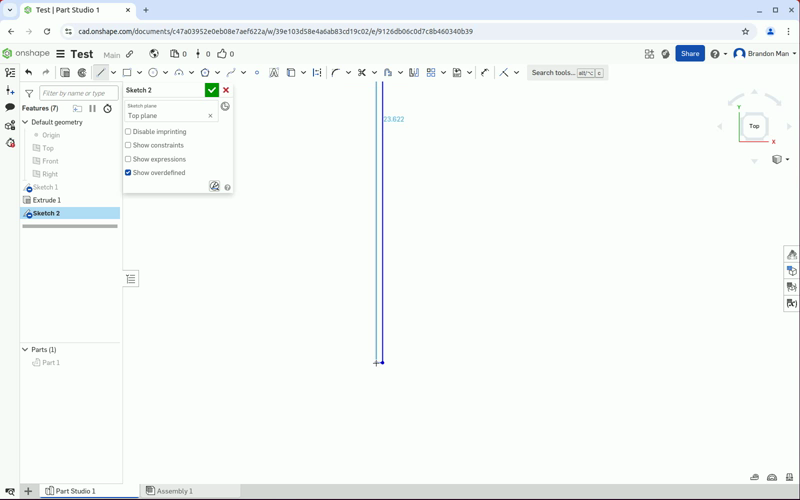
scroll(6)
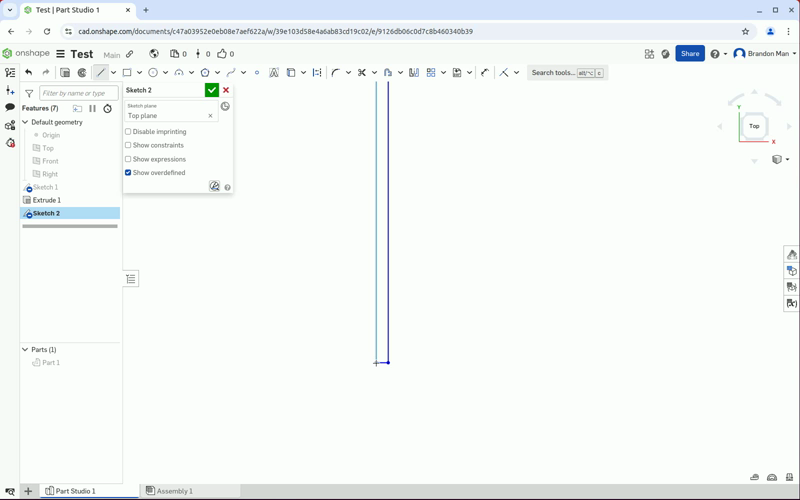
scroll(6)
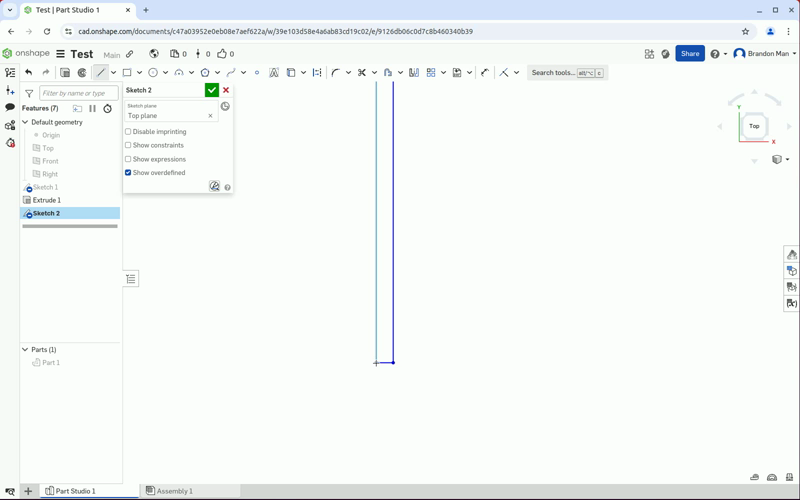
key_up(shift)
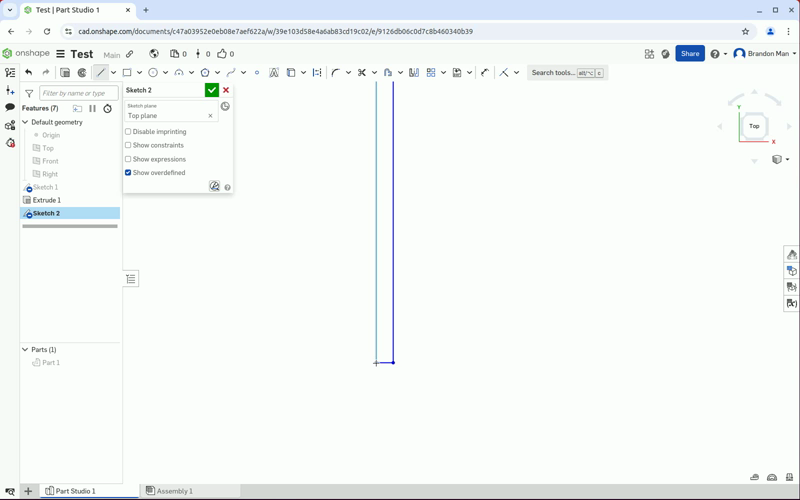
click(376, 362)
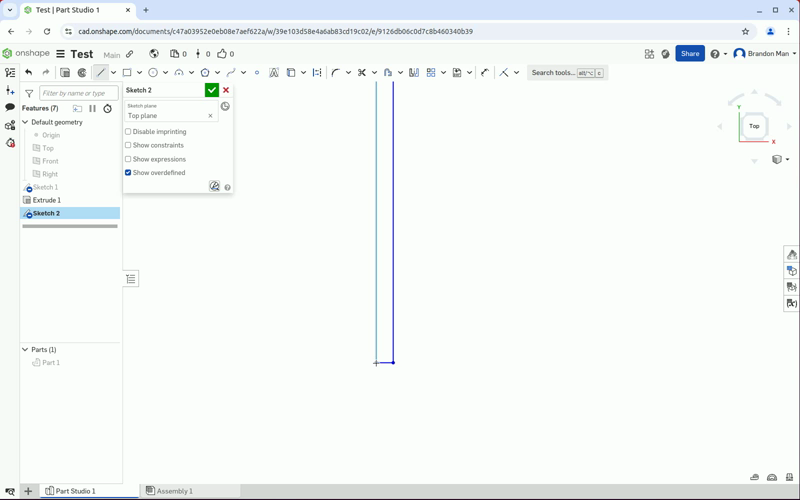
scroll(-6)
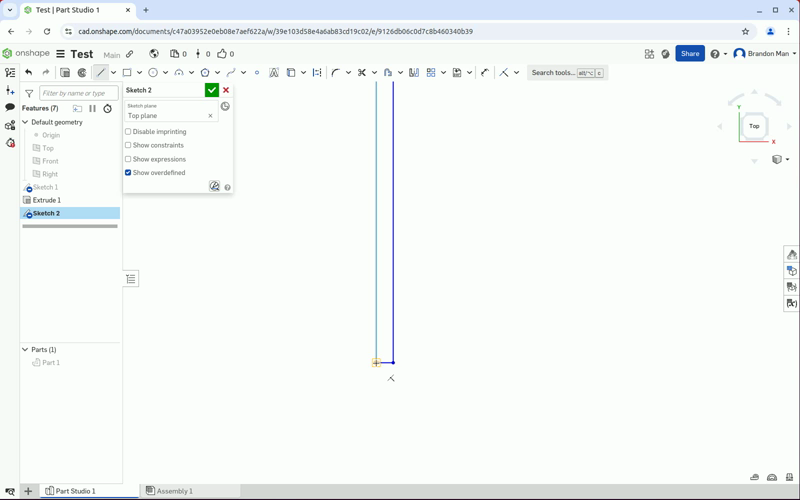
scroll(-6)
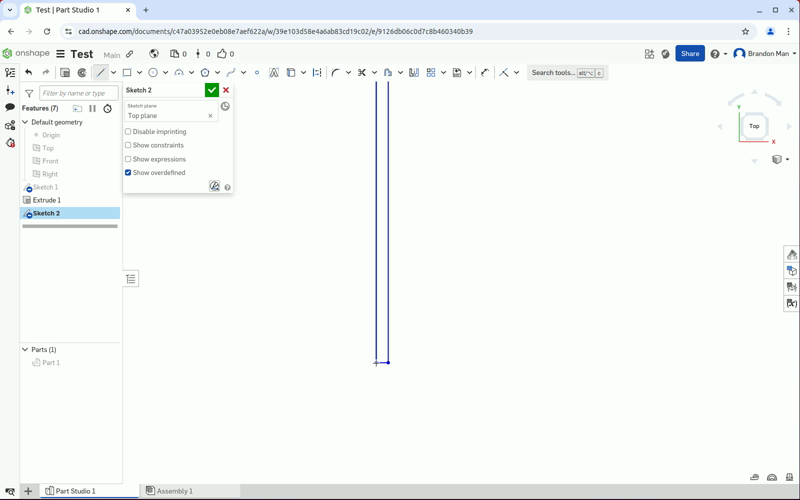
scroll(-6)
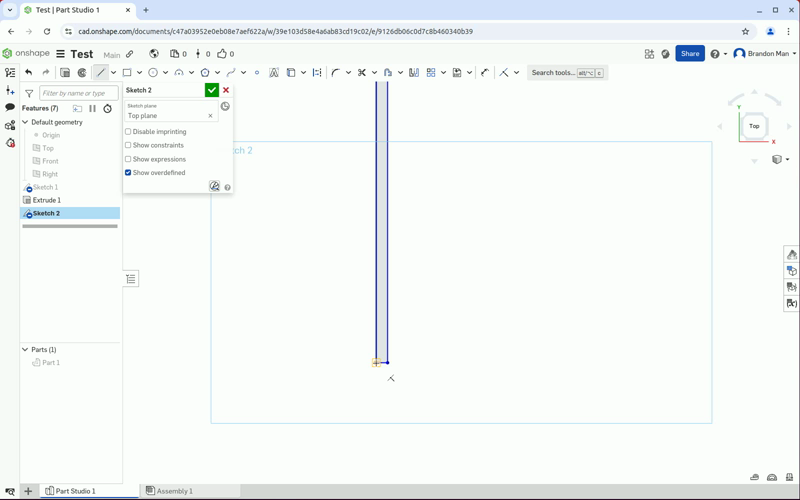
scroll(-6)
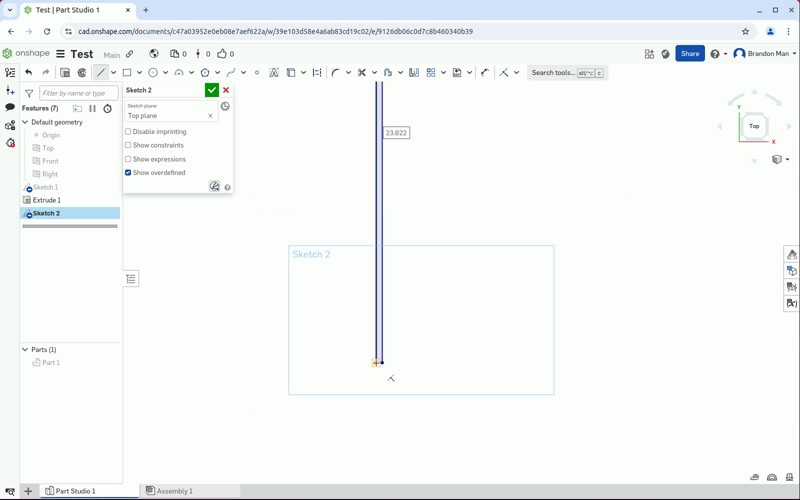
scroll(-6)
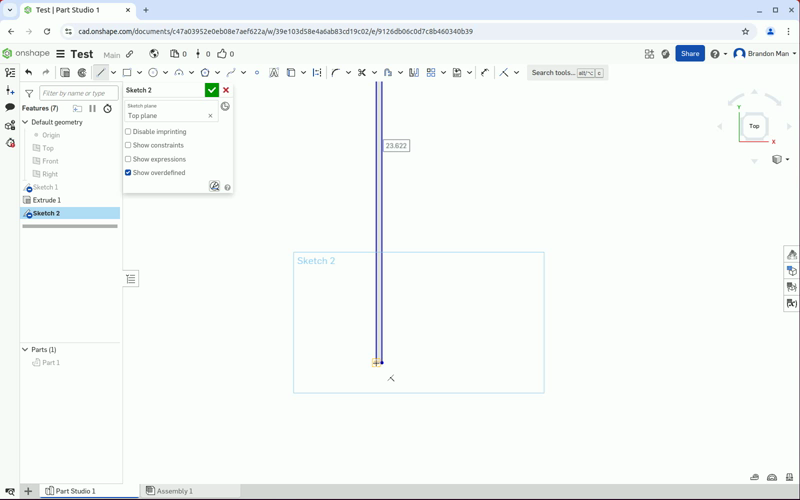
scroll(-6)
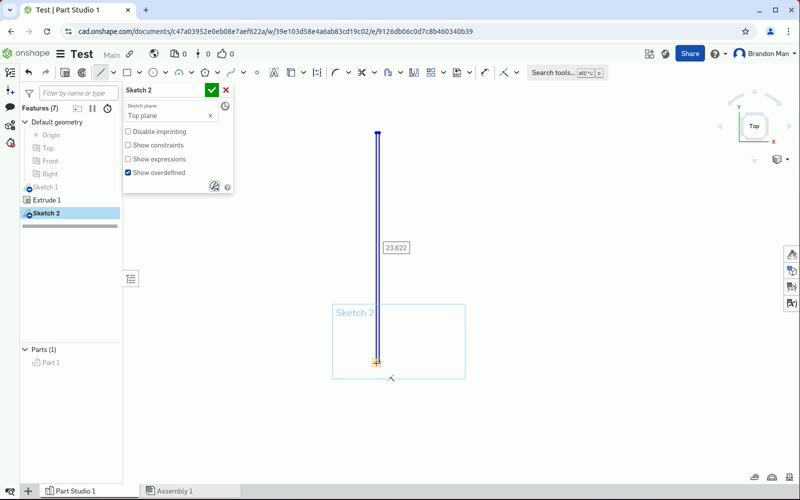
scroll(-6)
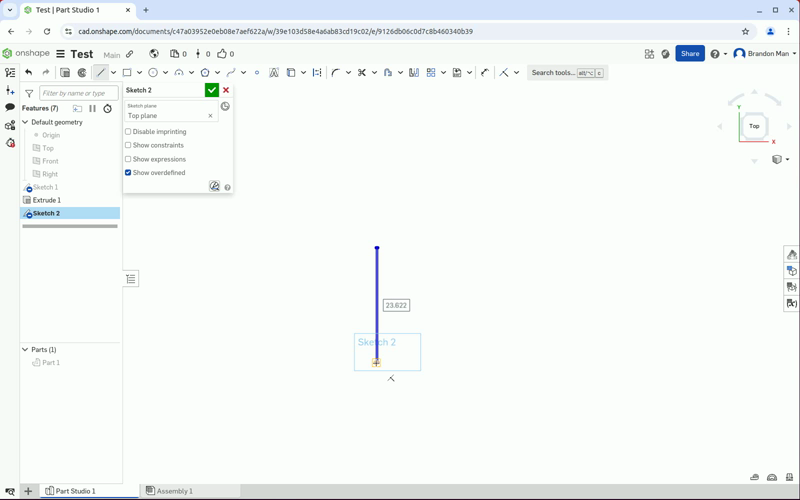
key(esc)
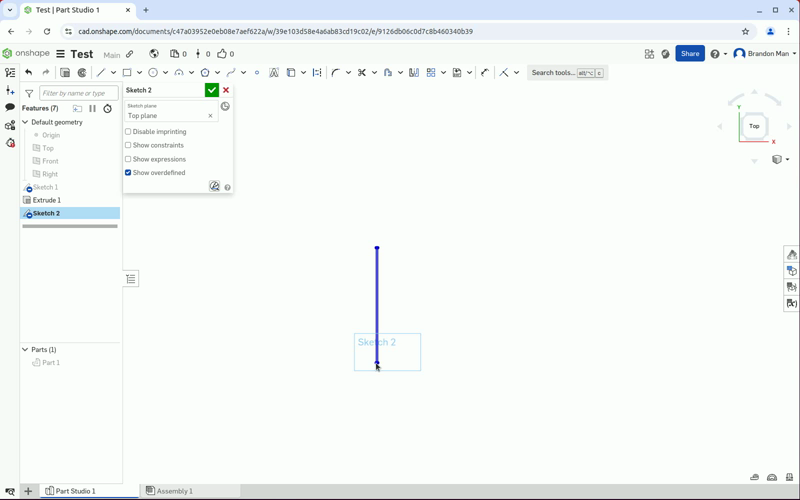
mouse_move(376, 277)
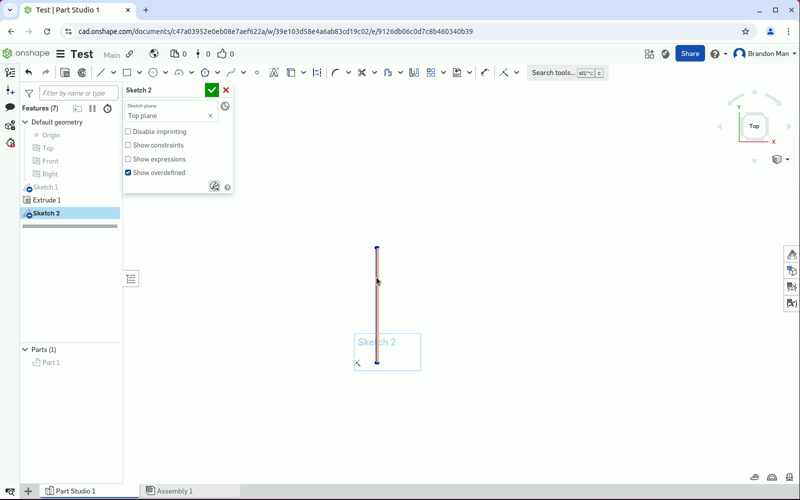
scroll(6)
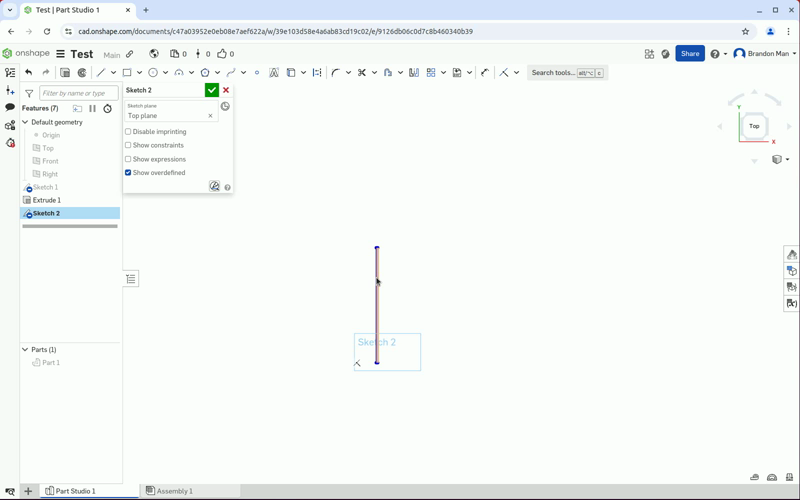
scroll(6)
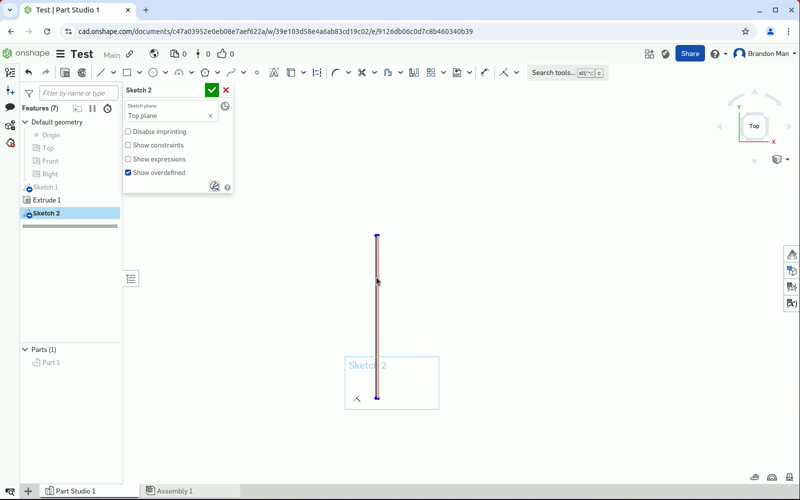
scroll(6)
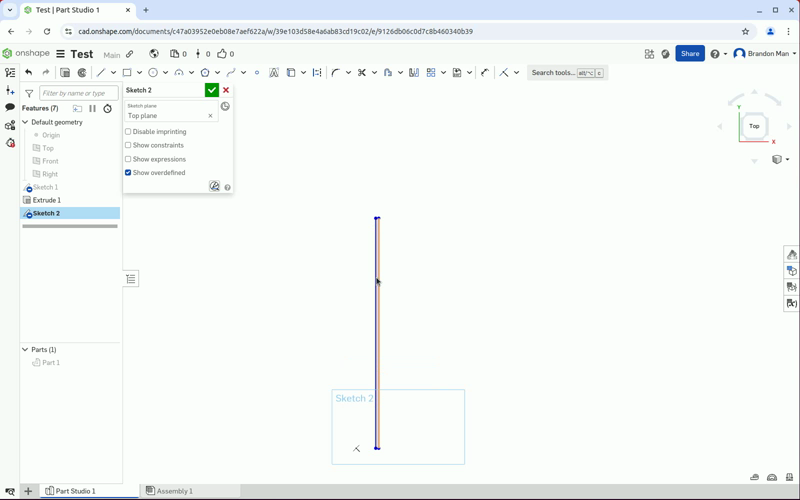
scroll(6)
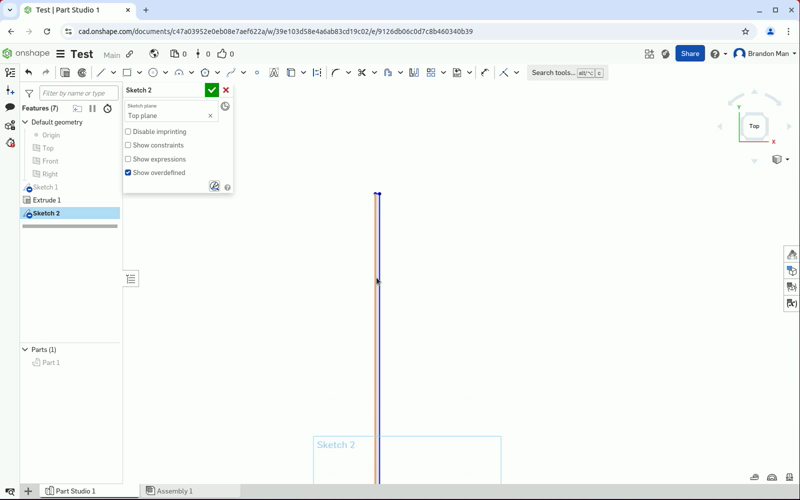
scroll(6)
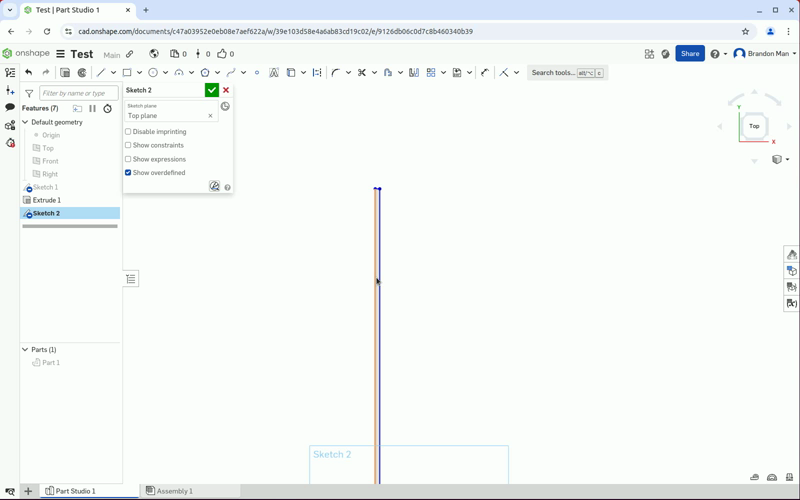
scroll(6)
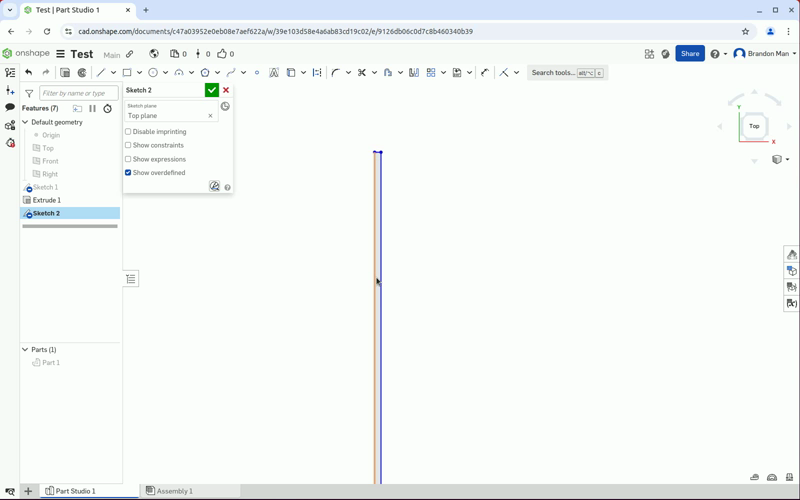
scroll(6)
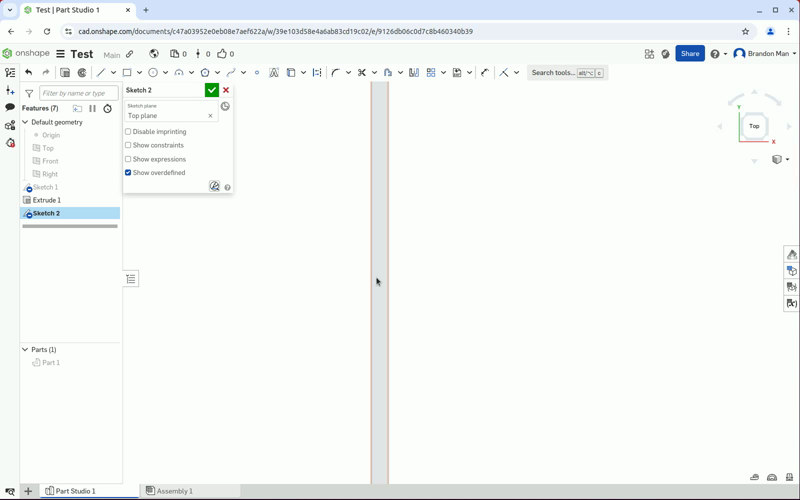
click(376, 277)
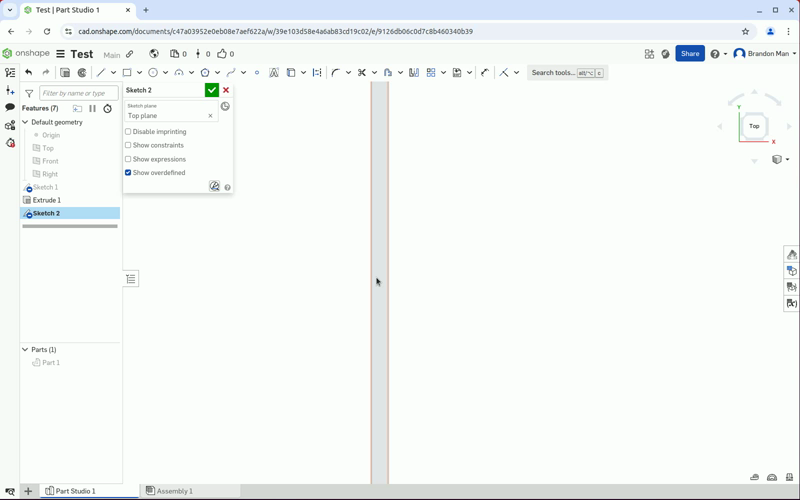
scroll(-6)
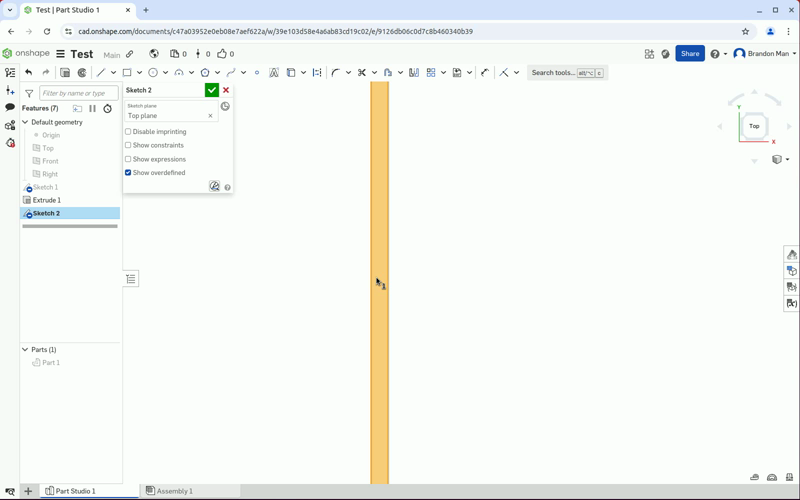
scroll(-6)
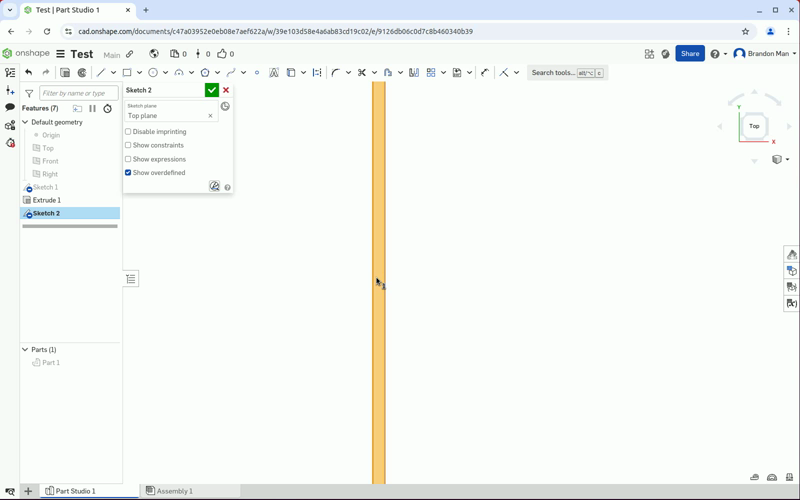
scroll(-6)
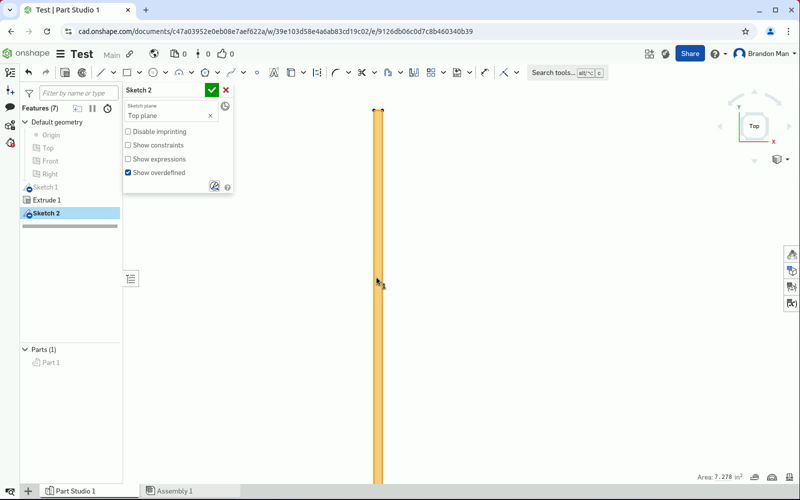
scroll(-6)
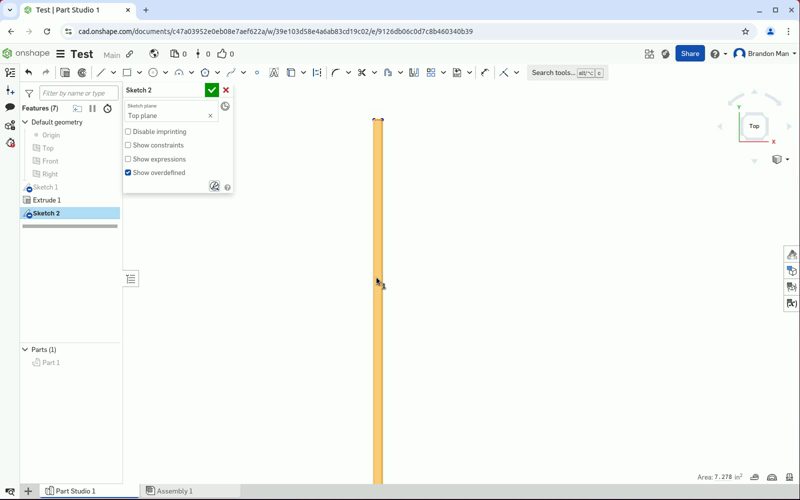
scroll(-6)
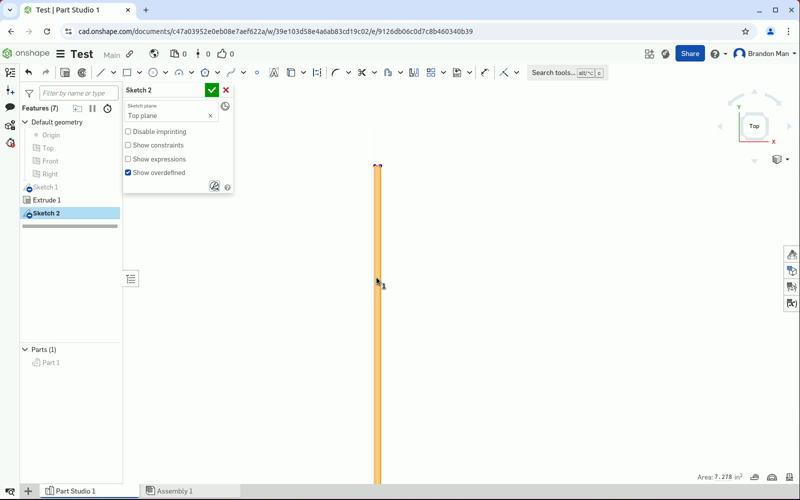
scroll(-6)
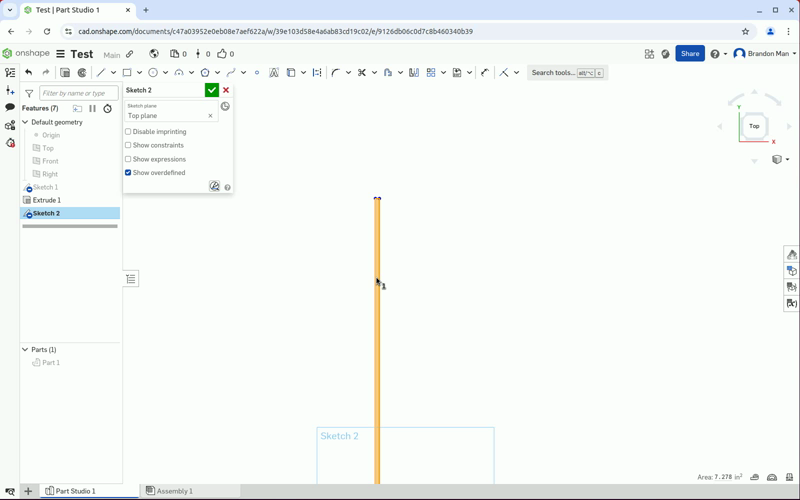
scroll(-6)
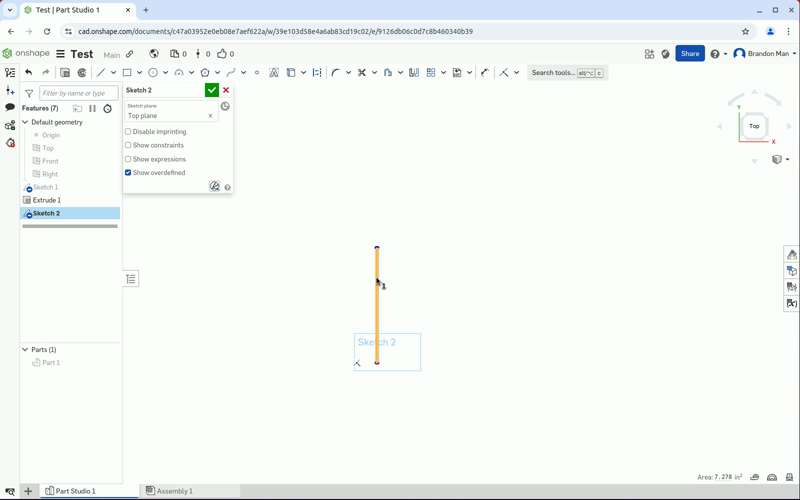
mouse_move(73, 352)
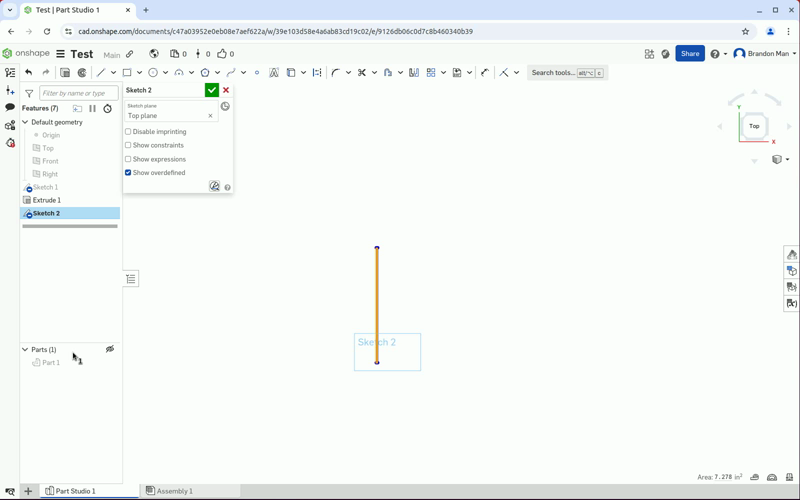
key(shift+y)
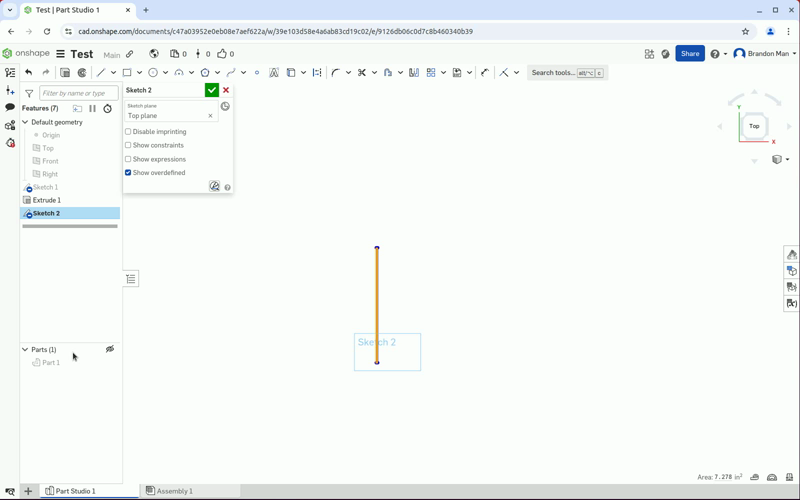
key(shift+e)
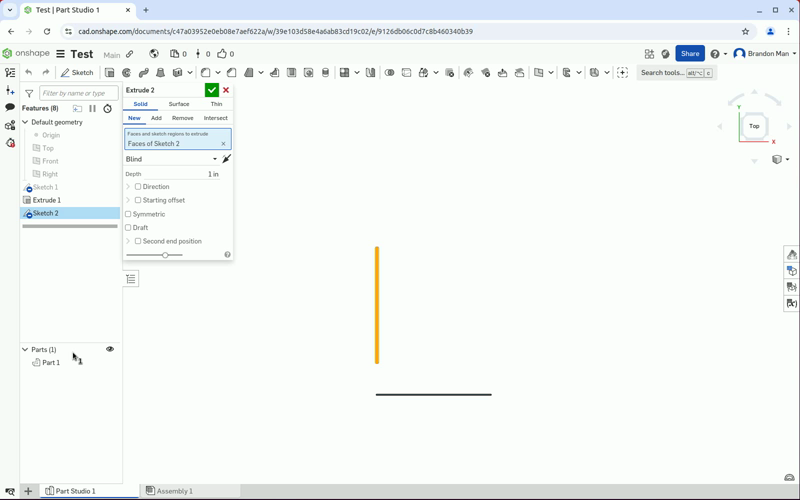
mouse_move(143, 106)
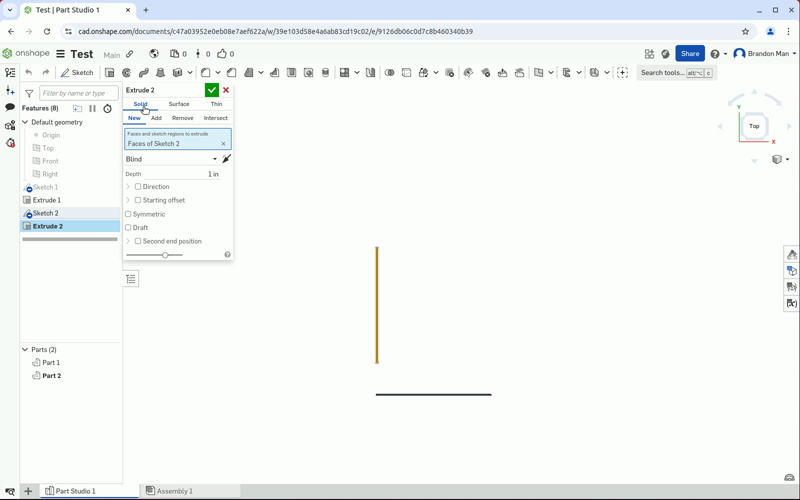
click(143, 106)
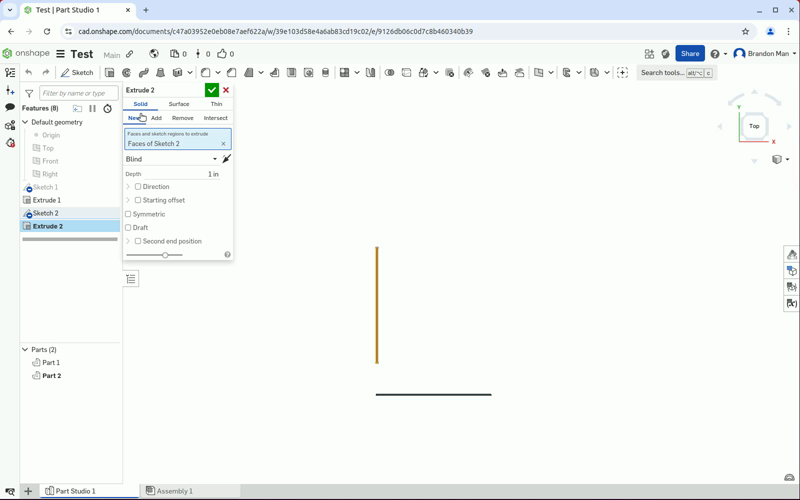
mouse_move(137, 120)
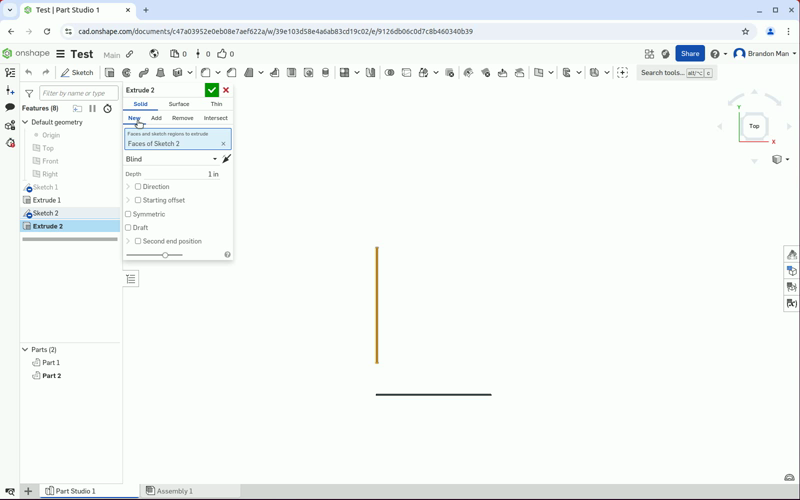
click(137, 120)
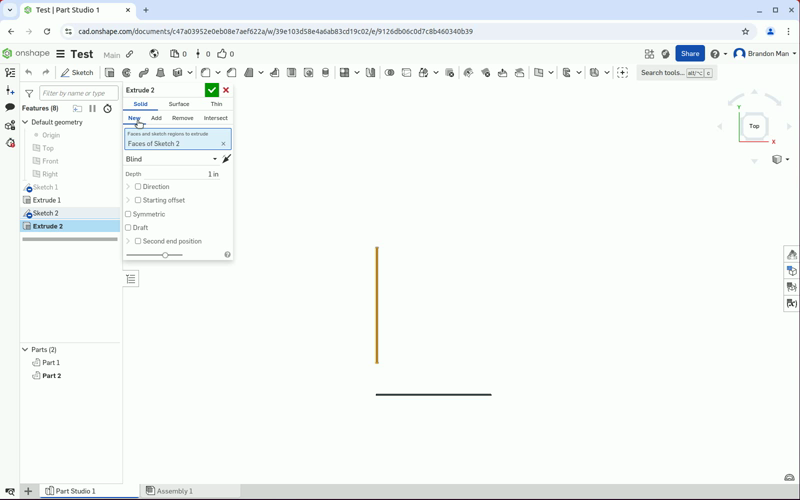
key(tab, 4)
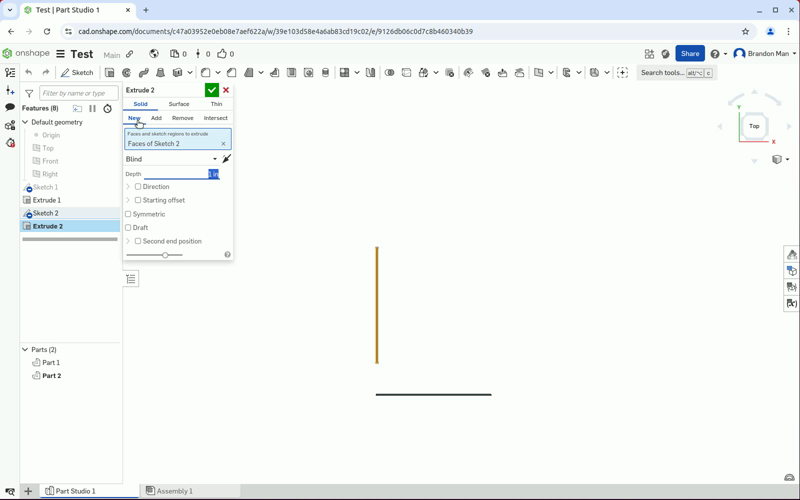
text(0.963)
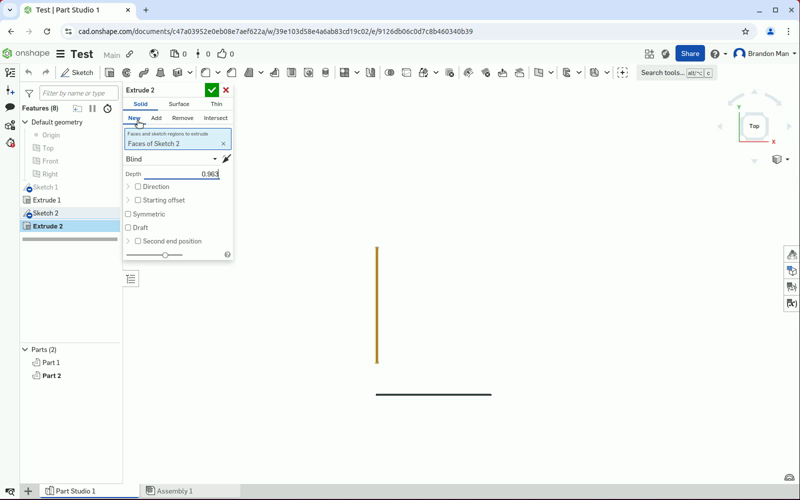
key(enter)
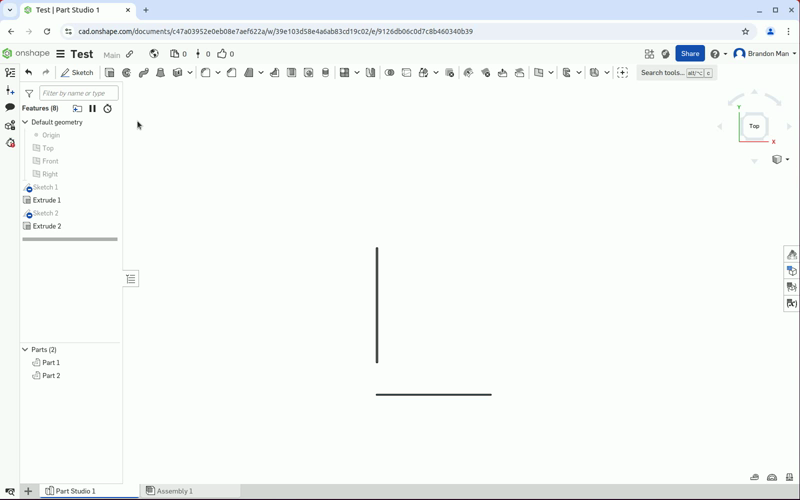
key(shift+h)
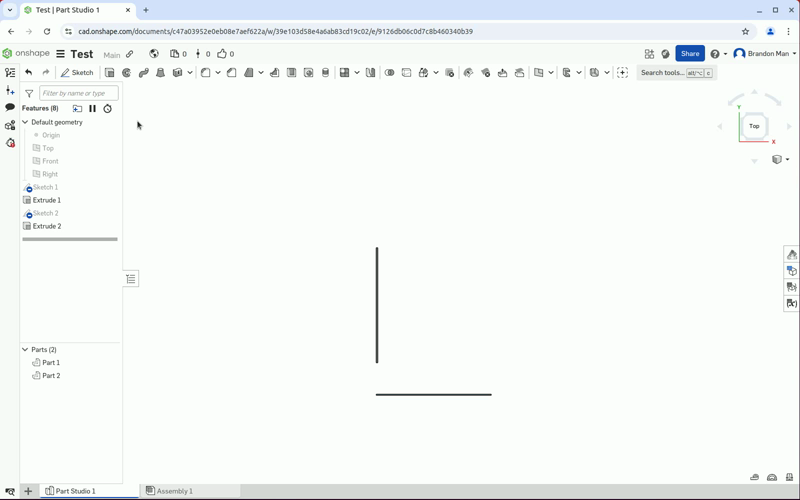
key(shift+h)
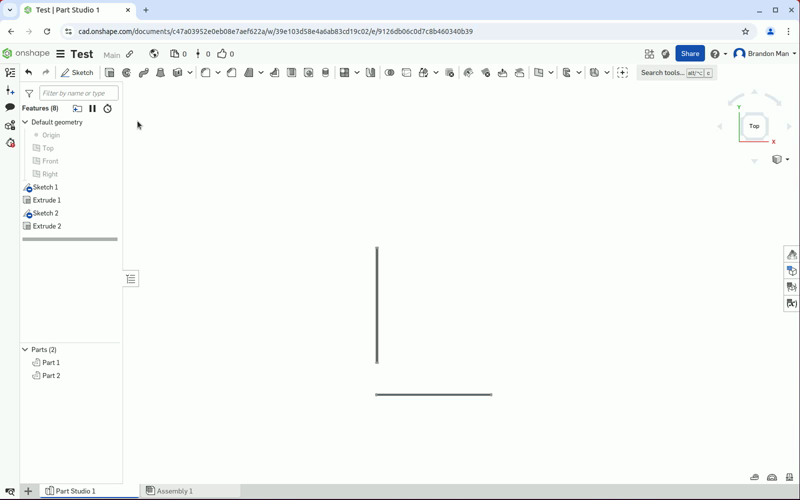
key(shift+7)
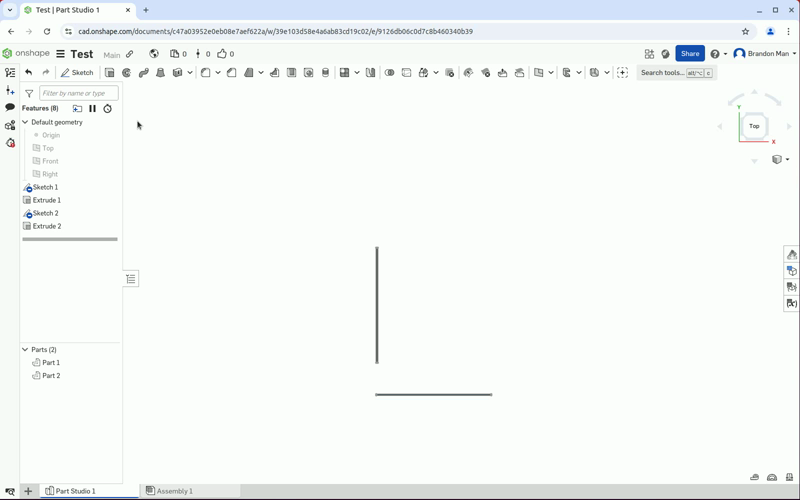
key(up, 3)
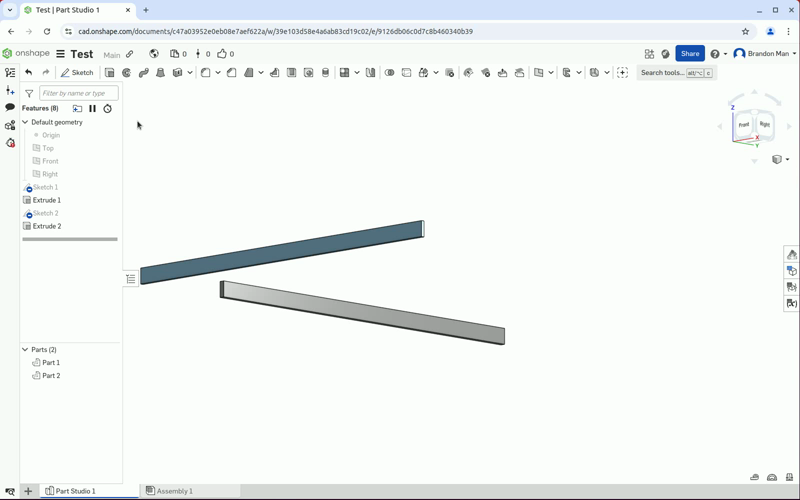
key(left, 3)
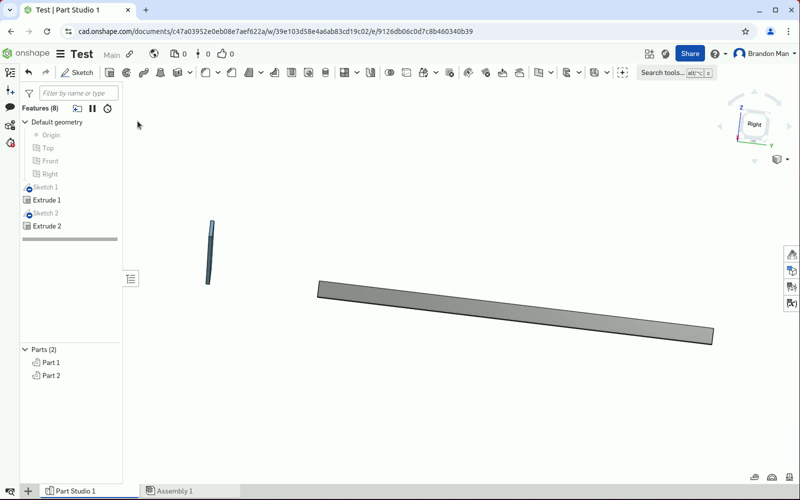
key(right, 3)
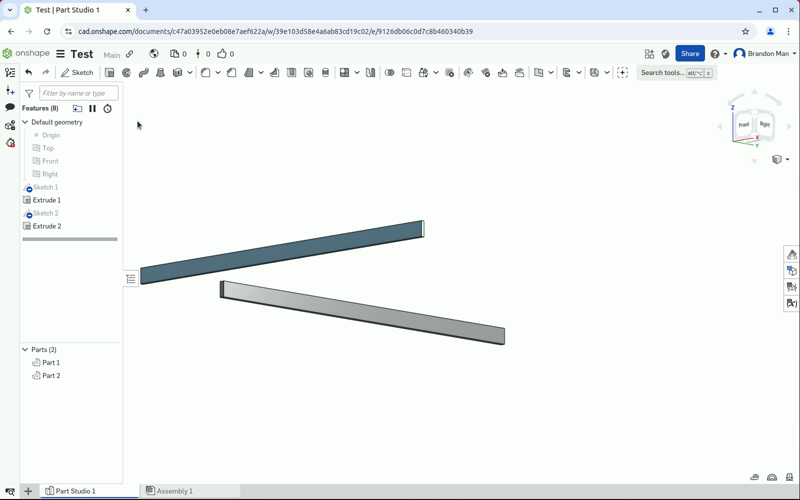
key(down, 3)
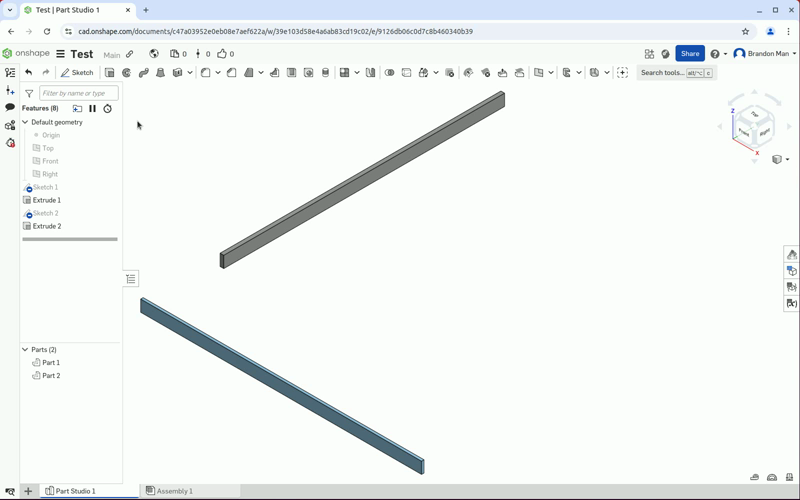
mouse_move(73, 189)
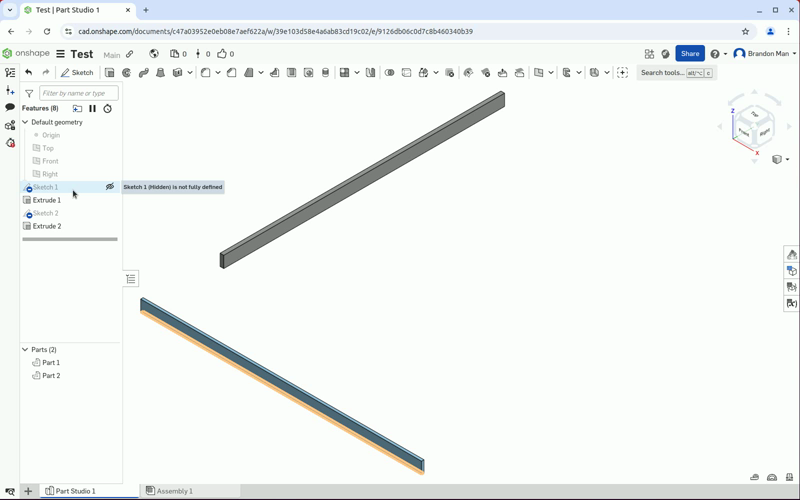
click(73, 189)